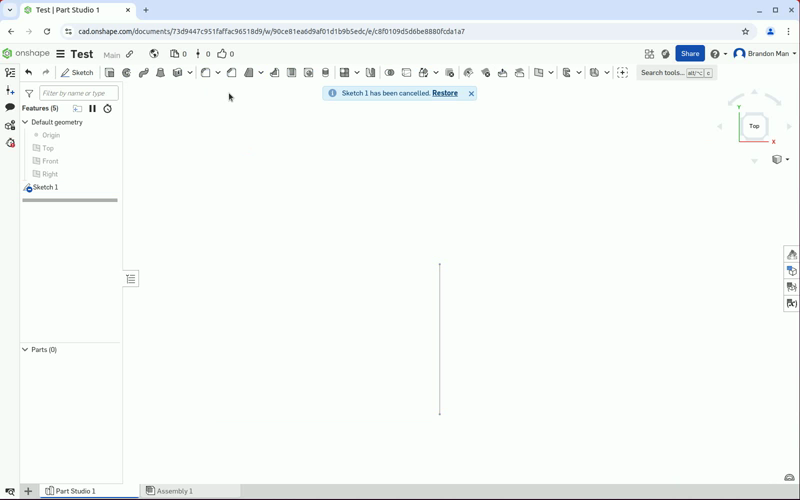
key(shift+h)
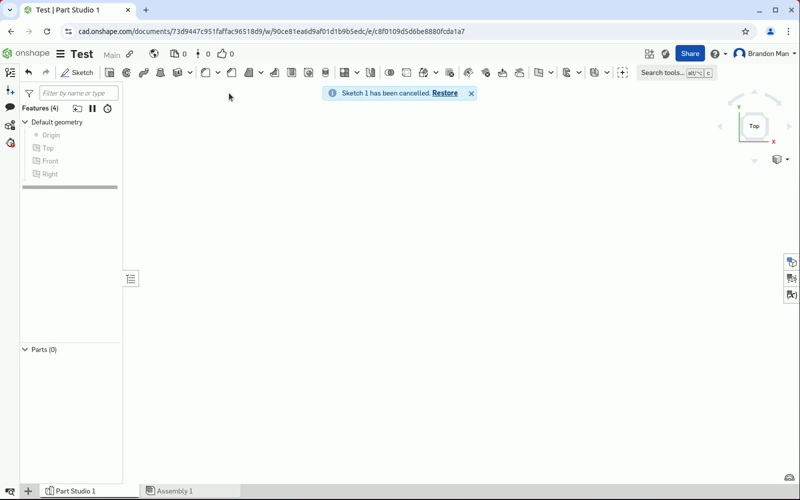
mouse_move(73, 352)
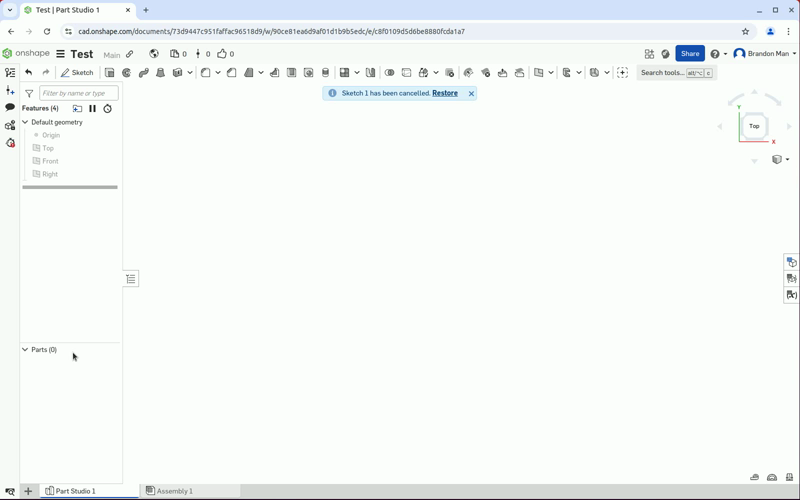
key(y)
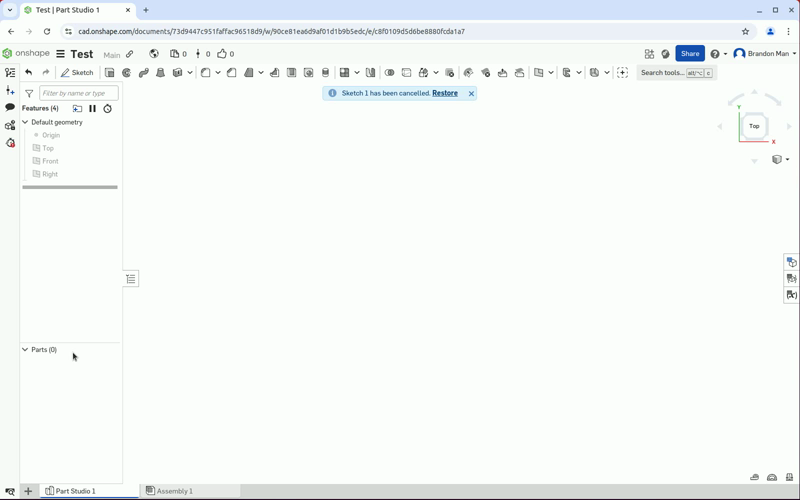
key(shift+p)
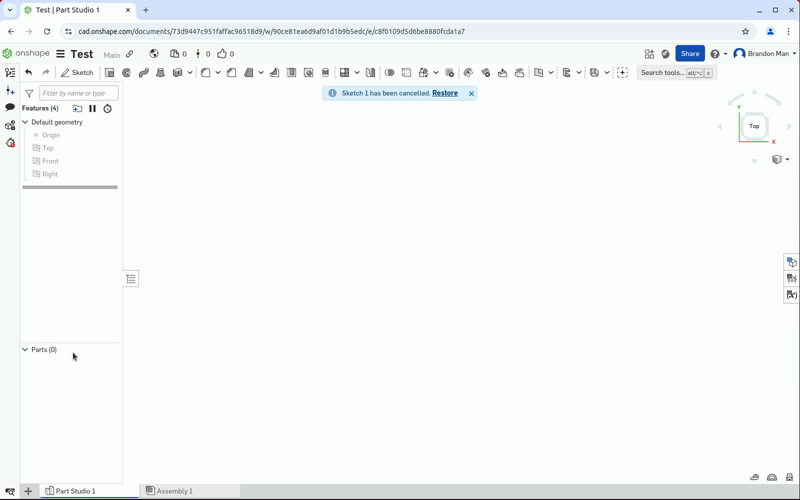
key(space)
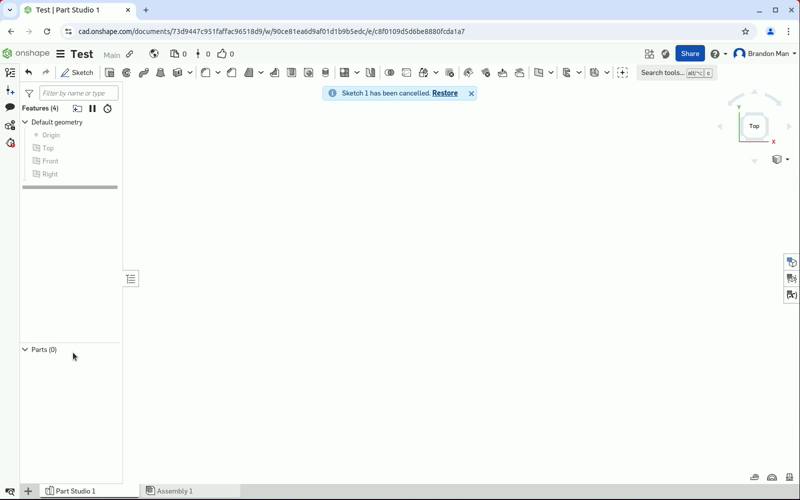
key_down(shift)
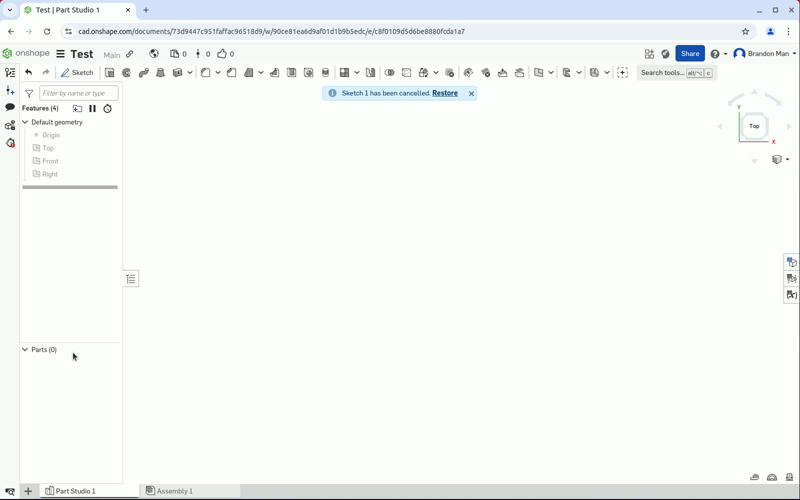
key(up)
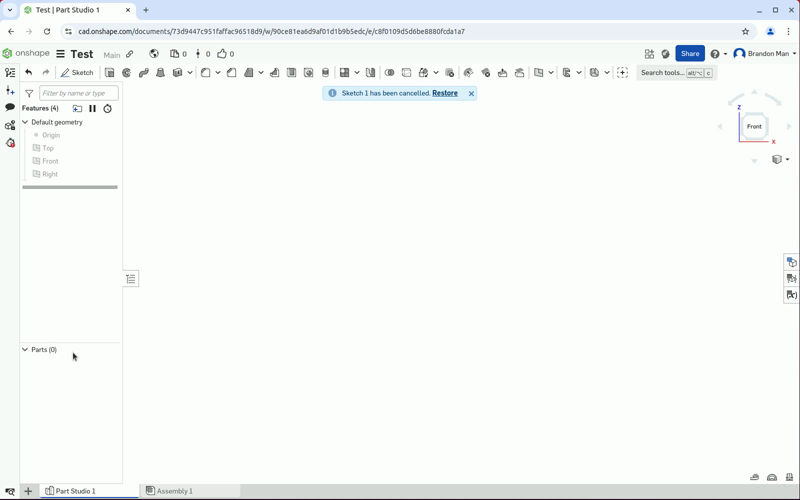
key_up(shift)
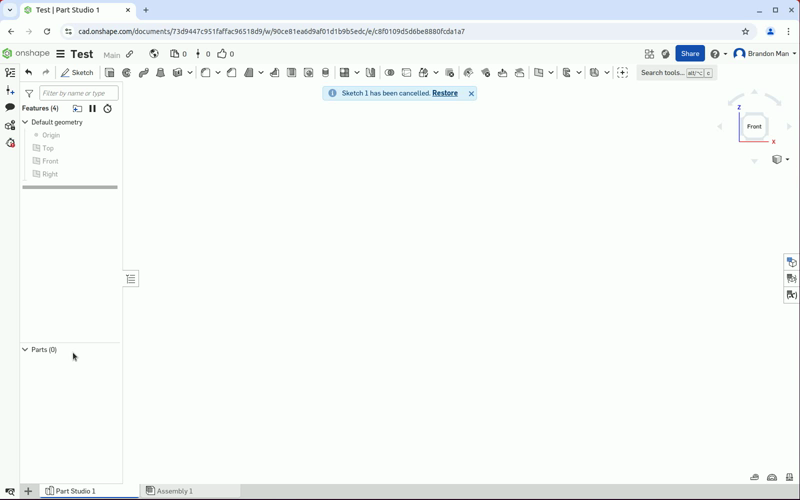
mouse_move(73, 352)
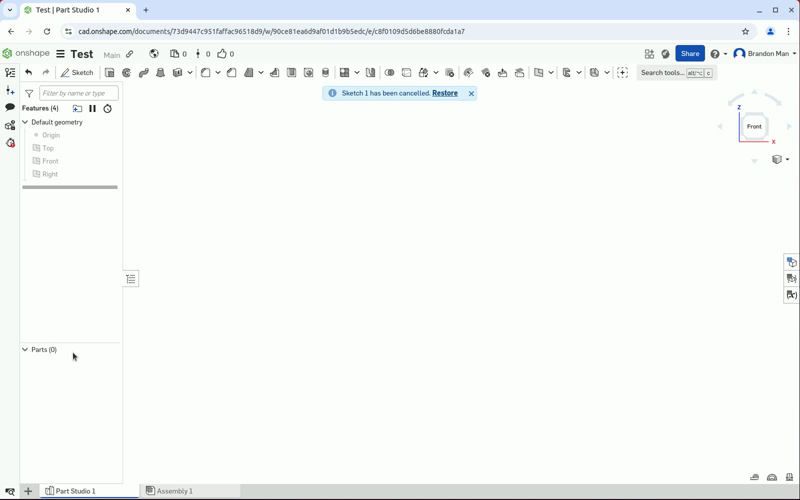
key(shift+y)
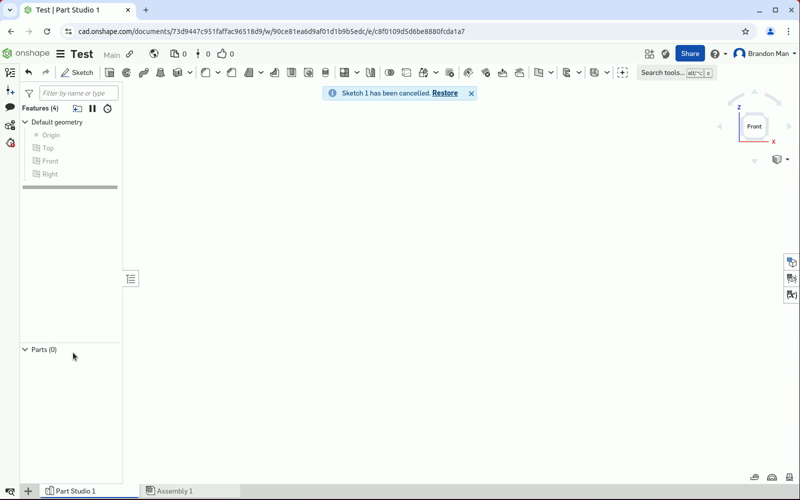
key(shift+s)
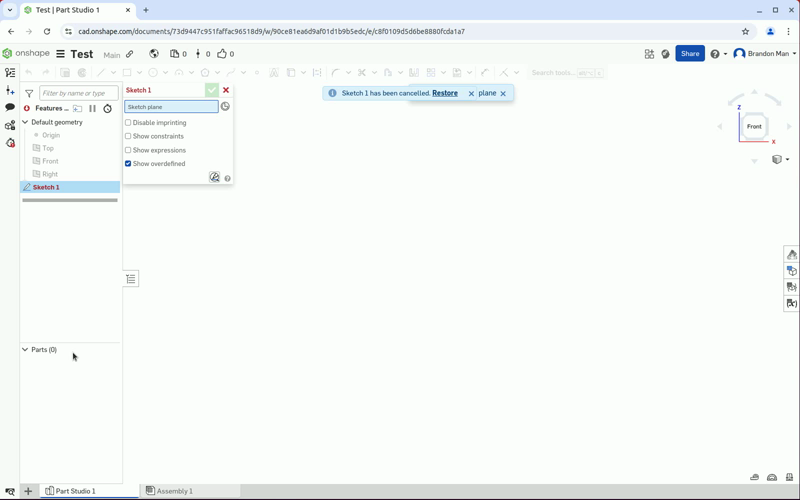
mouse_move(73, 163)
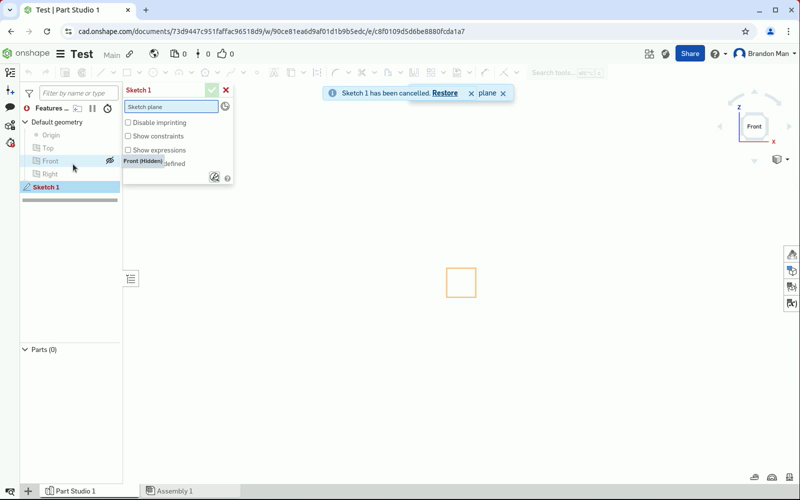
click(73, 163)
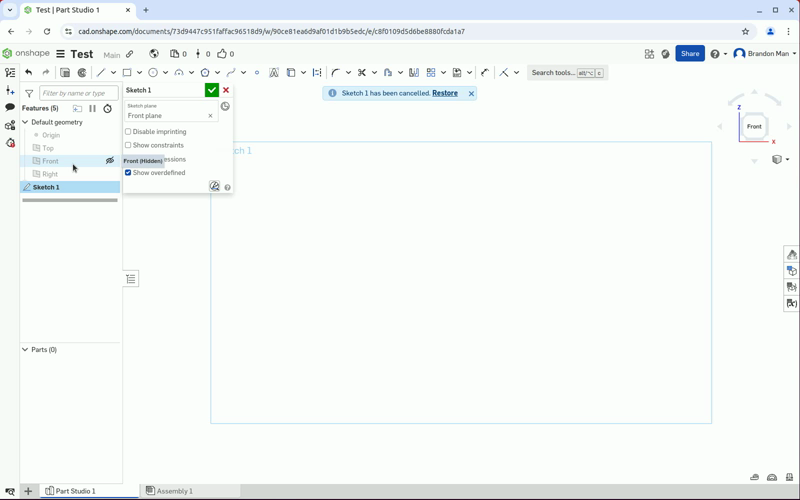
mouse_move(73, 352)
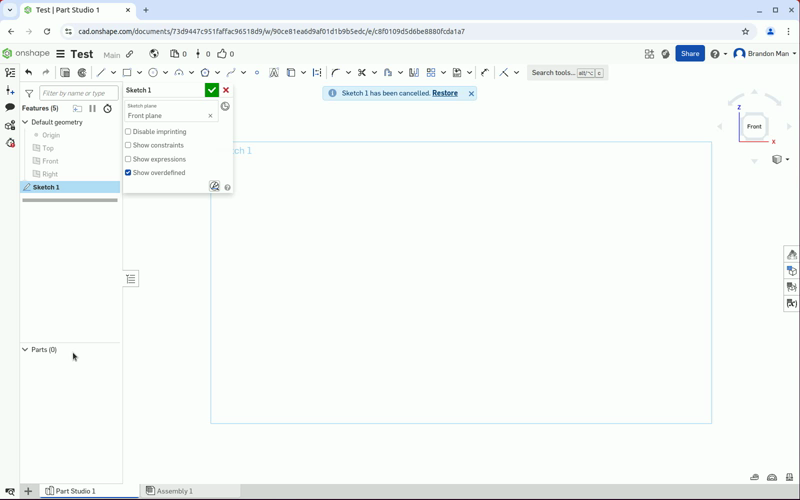
key(y)
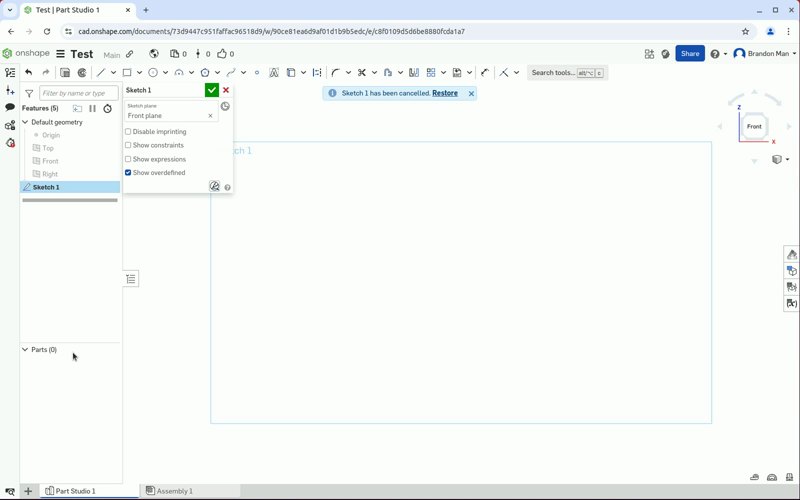
key(a)
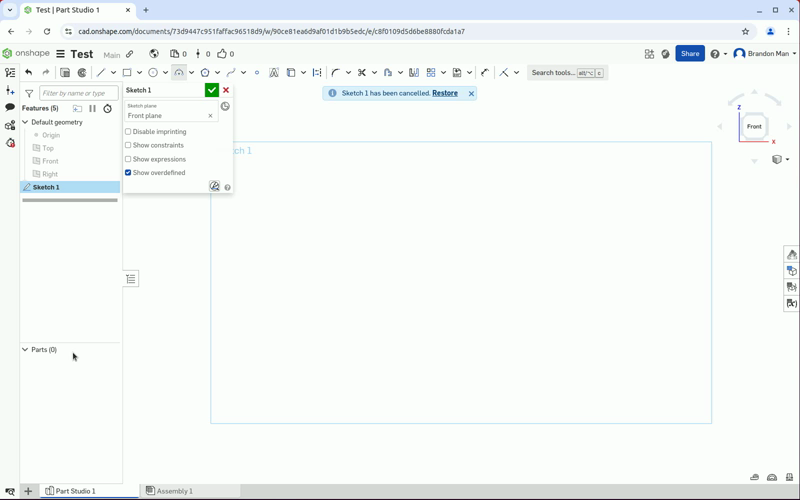
key_down(shift)
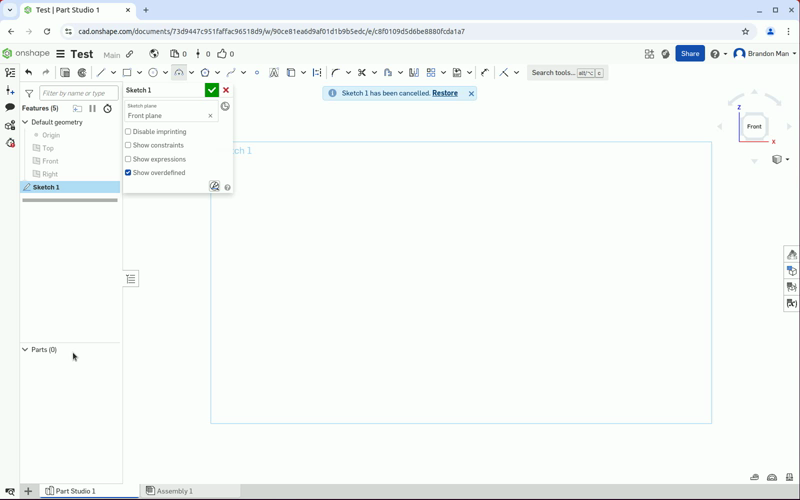
mouse_move(348, 354)
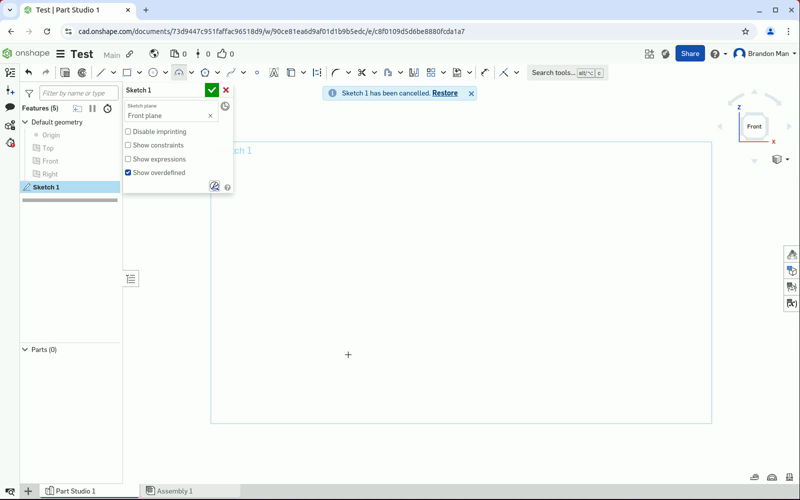
click(348, 354)
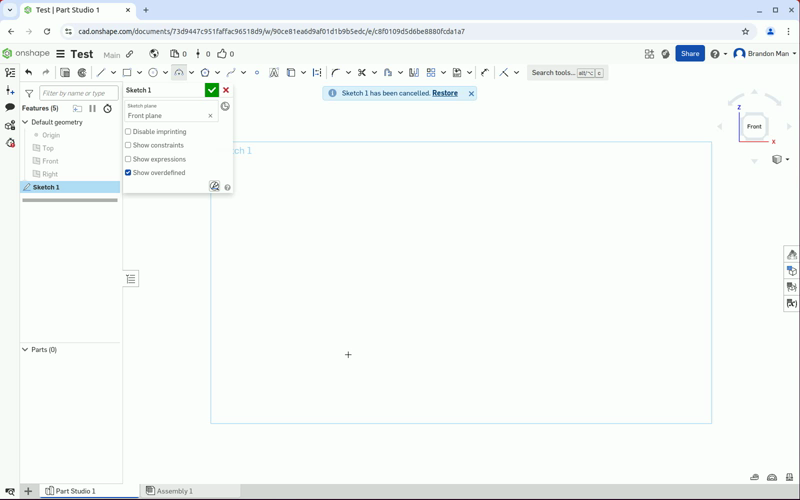
key_up(shift)
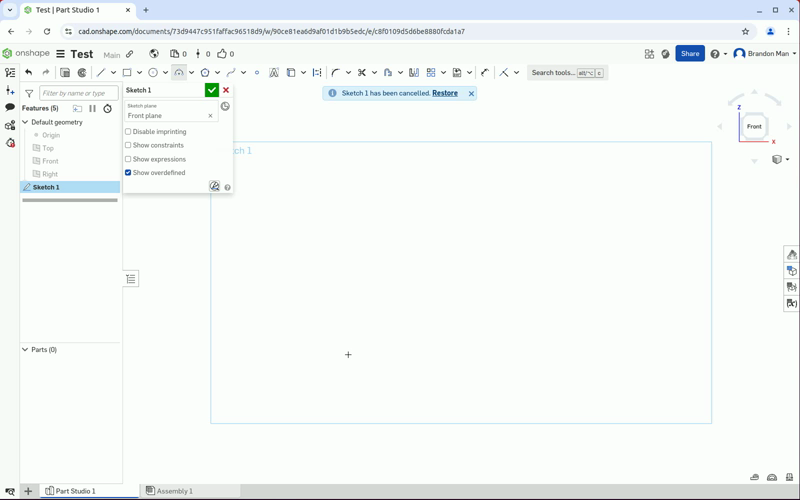
key_down(shift)
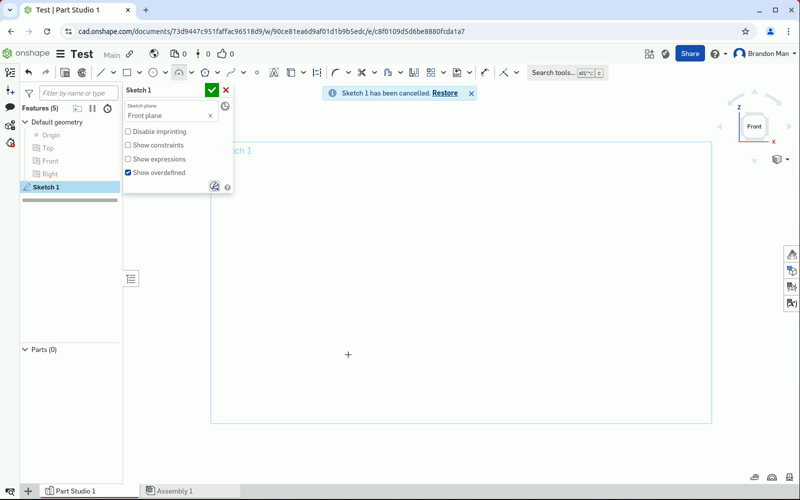
mouse_move(368, 364)
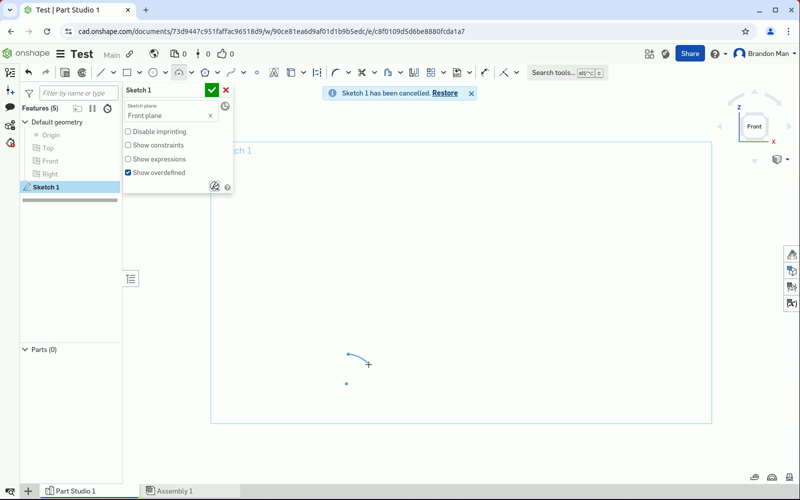
click(368, 364)
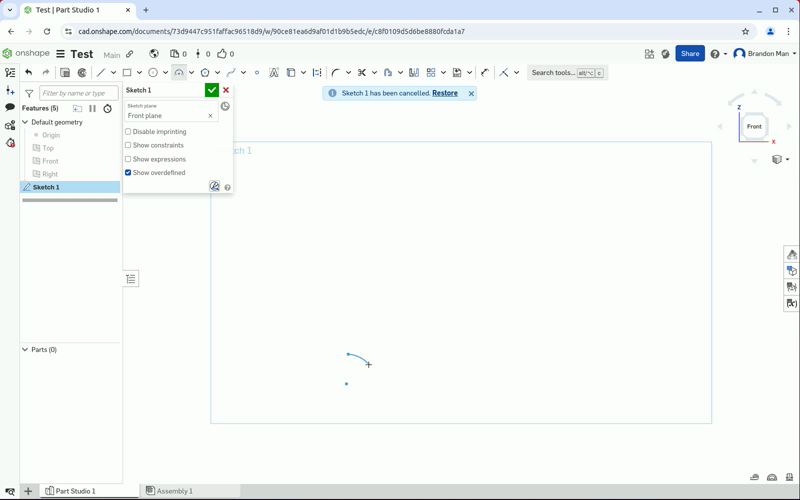
mouse_move(365, 343)
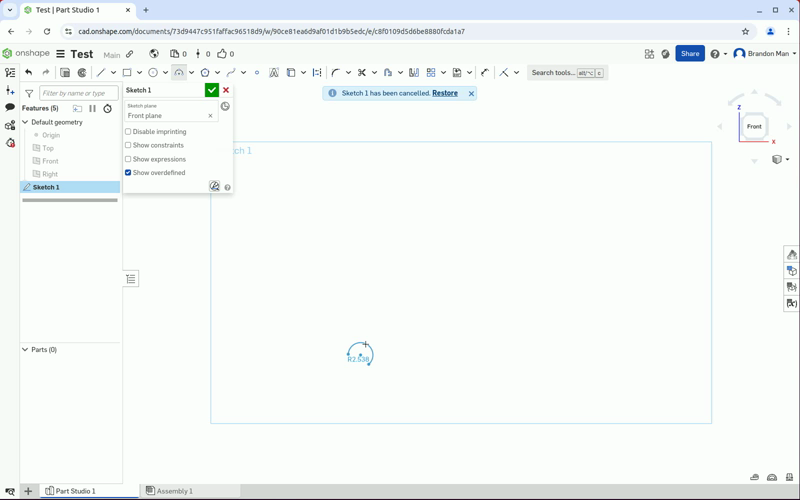
click(365, 343)
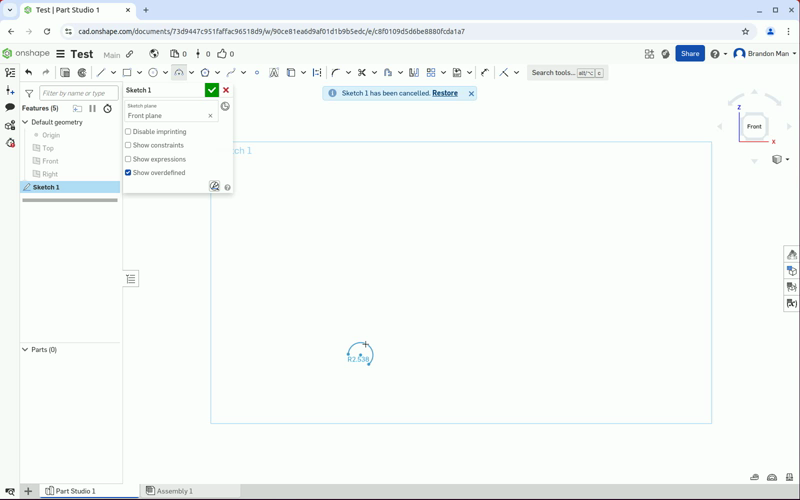
key_up(shift)
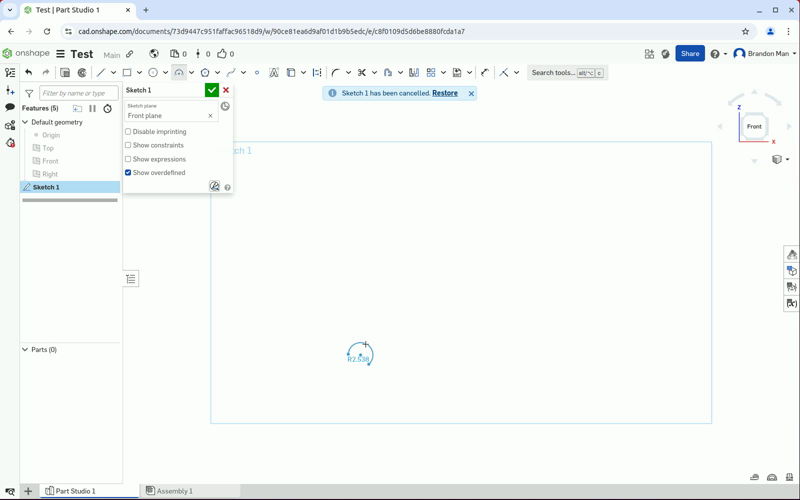
key(esc)
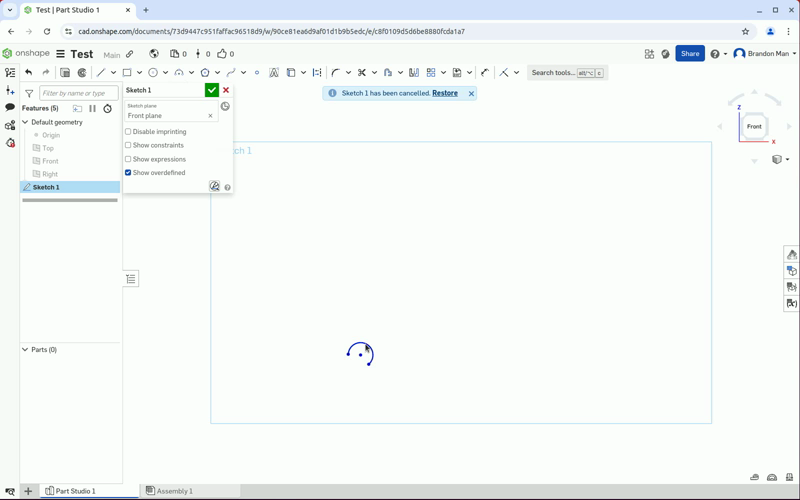
key(l)
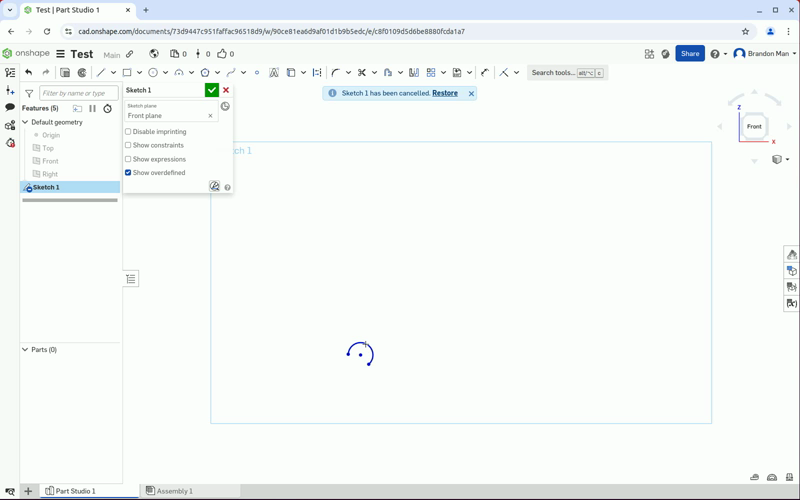
mouse_move(368, 364)
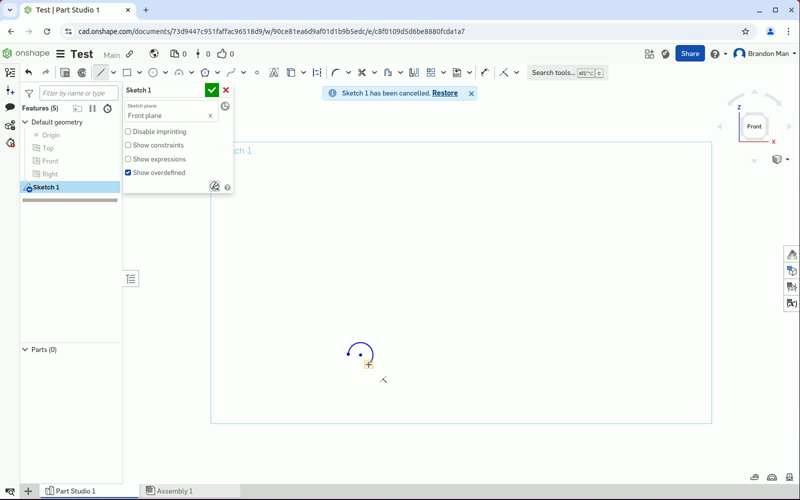
click(368, 364)
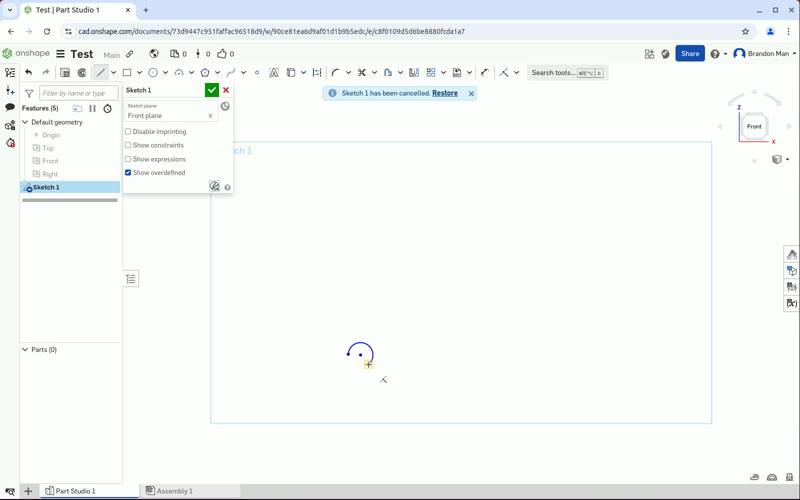
key_down(shift)
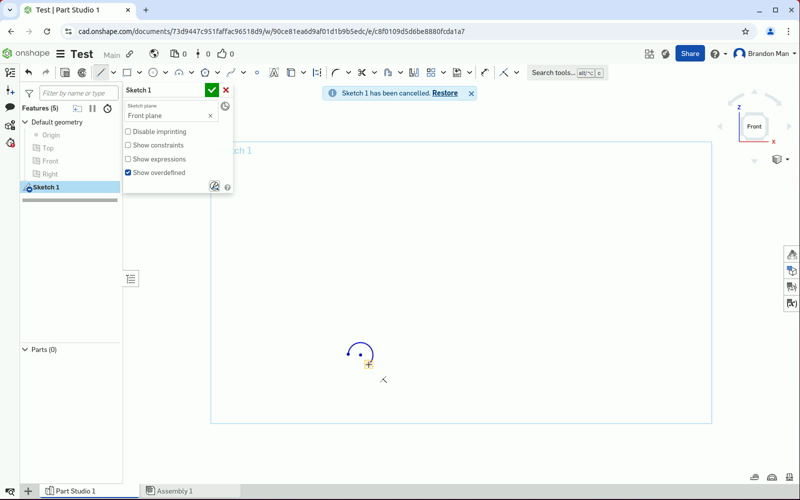
mouse_move(433, 306)
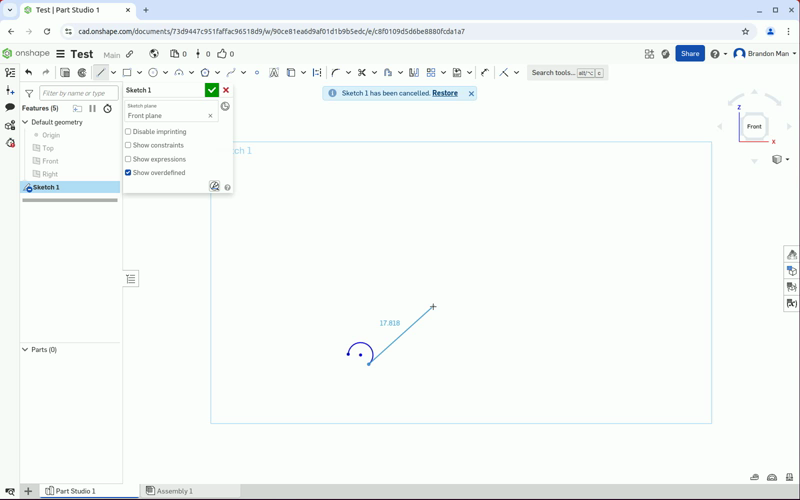
click(433, 306)
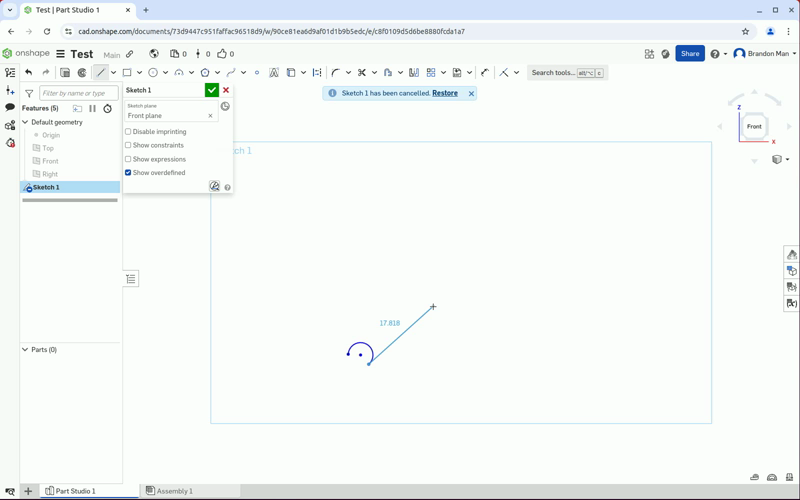
key_up(shift)
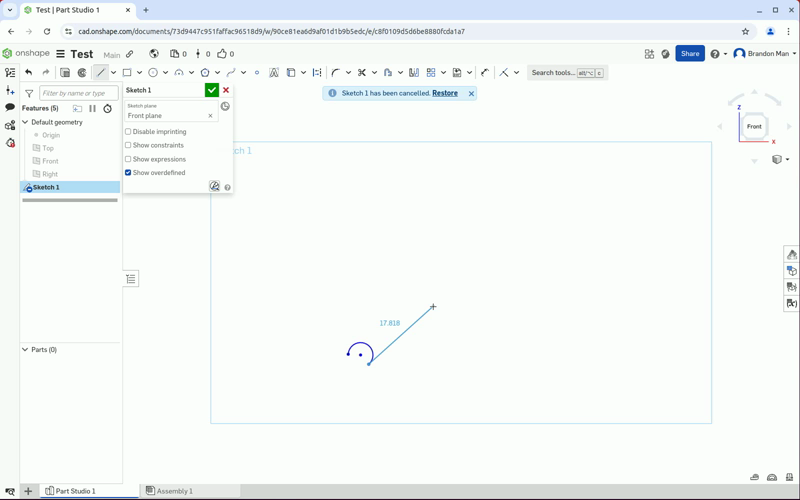
key(esc)
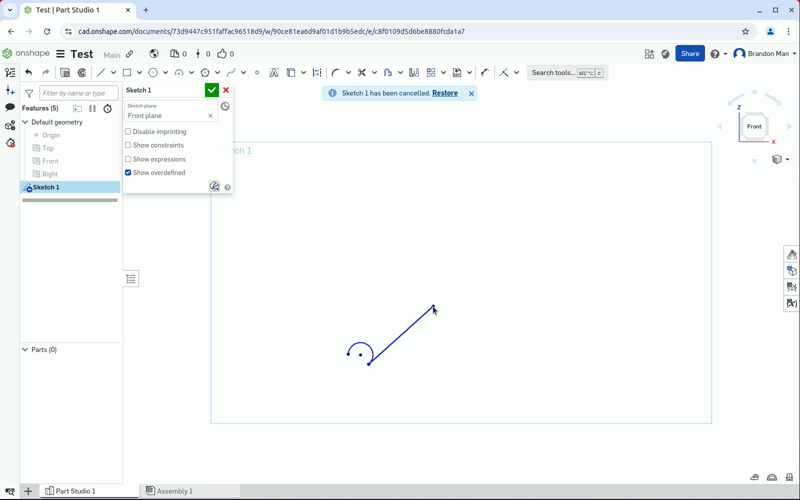
key(a)
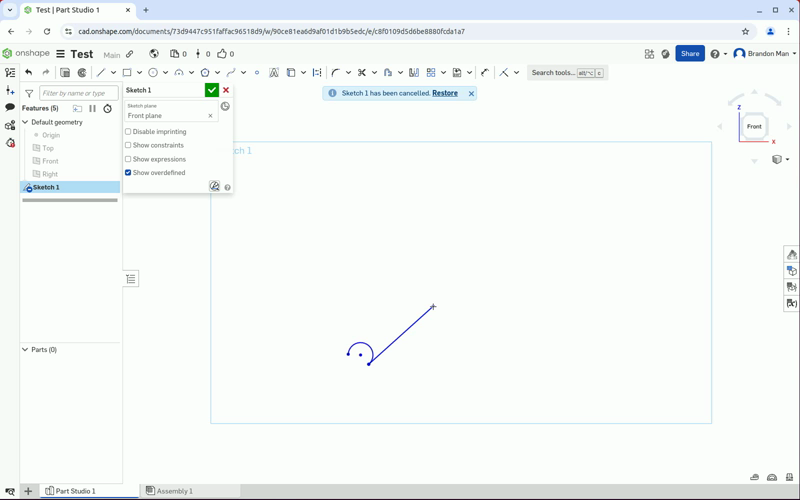
mouse_move(433, 306)
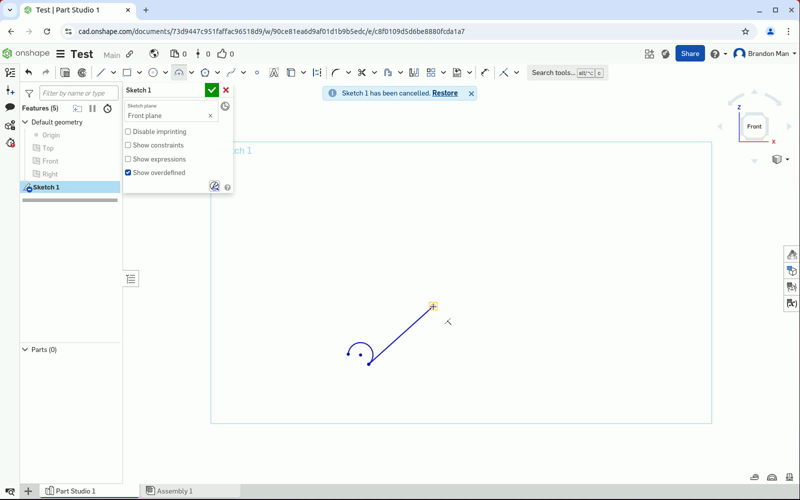
click(433, 306)
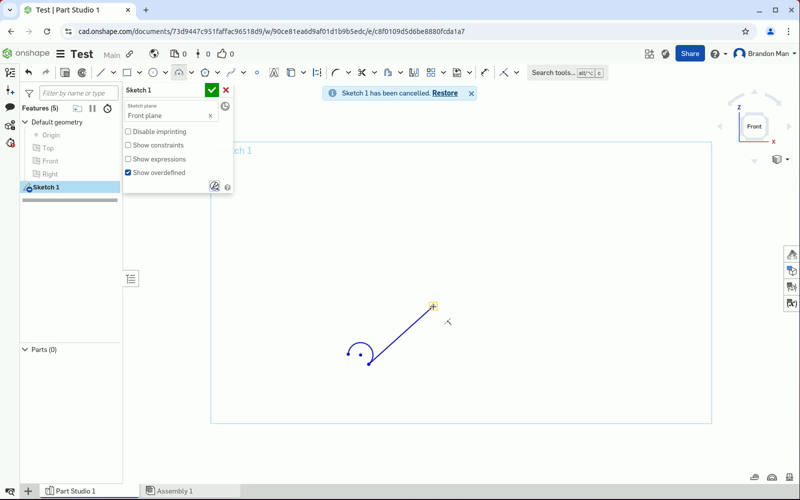
key_down(shift)
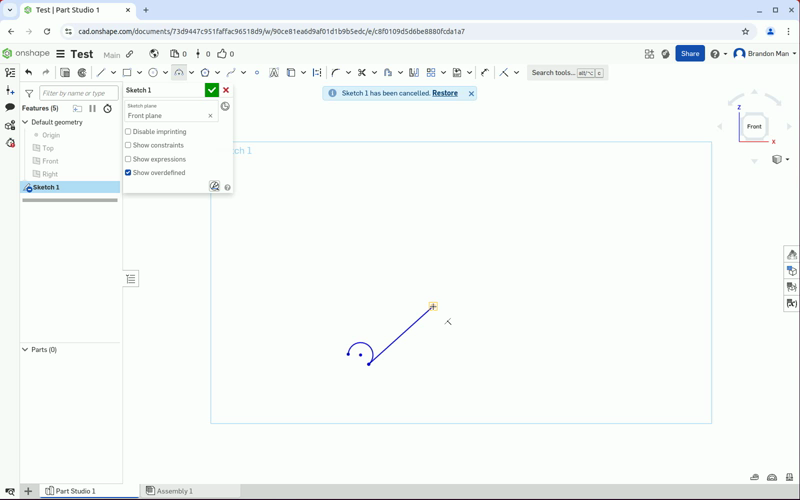
mouse_move(447, 305)
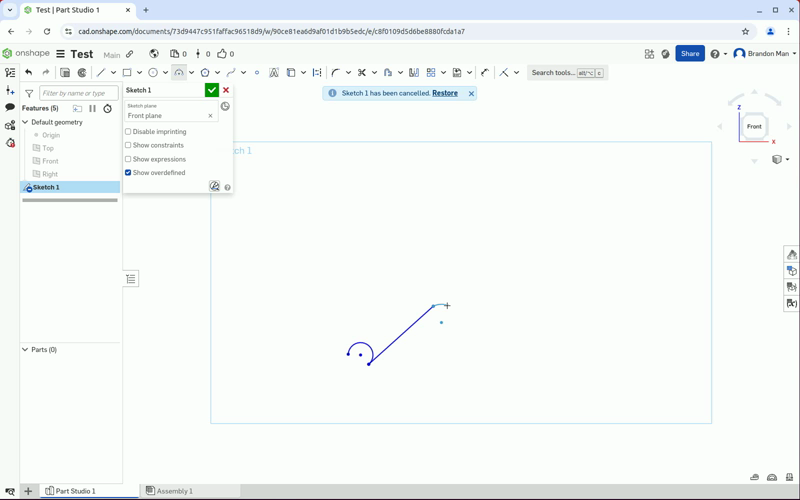
click(447, 305)
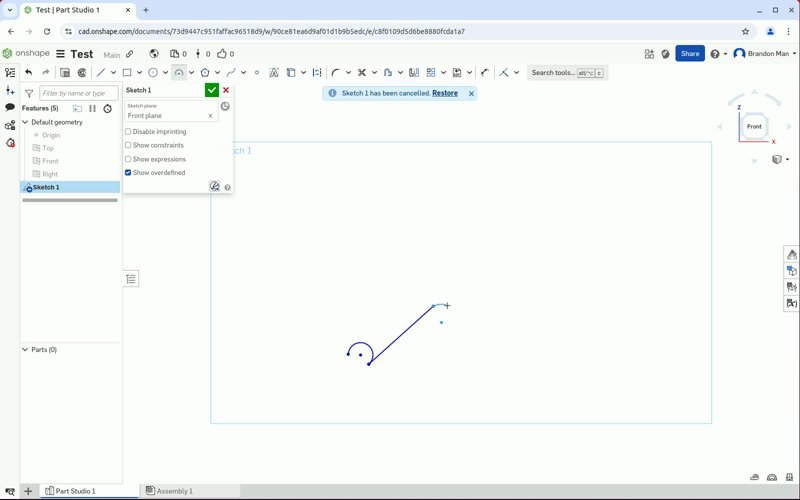
mouse_move(440, 303)
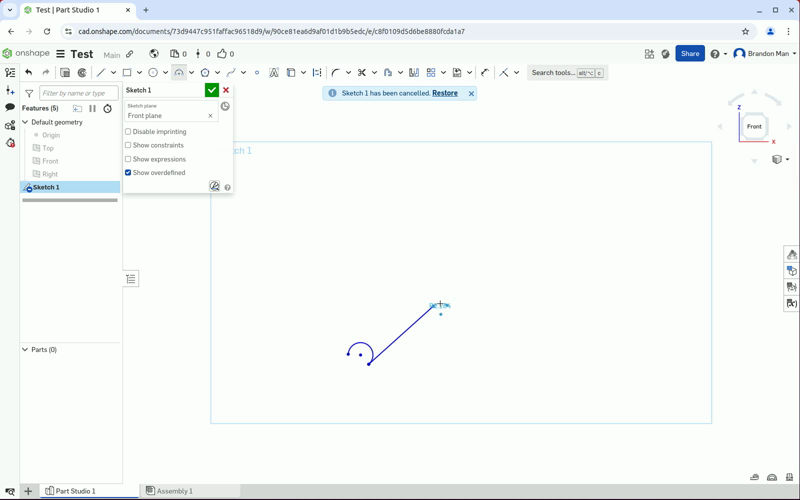
click(440, 303)
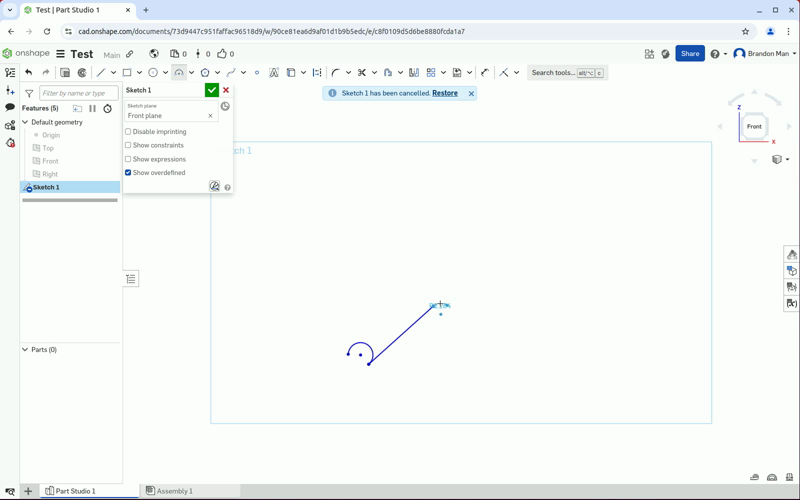
key_up(shift)
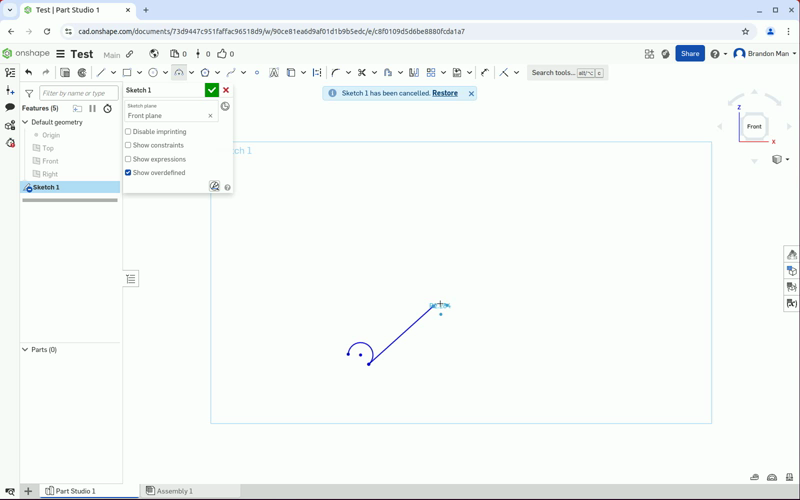
mouse_move(447, 305)
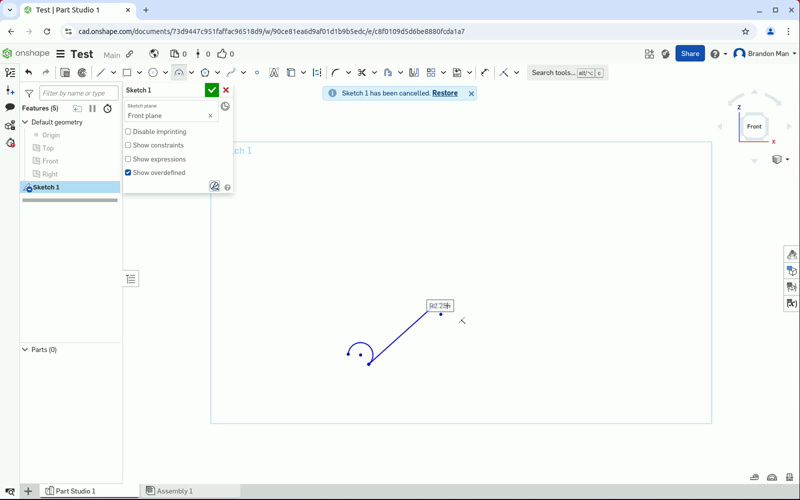
click(447, 305)
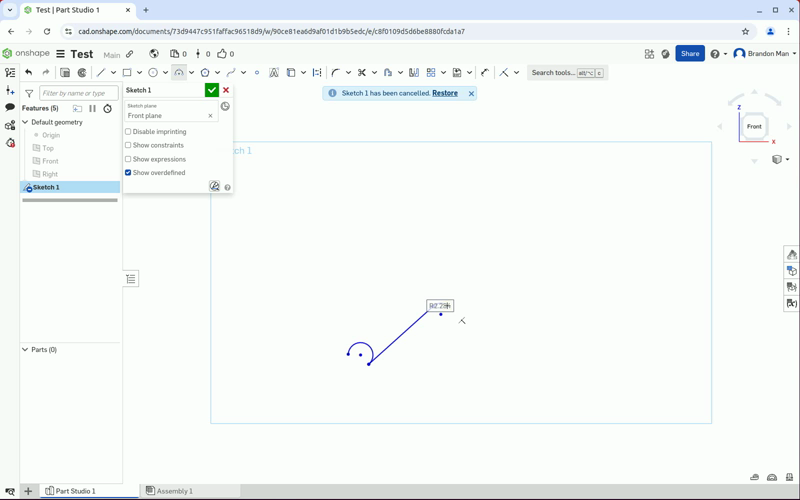
key_down(shift)
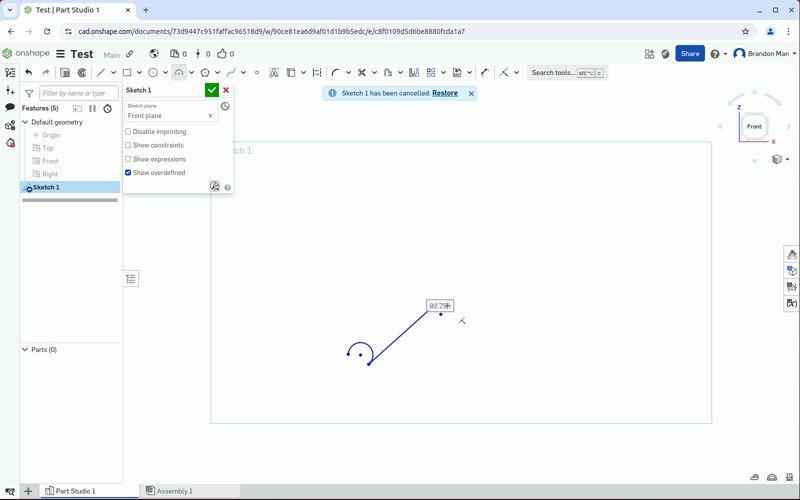
mouse_move(450, 259)
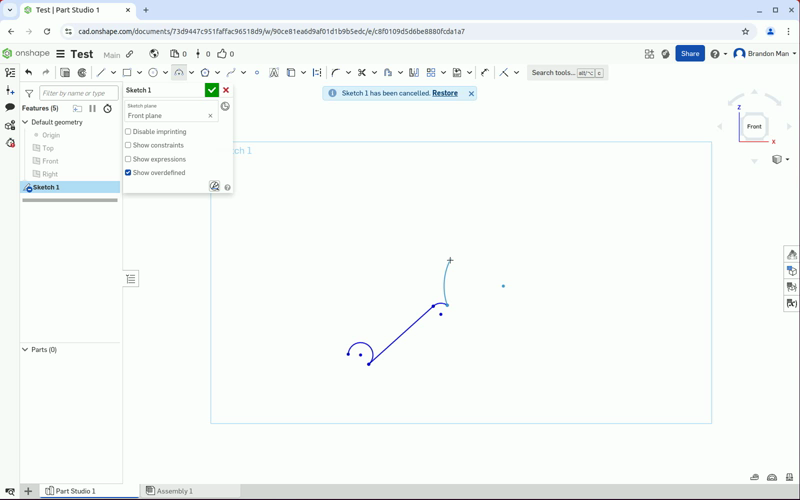
click(450, 259)
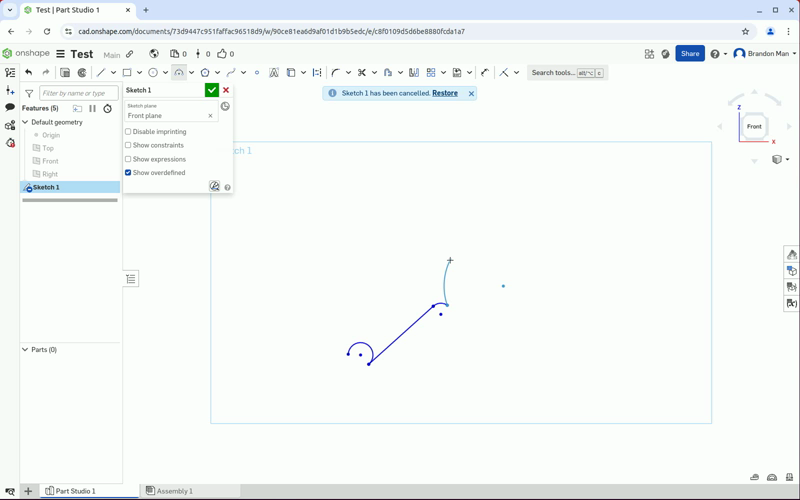
mouse_move(434, 281)
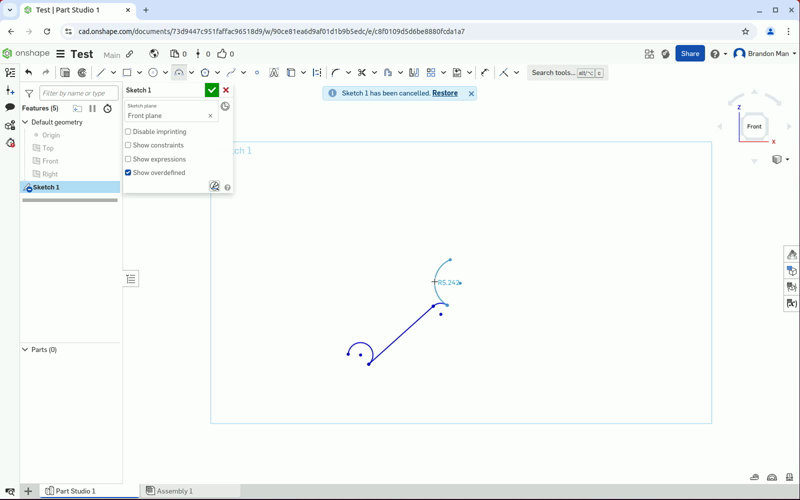
click(434, 281)
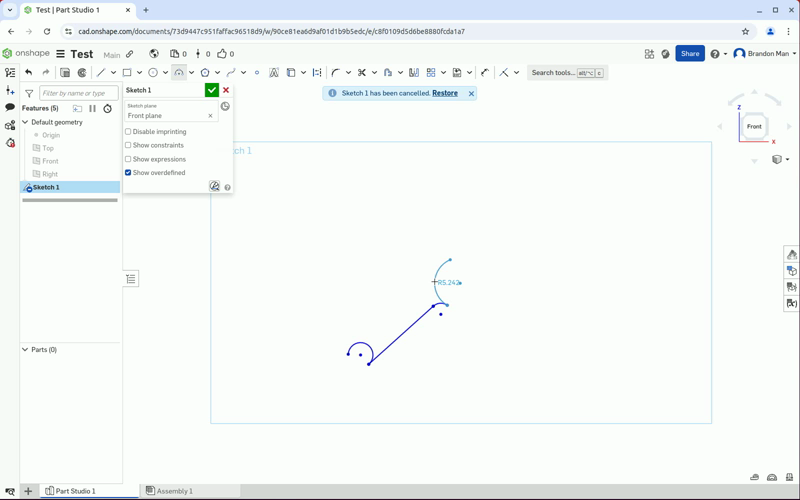
key_up(shift)
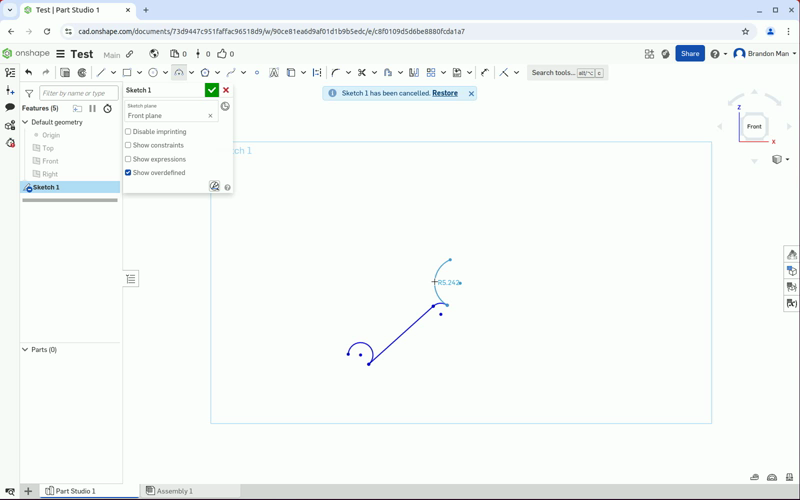
key(esc)
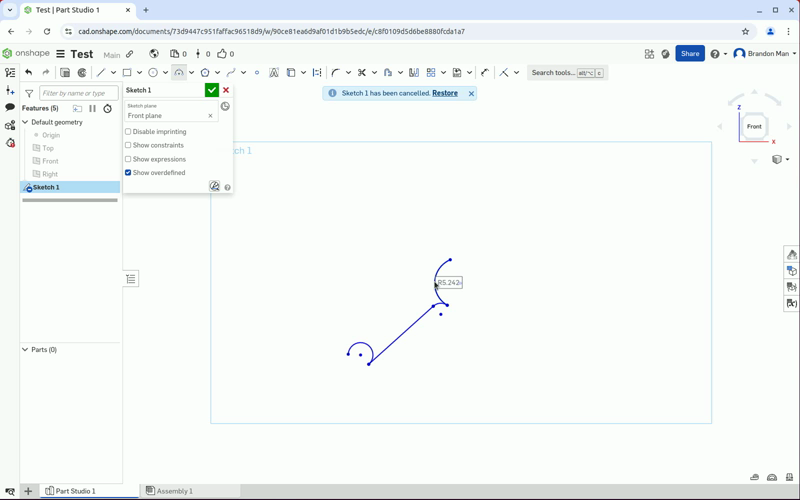
key(l)
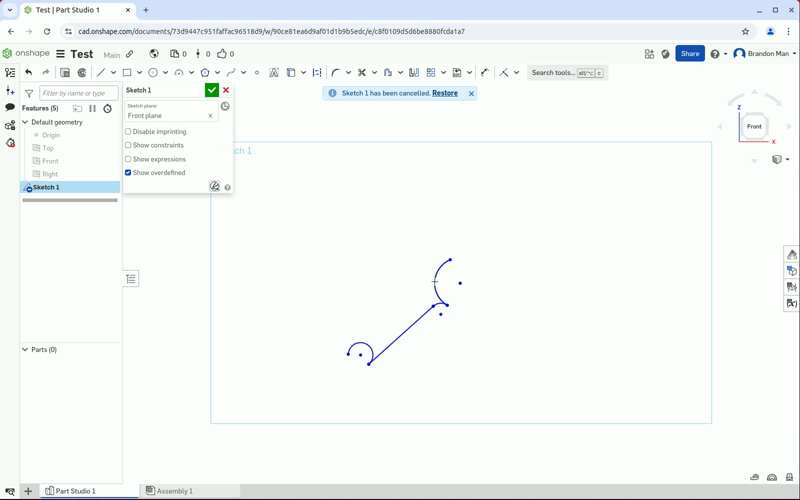
mouse_move(450, 259)
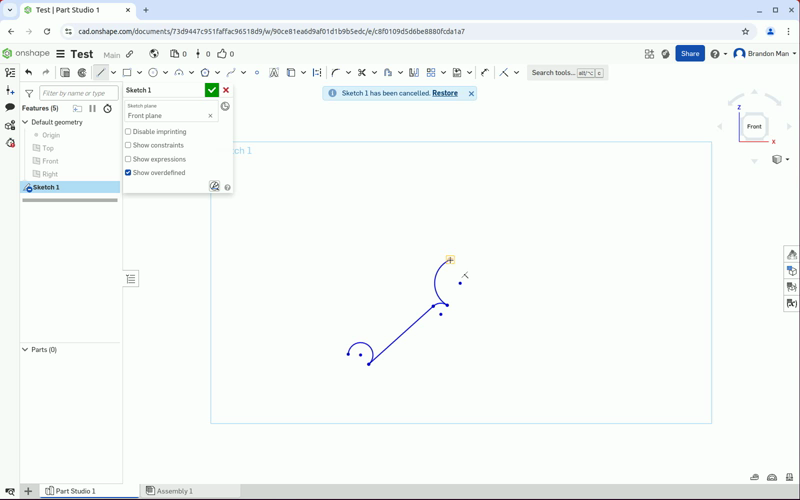
click(450, 259)
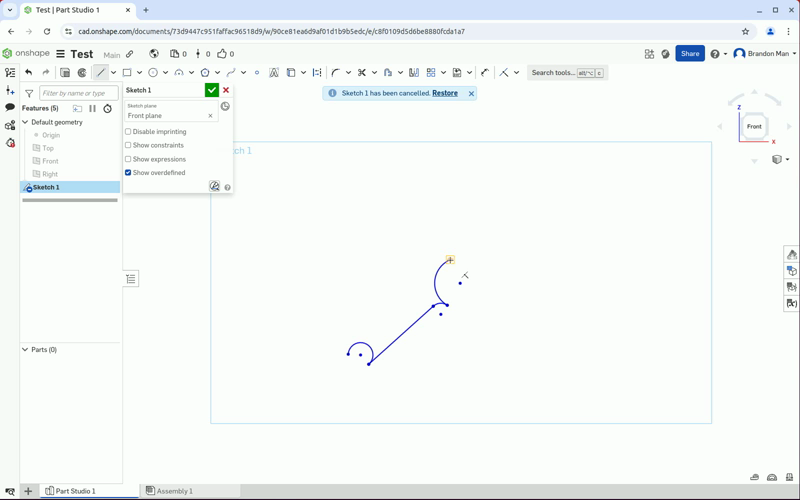
key_down(shift)
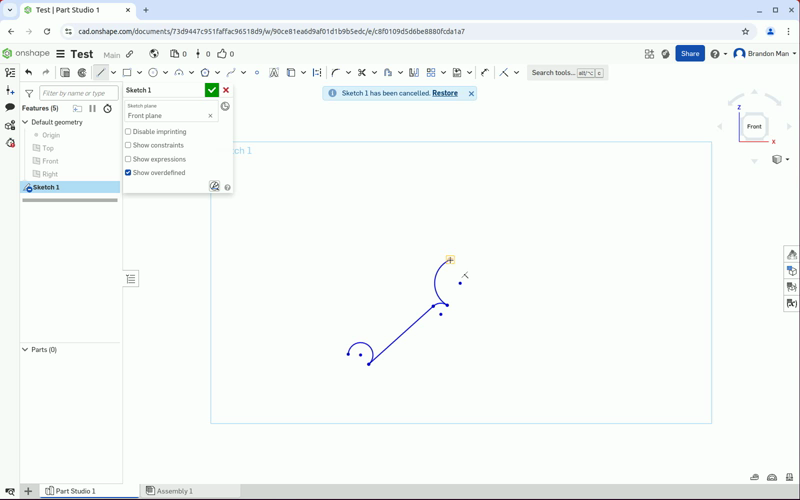
mouse_move(355, 301)
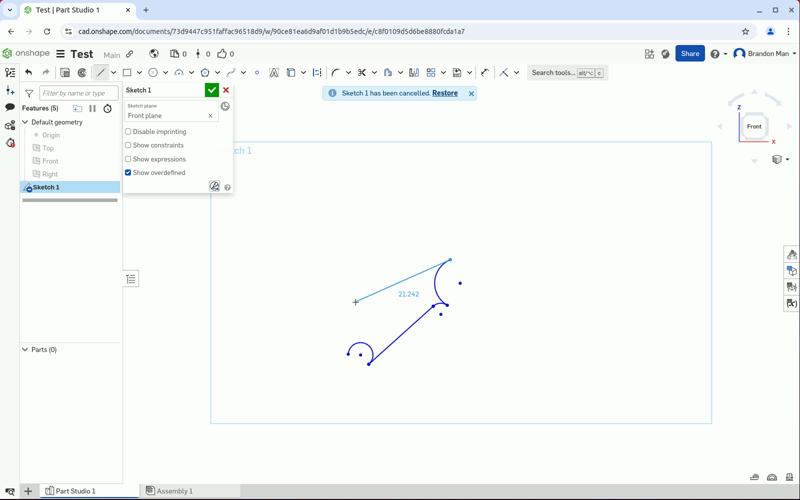
click(355, 301)
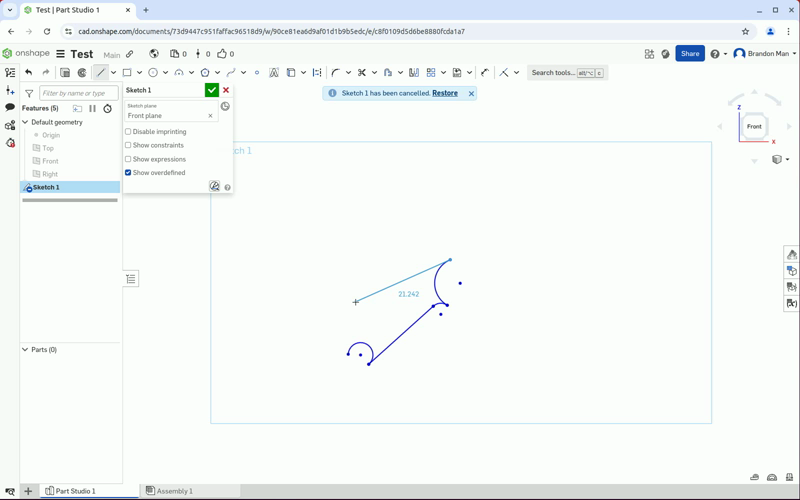
key_up(shift)
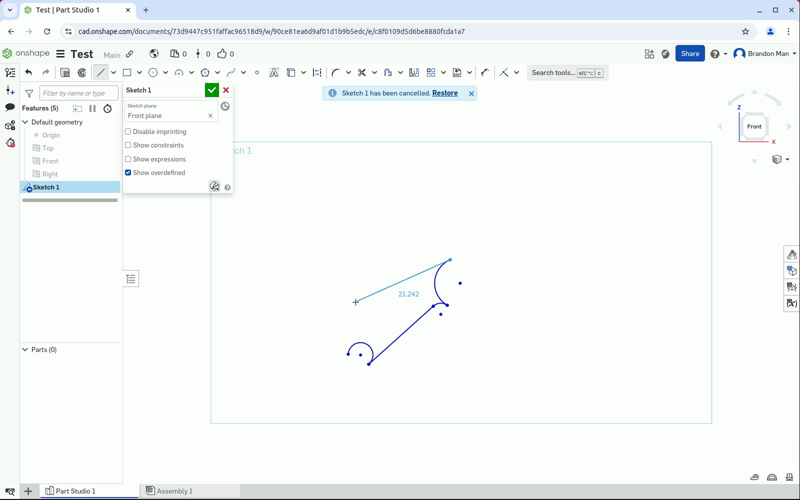
key(esc)
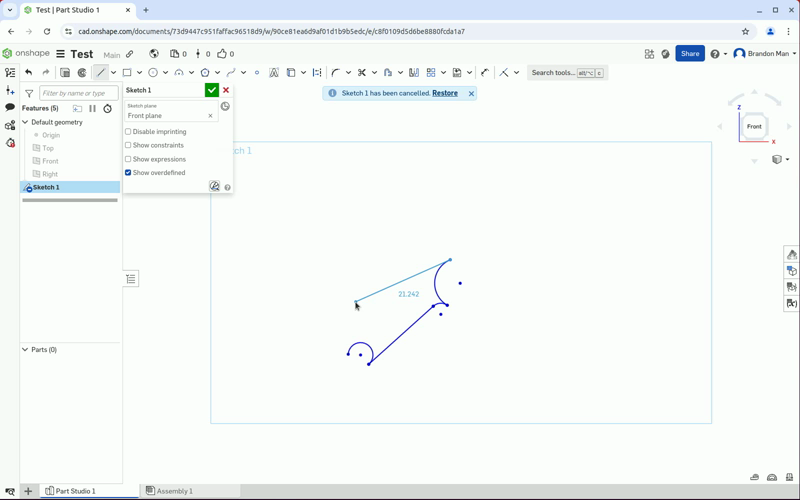
key(a)
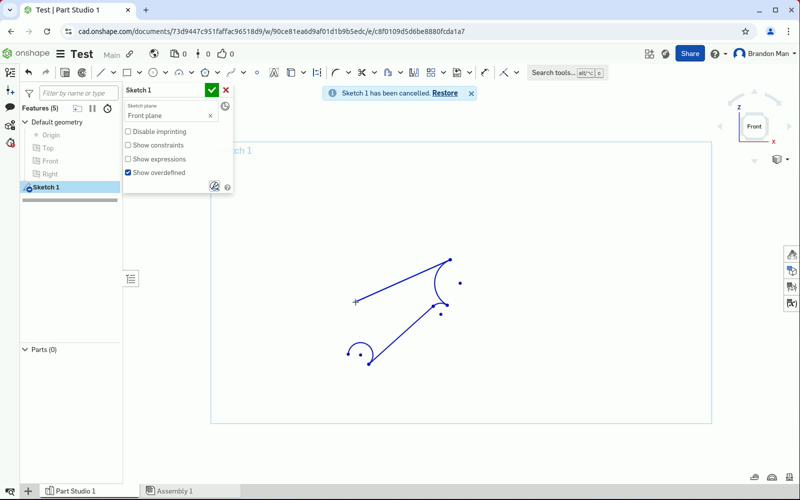
mouse_move(355, 301)
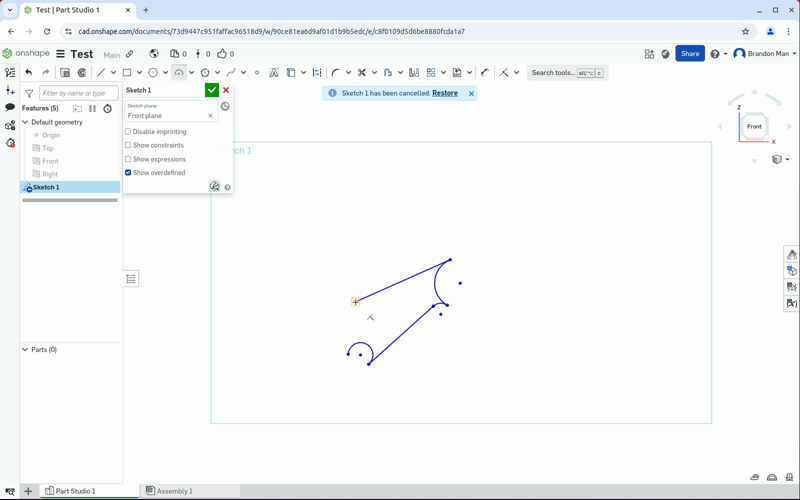
click(355, 301)
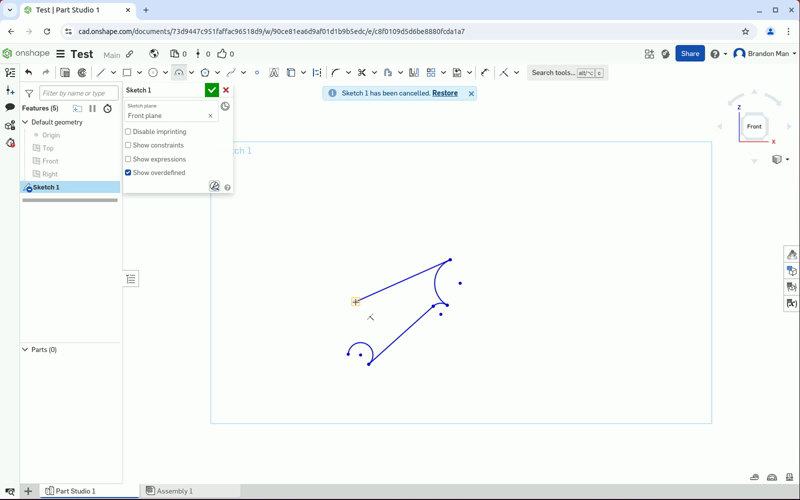
key_down(shift)
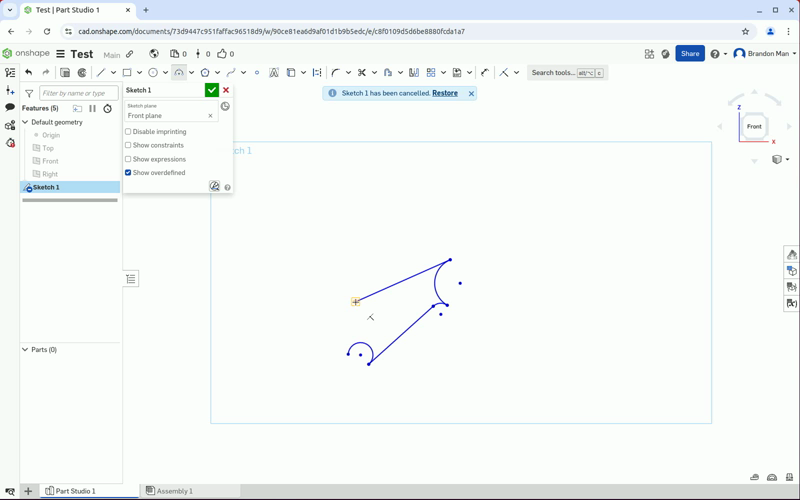
mouse_move(348, 313)
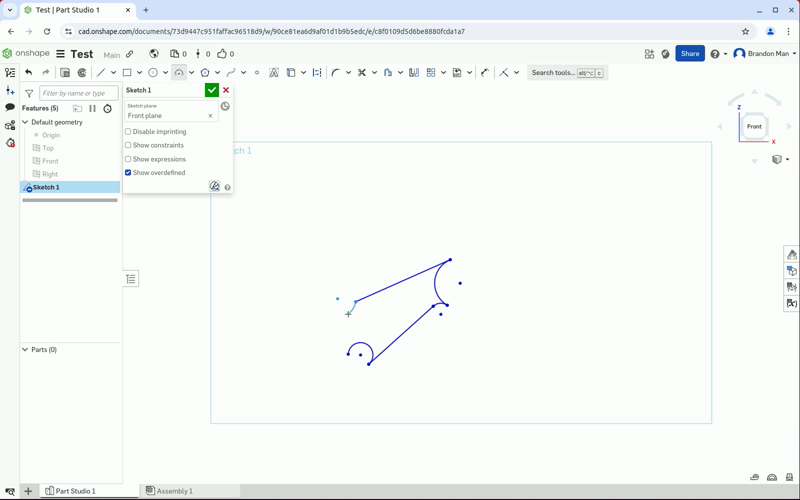
click(348, 313)
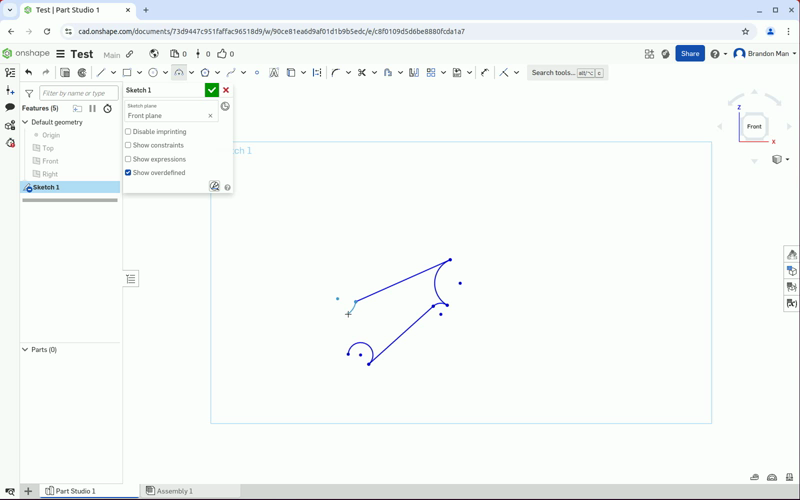
mouse_move(371, 320)
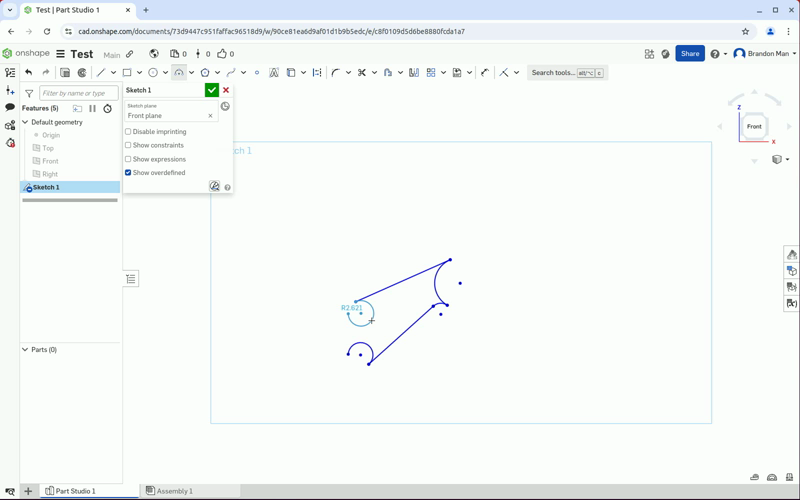
click(371, 320)
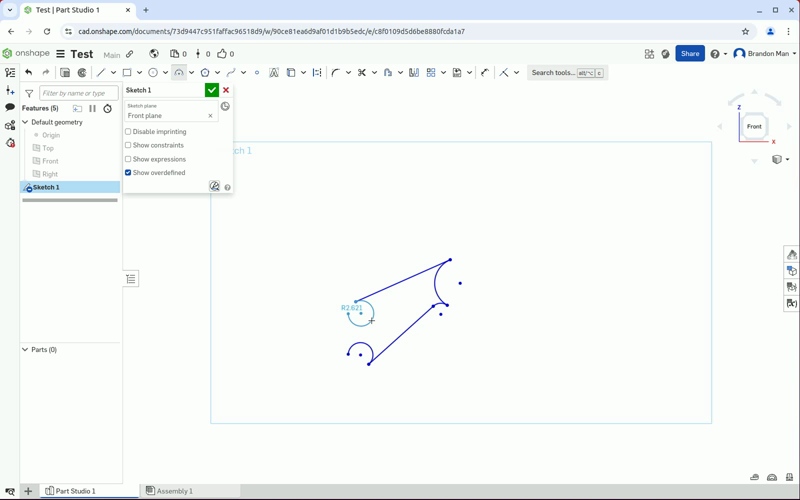
key_up(shift)
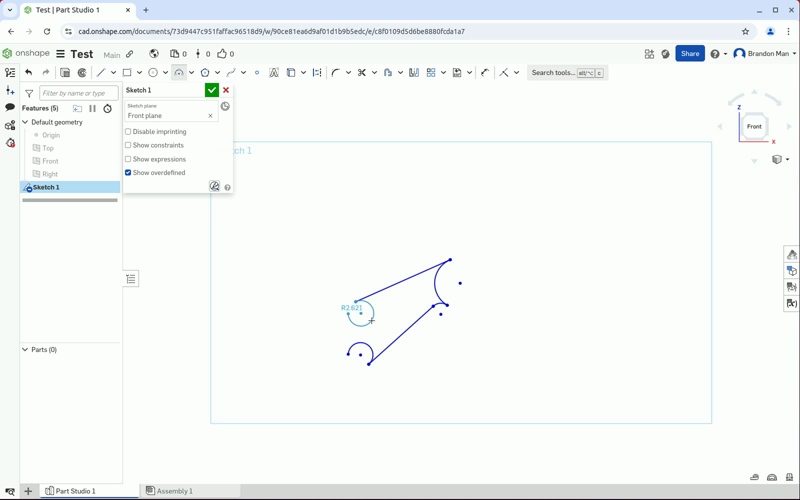
key(esc)
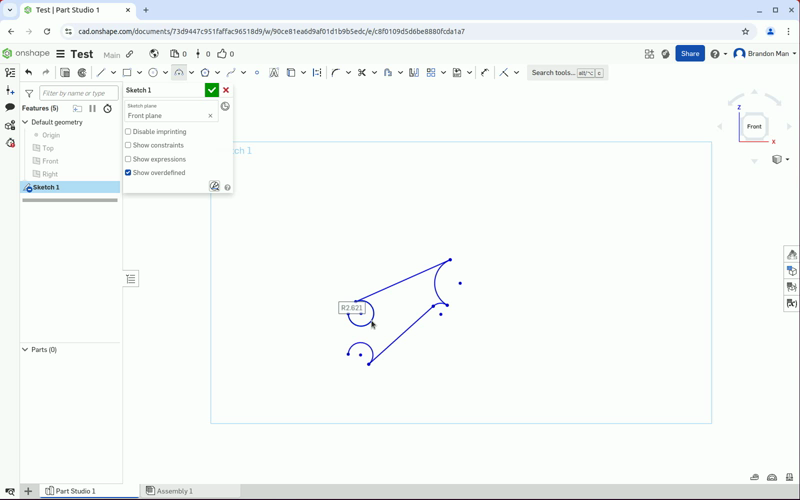
key(l)
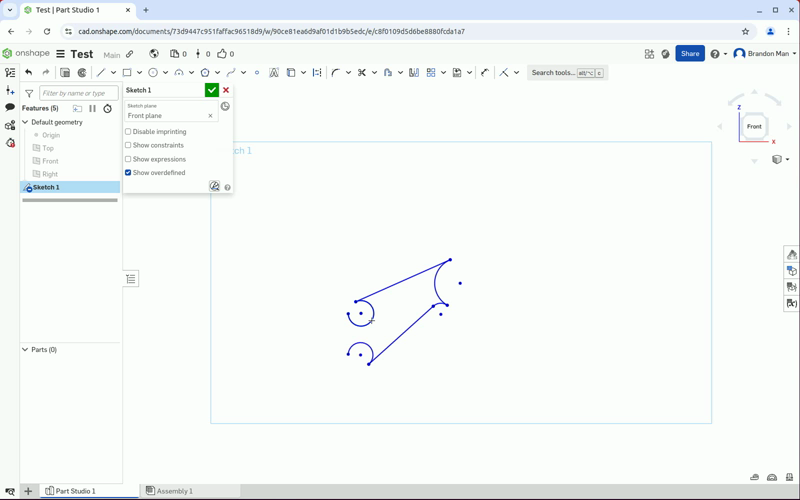
mouse_move(348, 313)
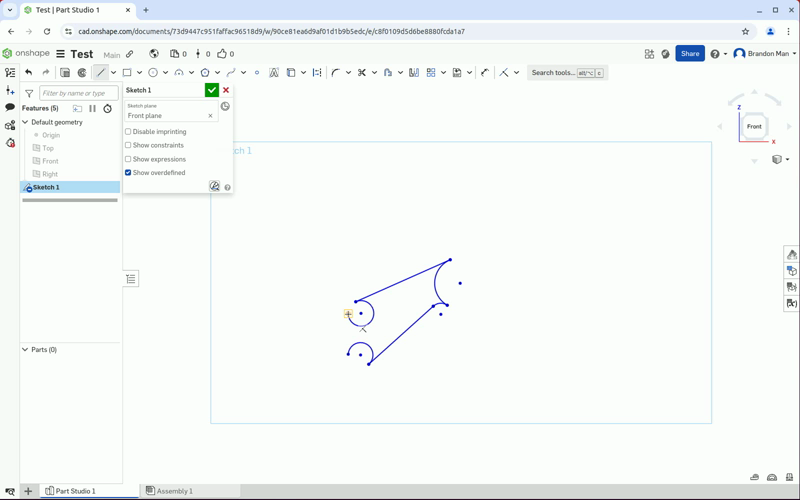
click(348, 313)
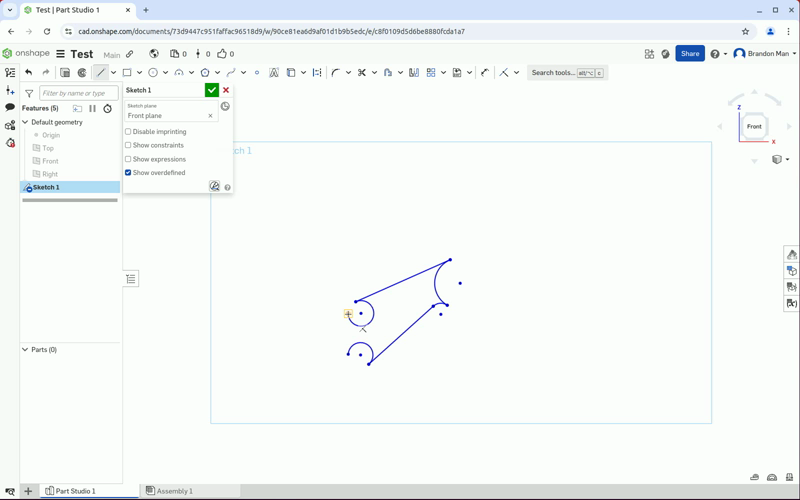
mouse_move(378, 313)
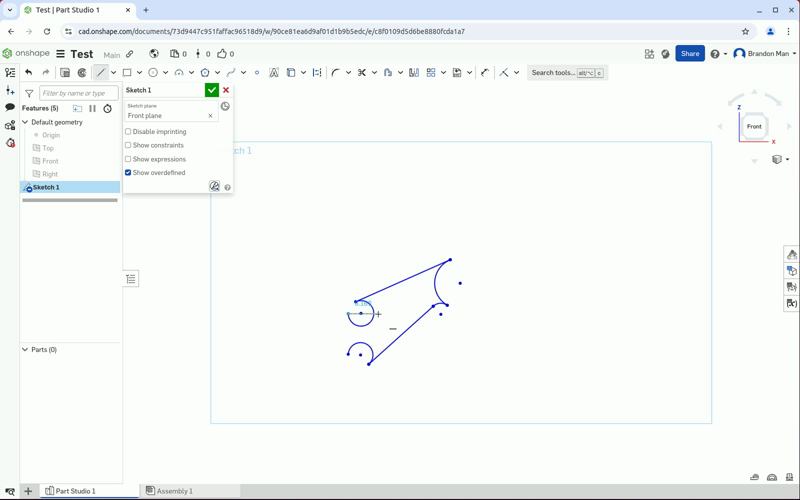
key_down(shift)
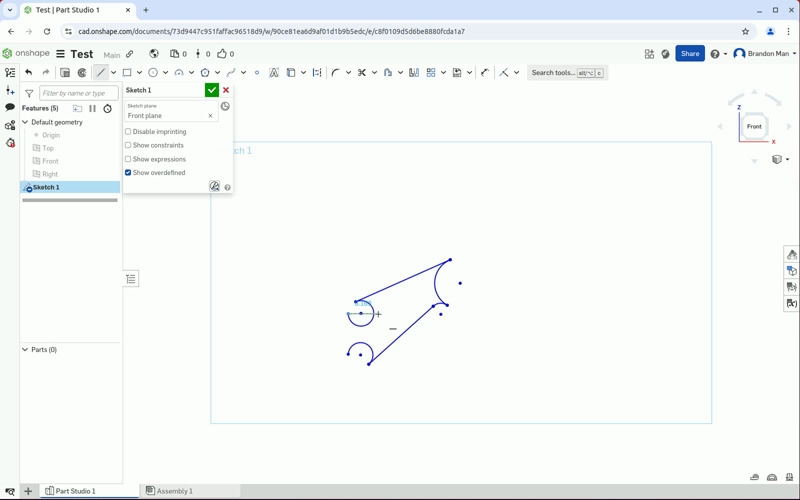
mouse_move(348, 354)
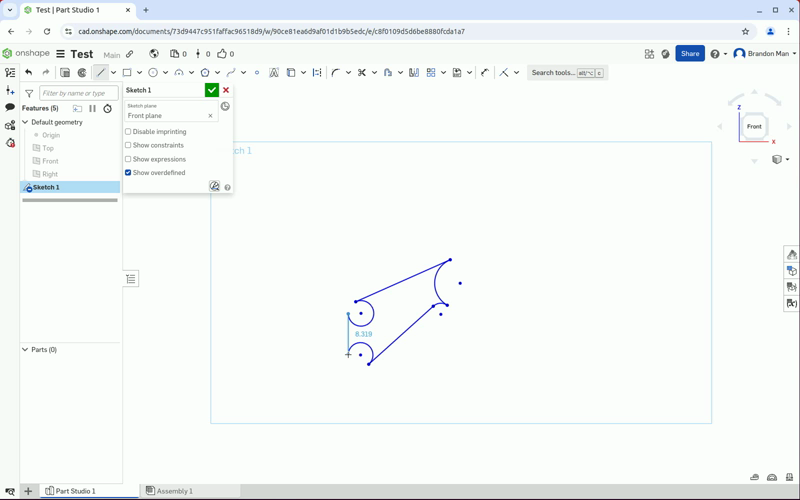
key_up(shift)
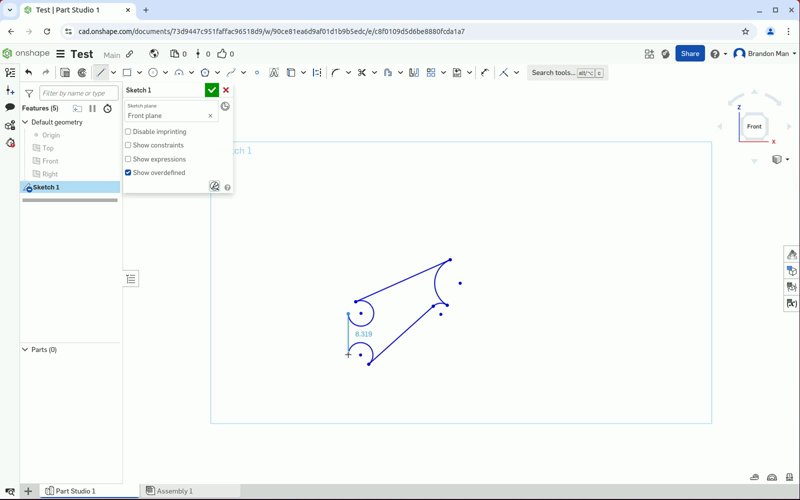
click(348, 354)
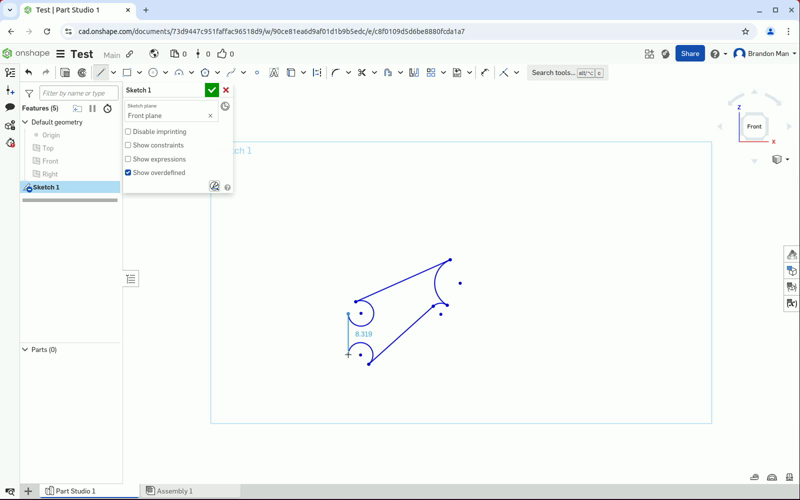
key(esc)
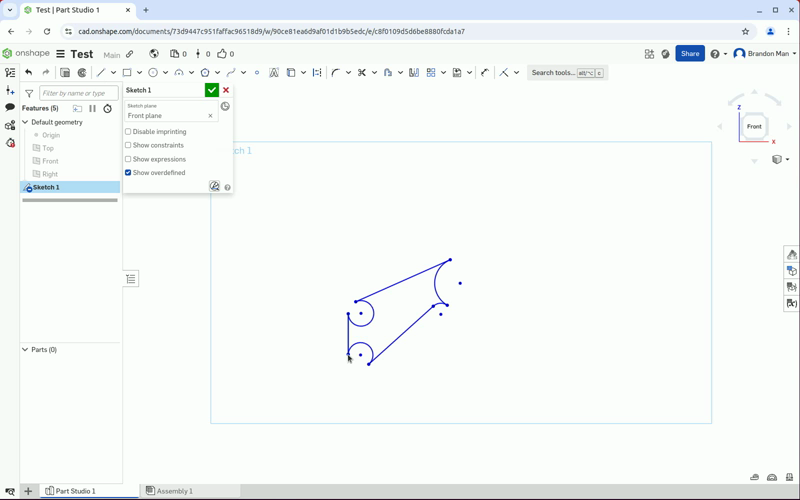
mouse_move(393, 293)
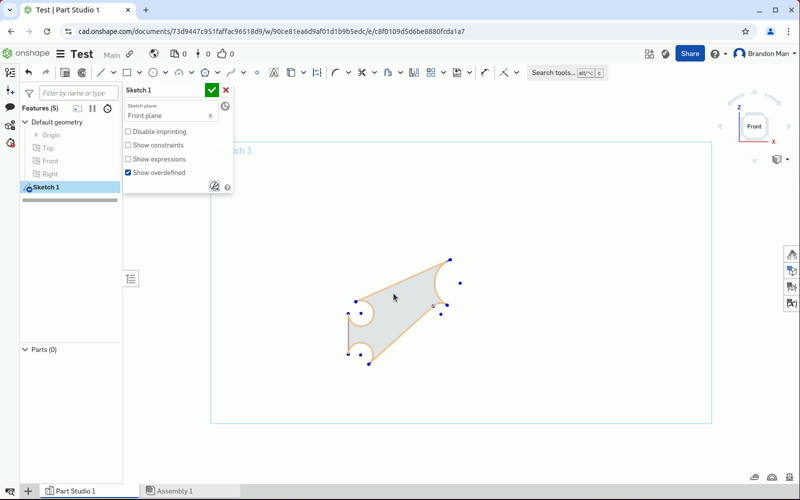
click(393, 293)
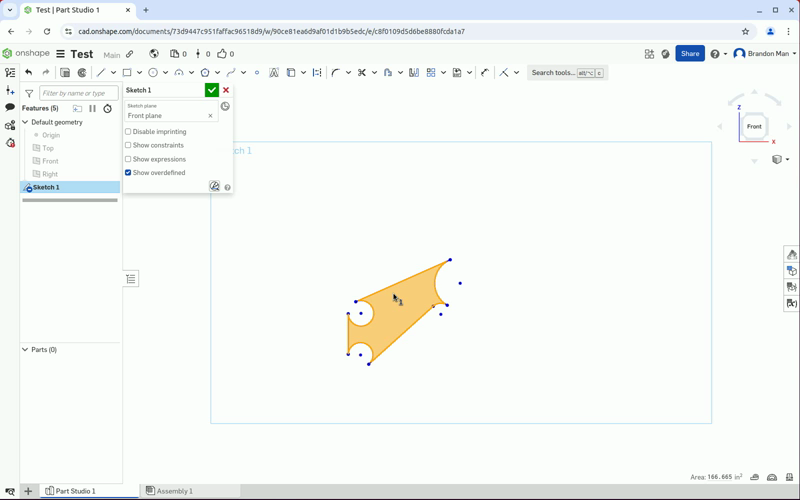
mouse_move(73, 352)
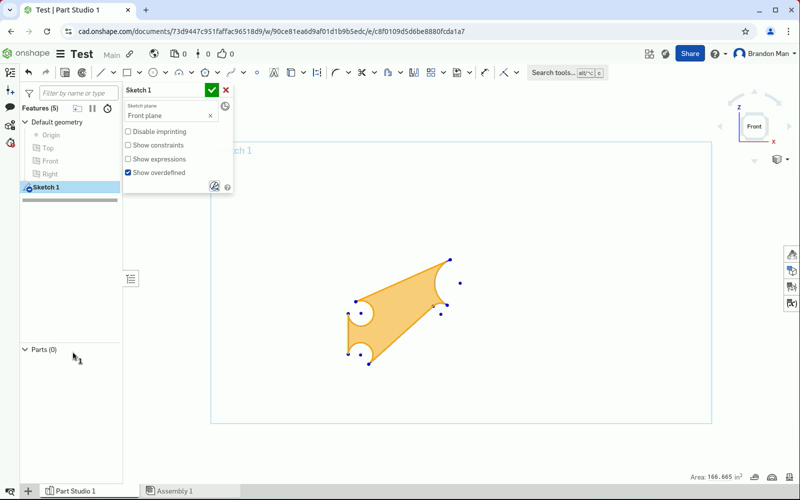
key(shift+y)
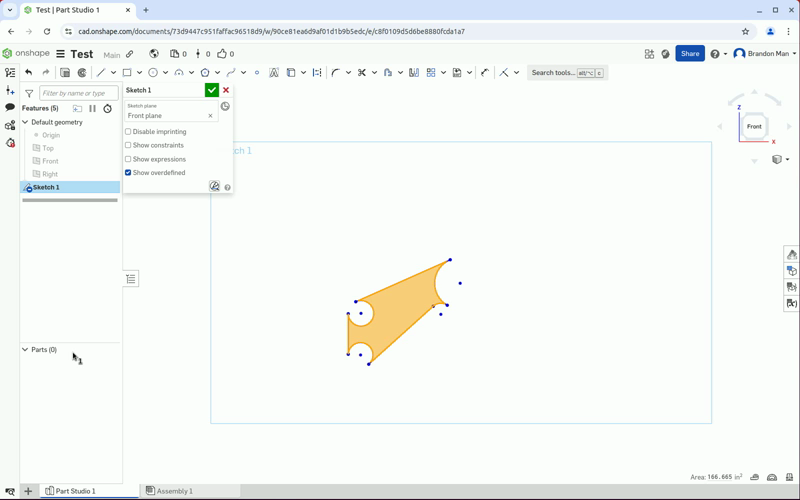
key(shift+e)
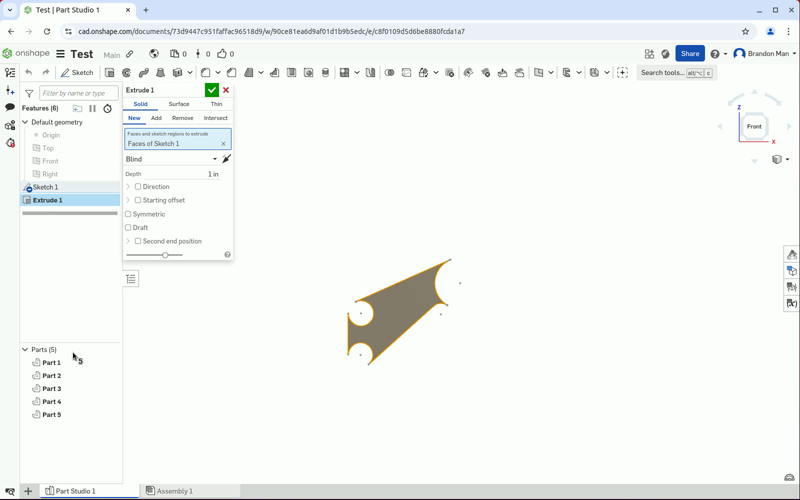
mouse_move(143, 106)
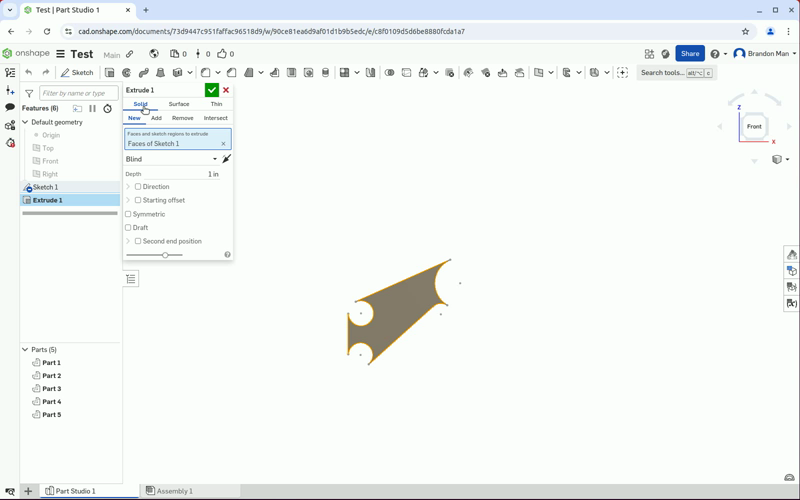
click(143, 106)
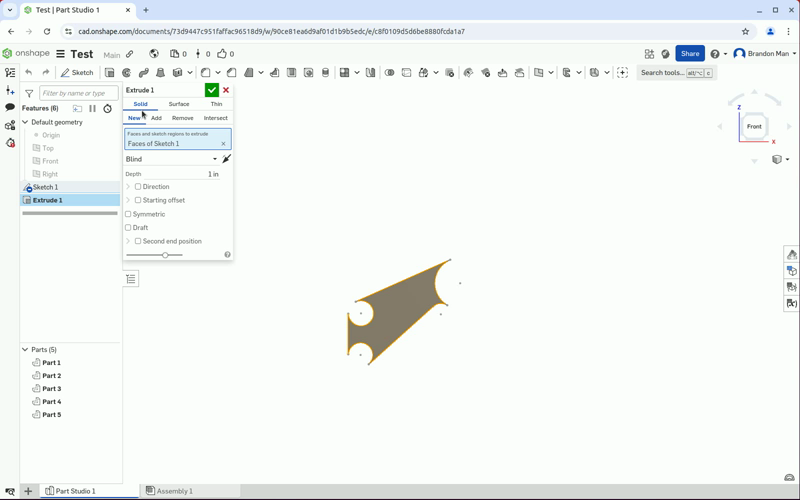
mouse_move(137, 120)
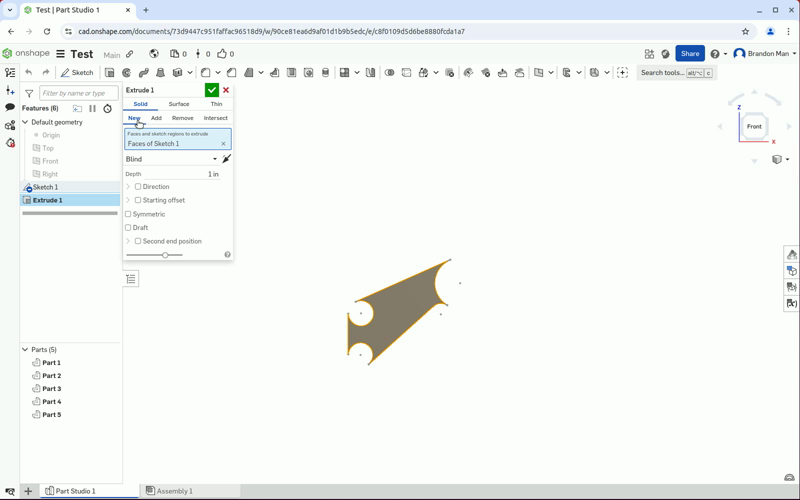
click(137, 120)
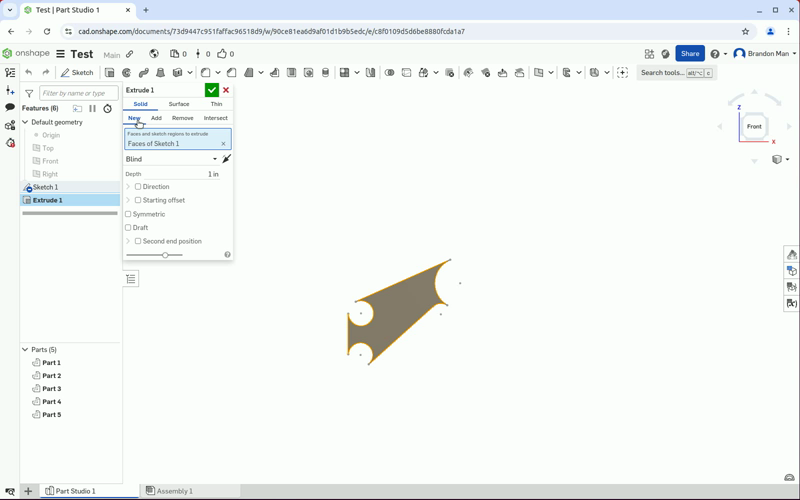
key(tab, 4)
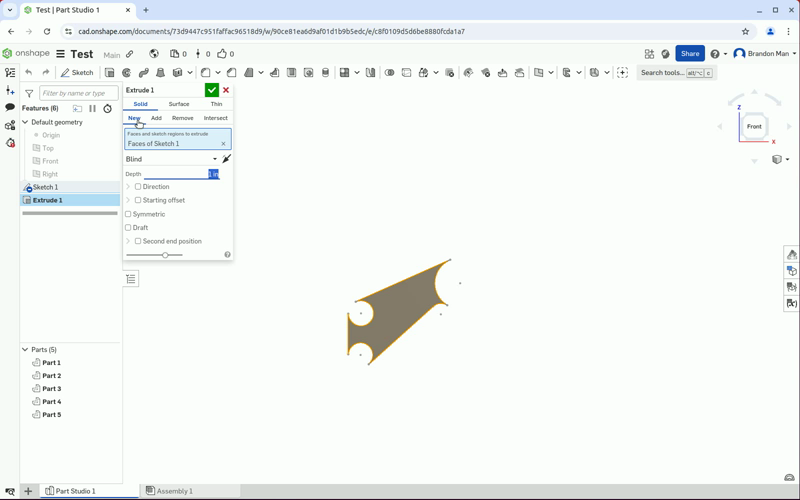
text(2.408)
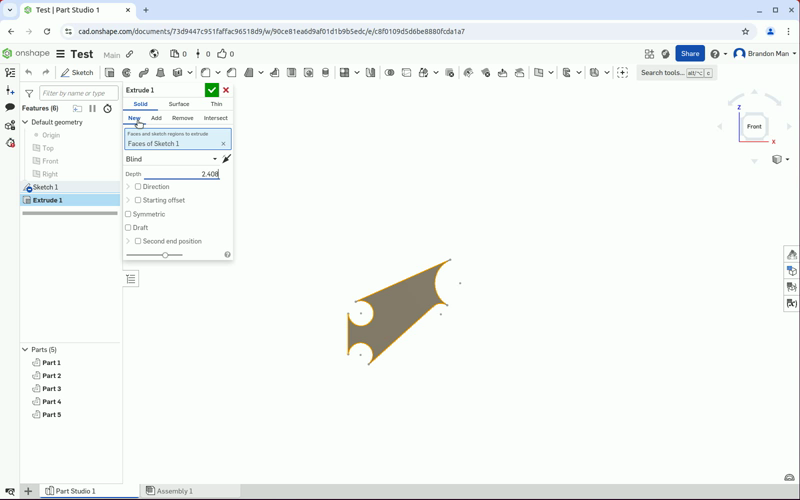
key(tab, 3)
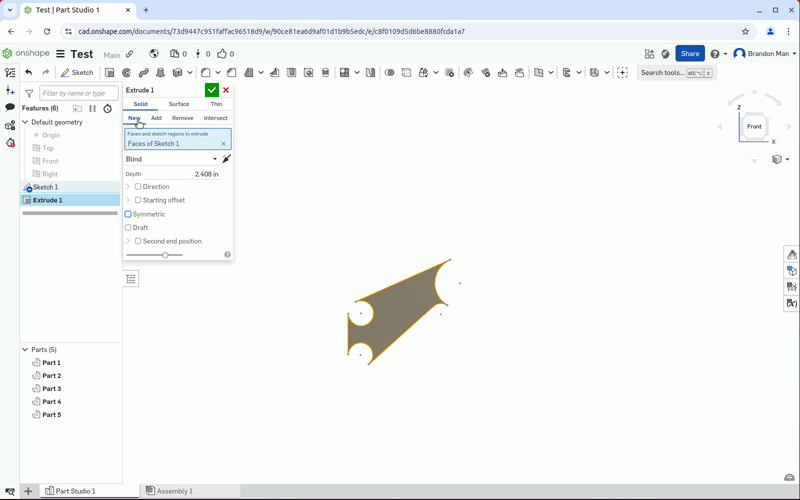
key(space)
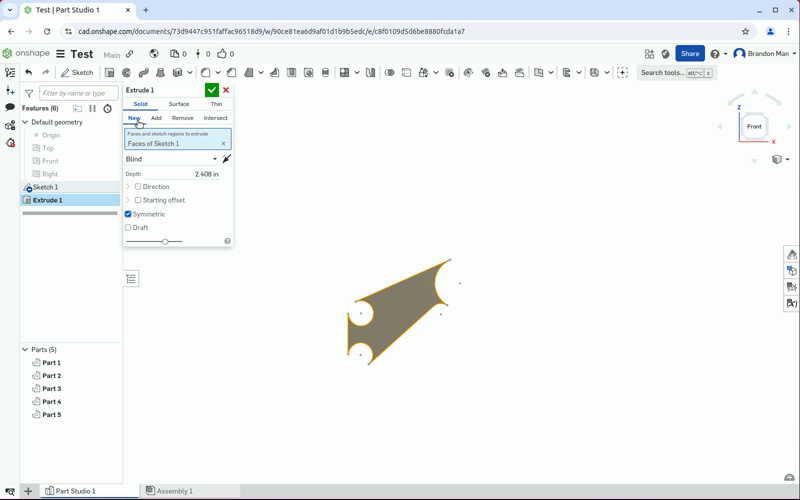
key(enter)
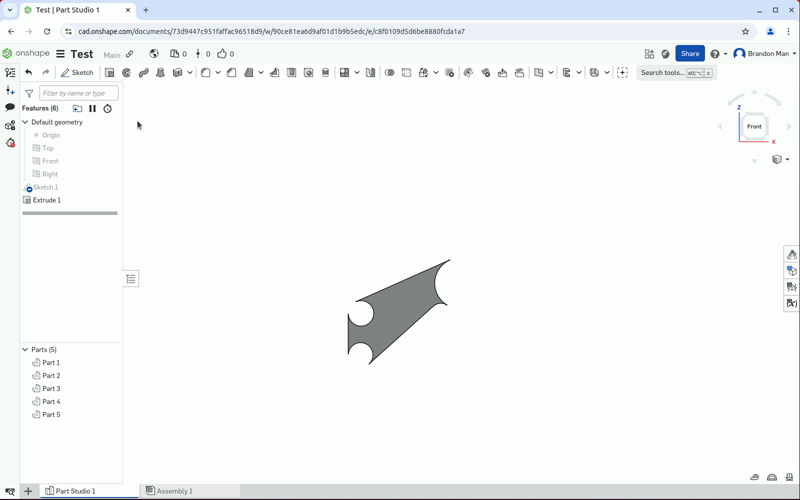
key(shift+h)
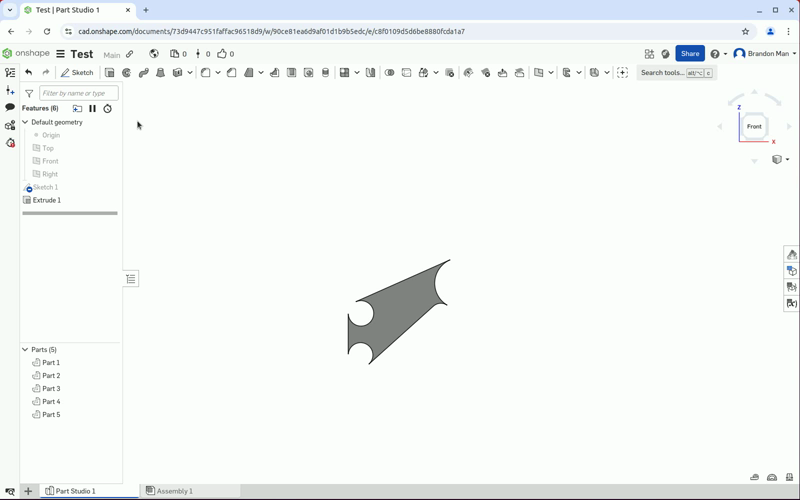
key(shift+h)
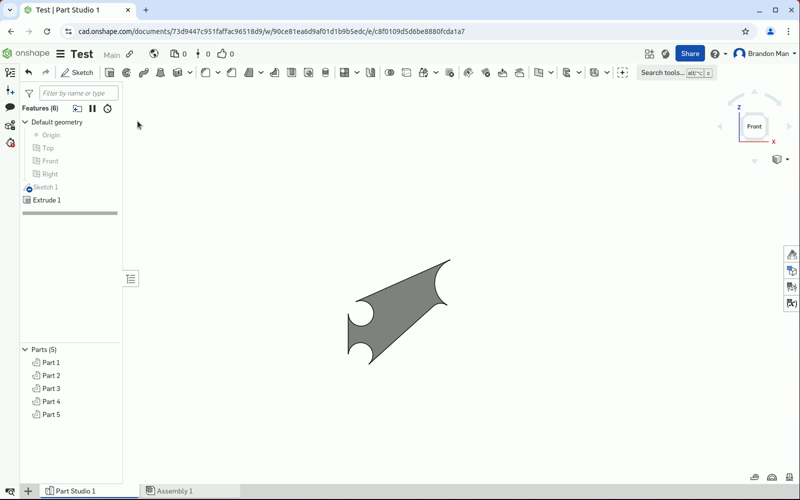
mouse_move(73, 189)
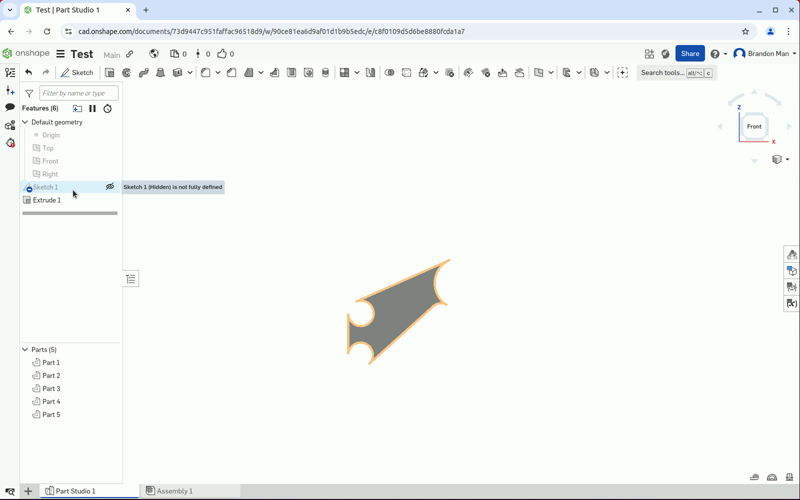
click(73, 189)
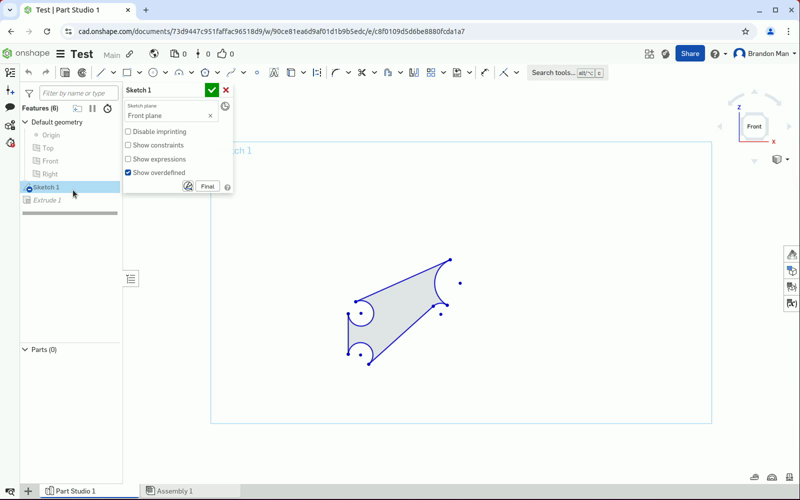
mouse_move(229, 92)
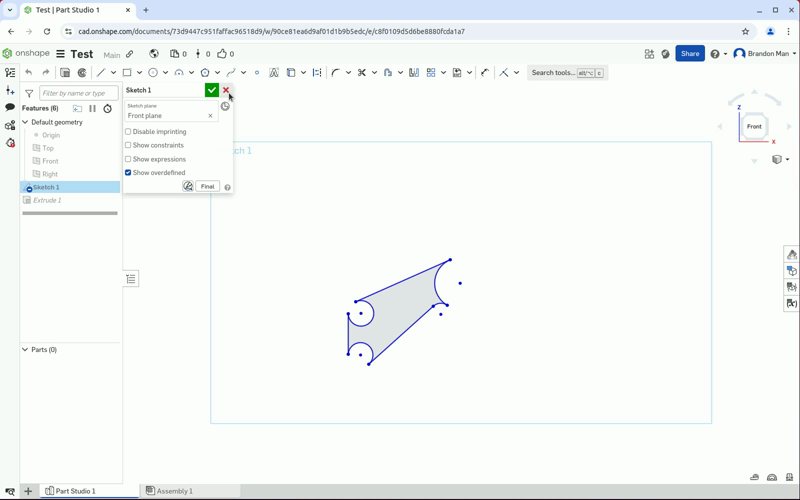
click(229, 92)
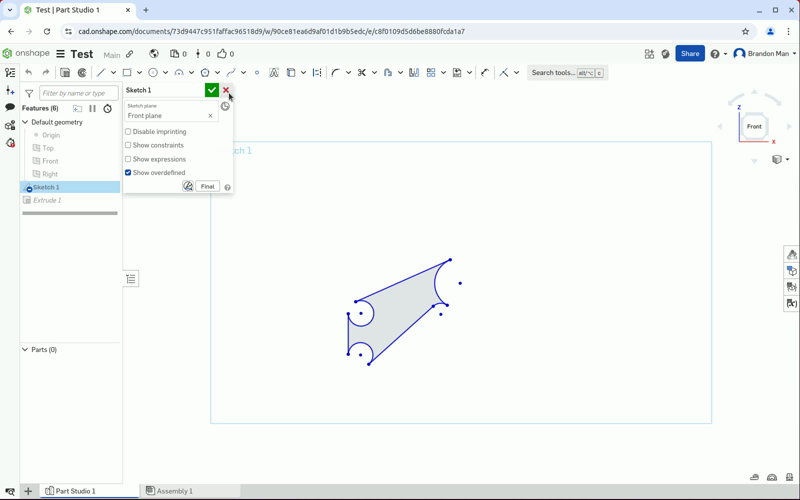
key(shift+s)
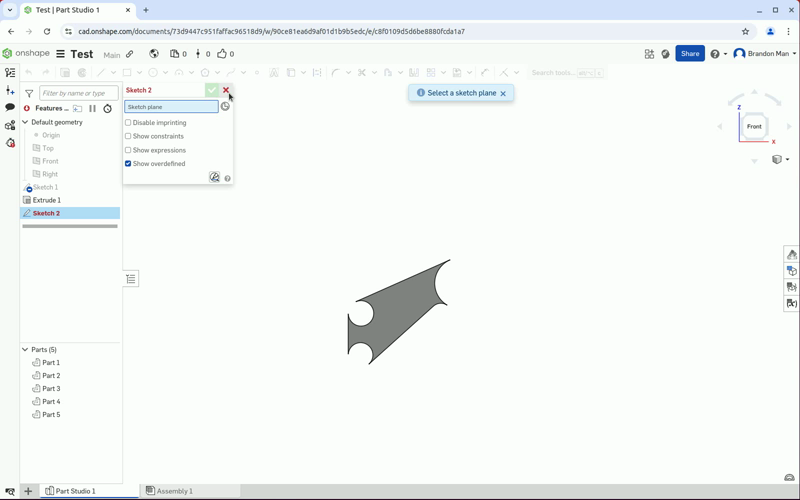
mouse_move(73, 163)
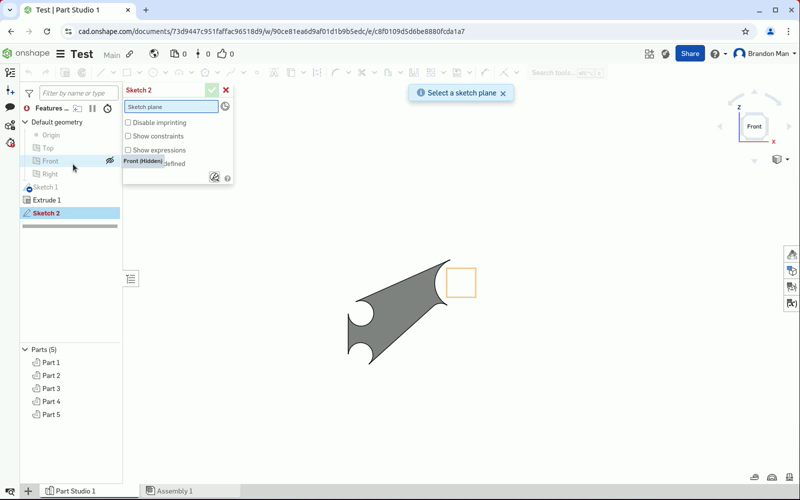
click(73, 163)
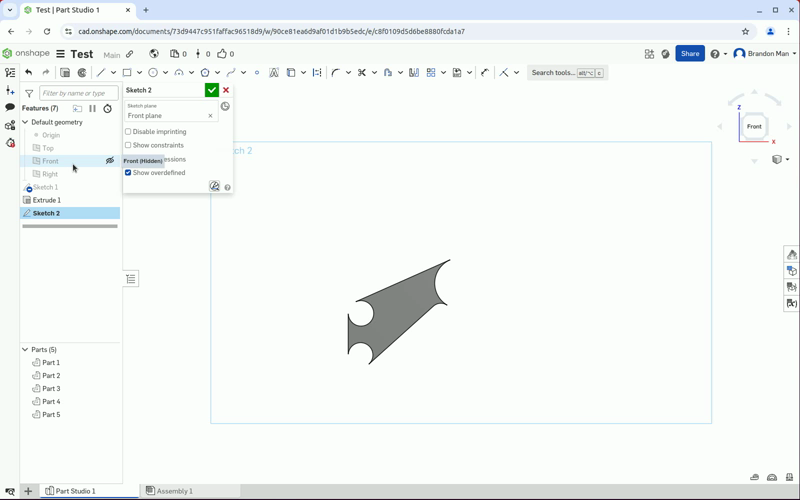
mouse_move(73, 352)
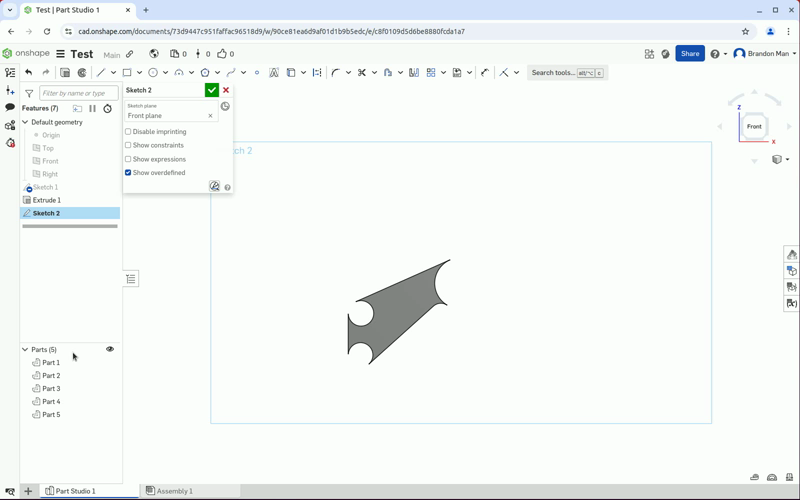
key(y)
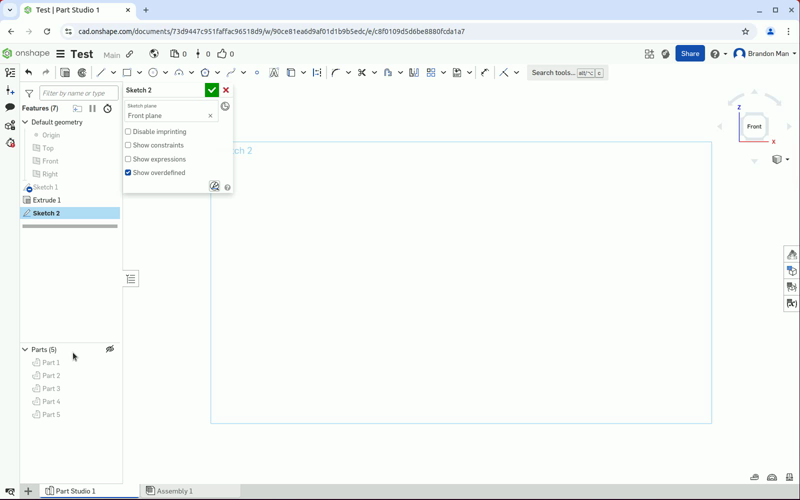
key(c)
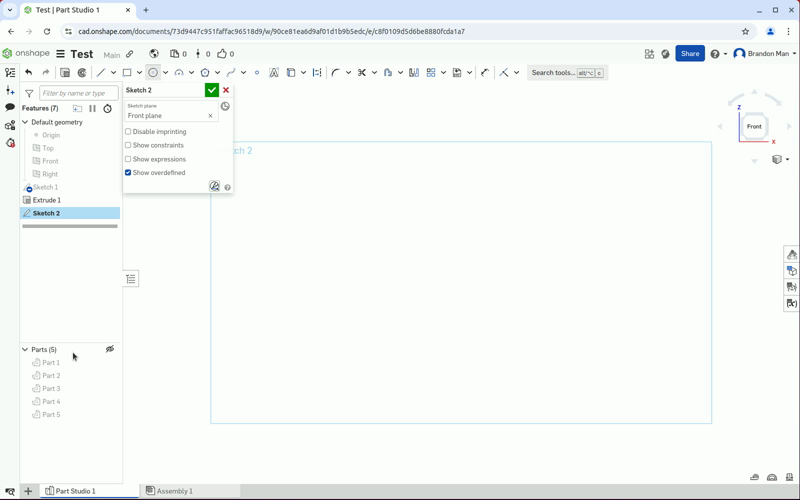
key_down(shift)
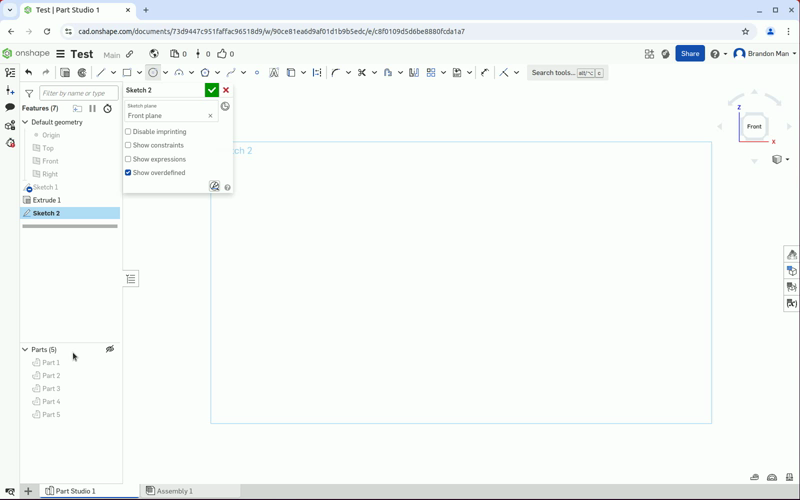
mouse_move(461, 282)
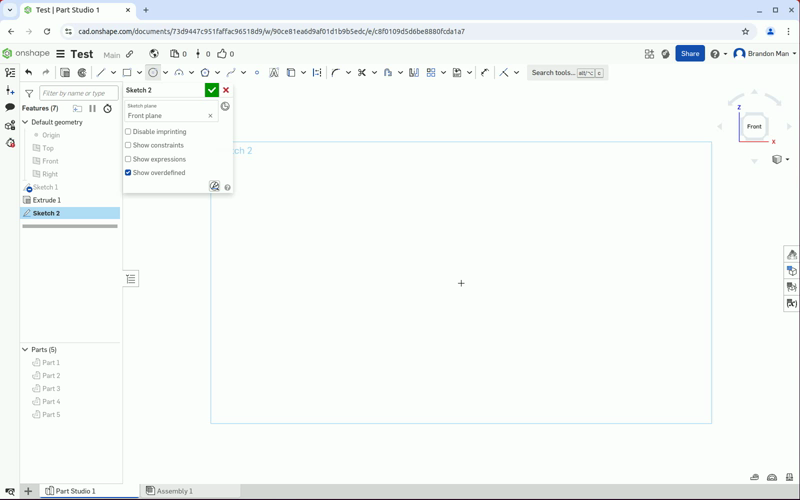
click(461, 282)
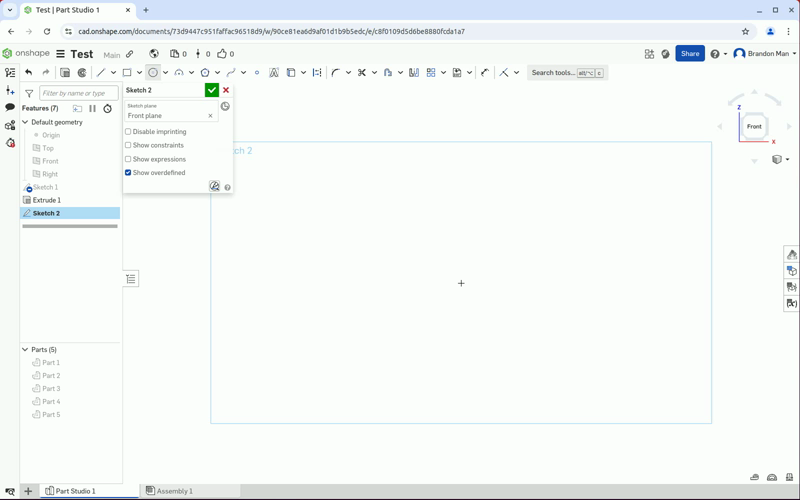
key_up(shift)
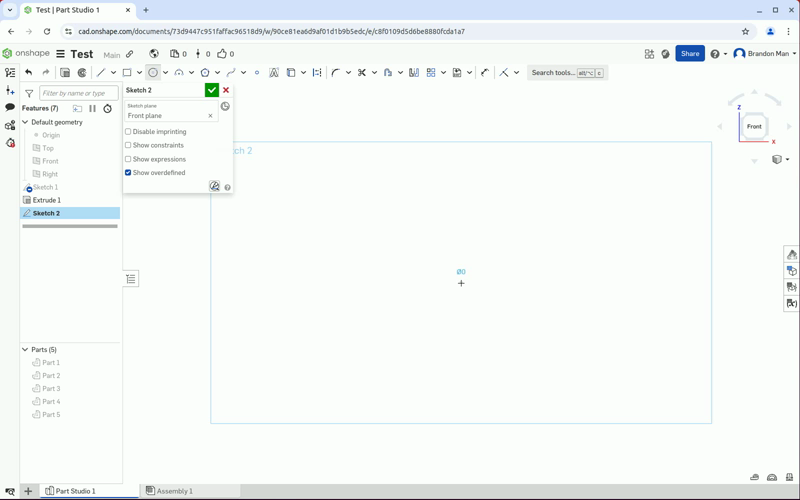
mouse_move(487, 282)
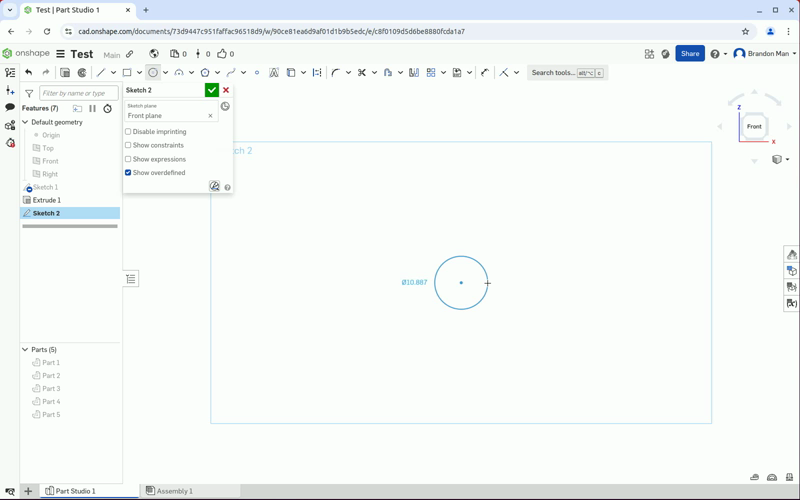
click(487, 282)
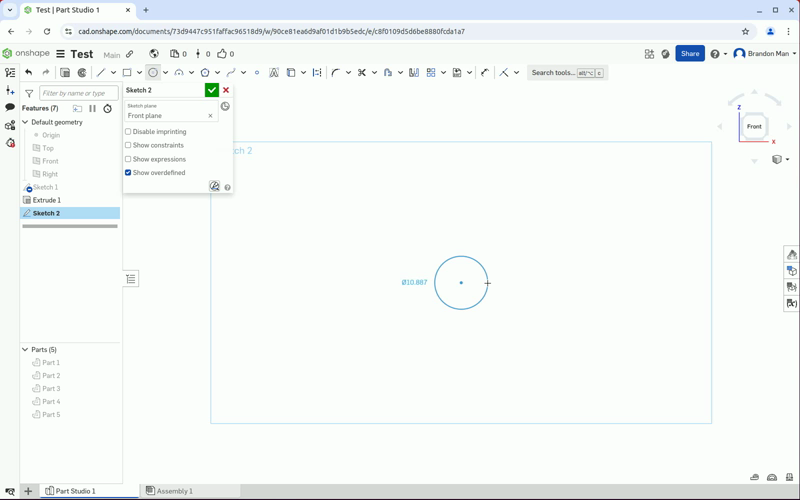
key(esc)
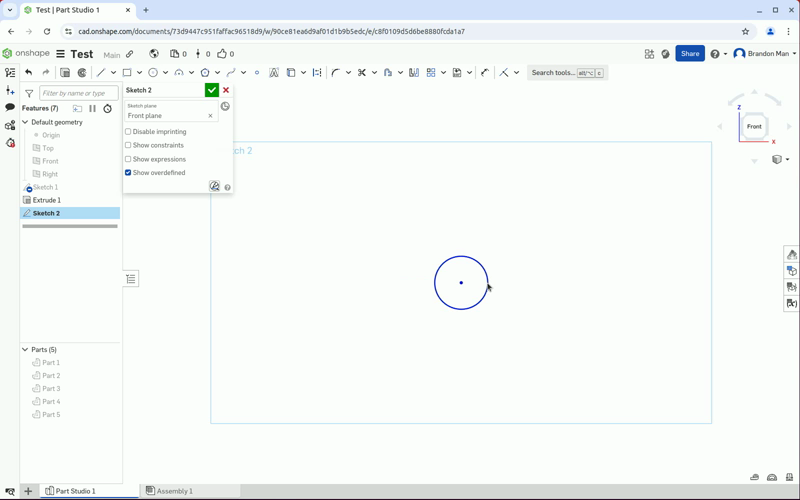
key(c)
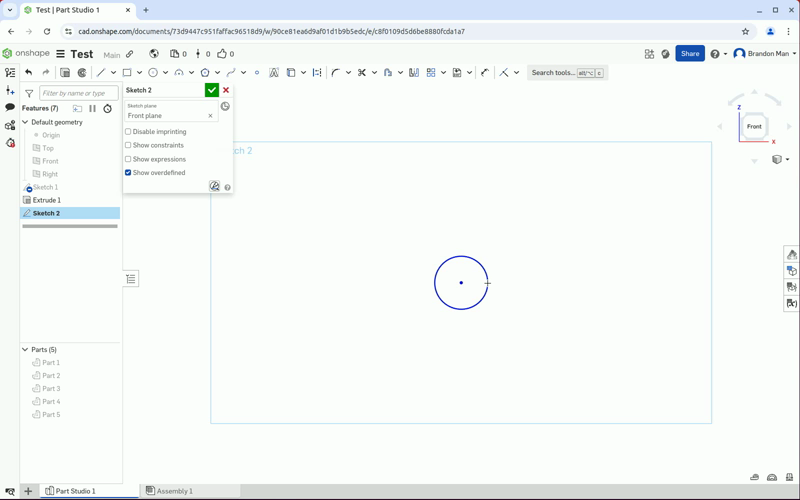
key_down(shift)
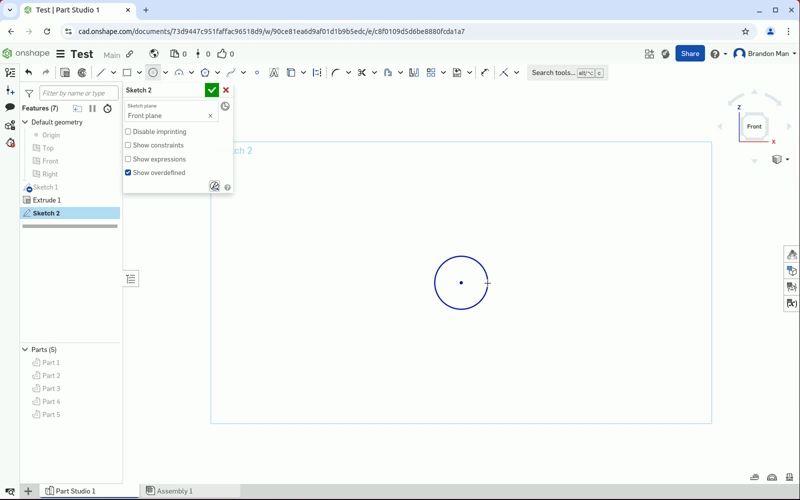
mouse_move(461, 282)
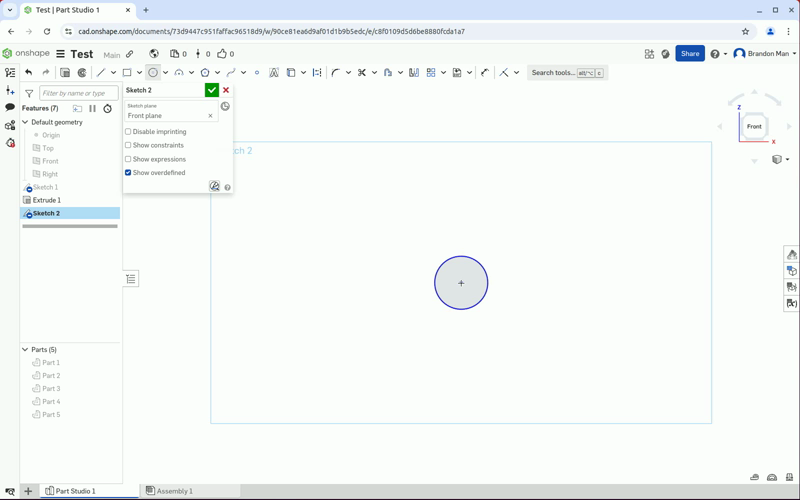
click(461, 282)
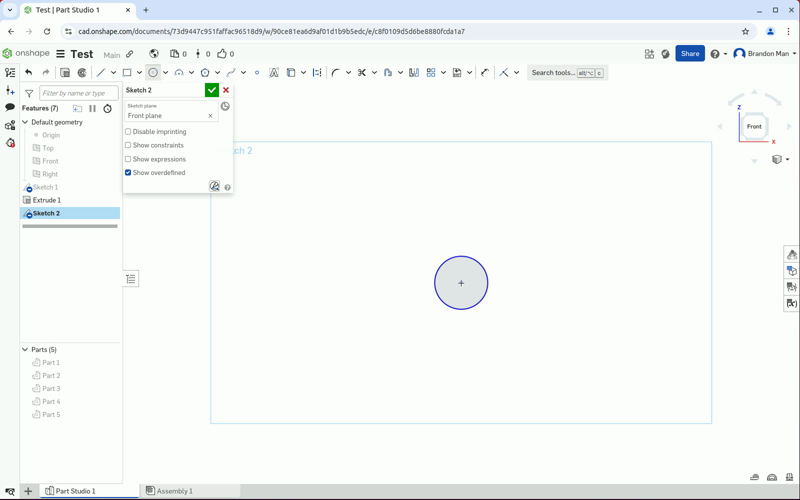
key_up(shift)
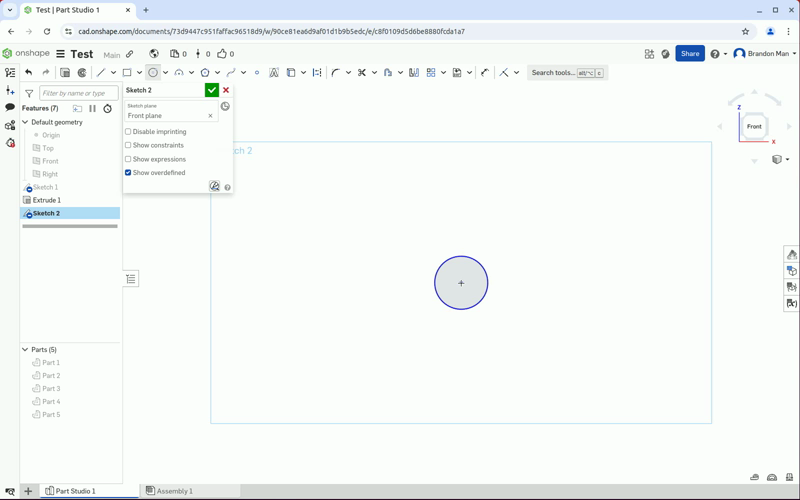
mouse_move(475, 282)
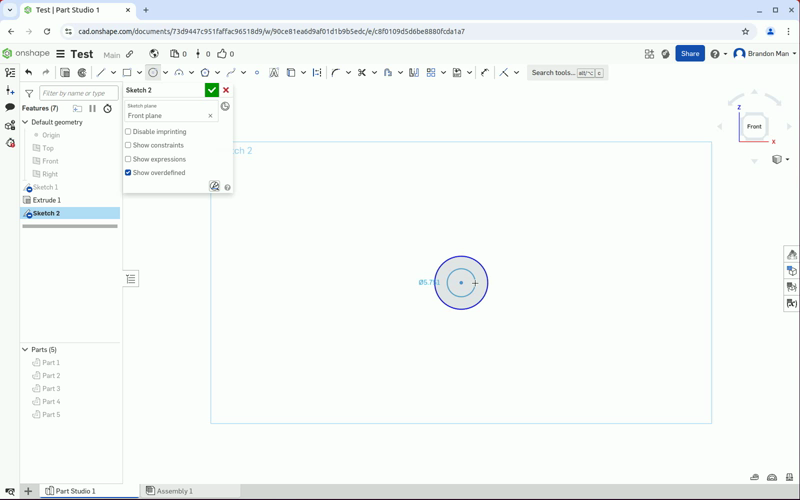
click(475, 282)
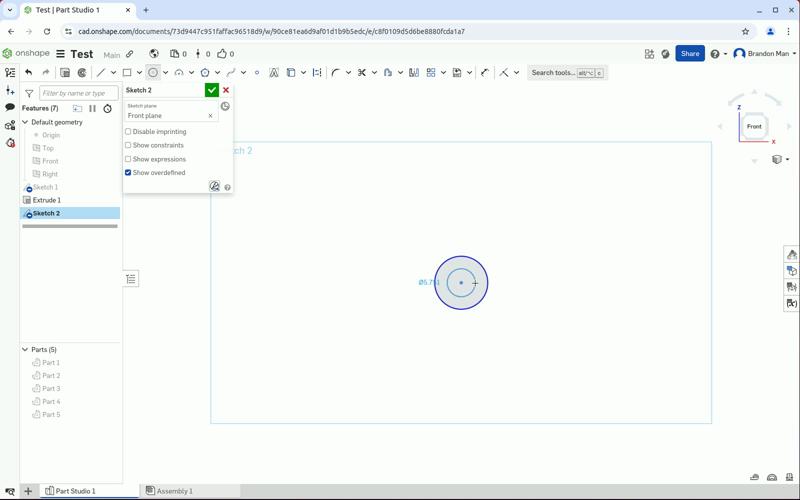
key(esc)
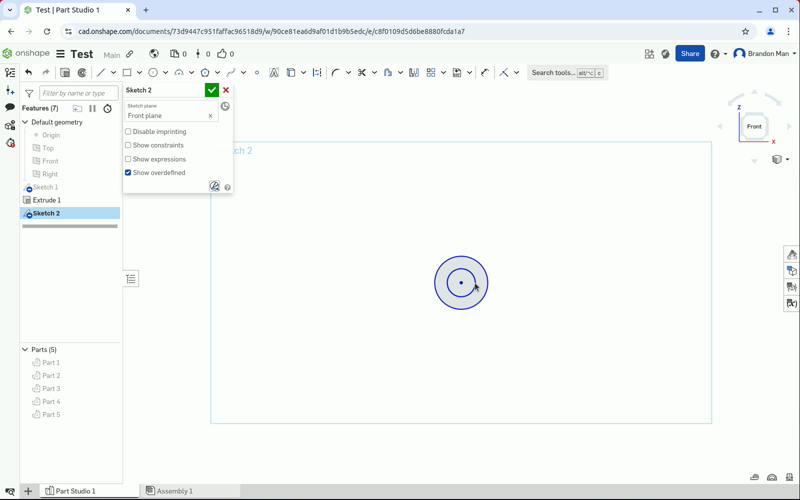
mouse_move(467, 303)
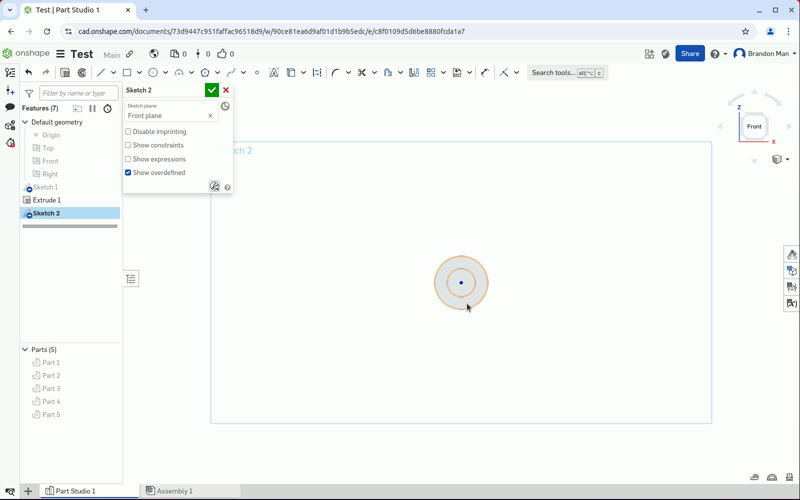
scroll(6)
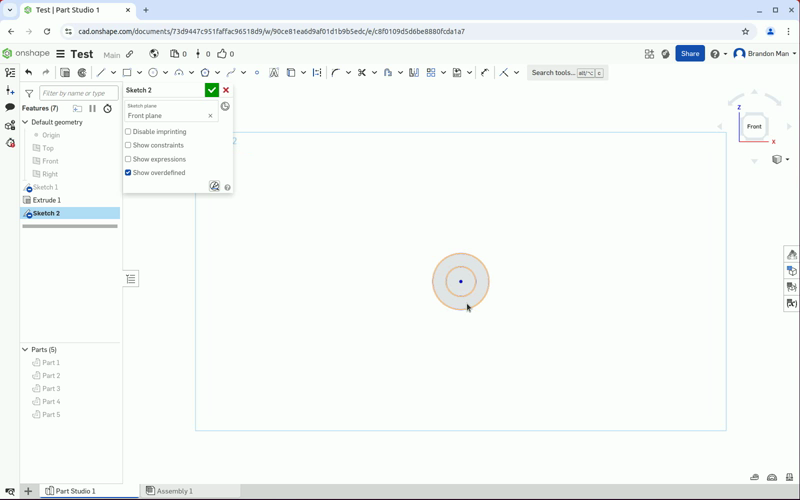
scroll(6)
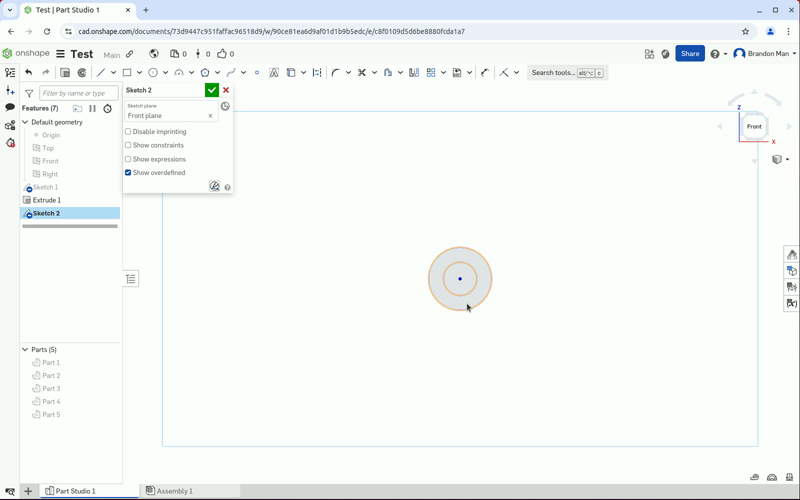
scroll(6)
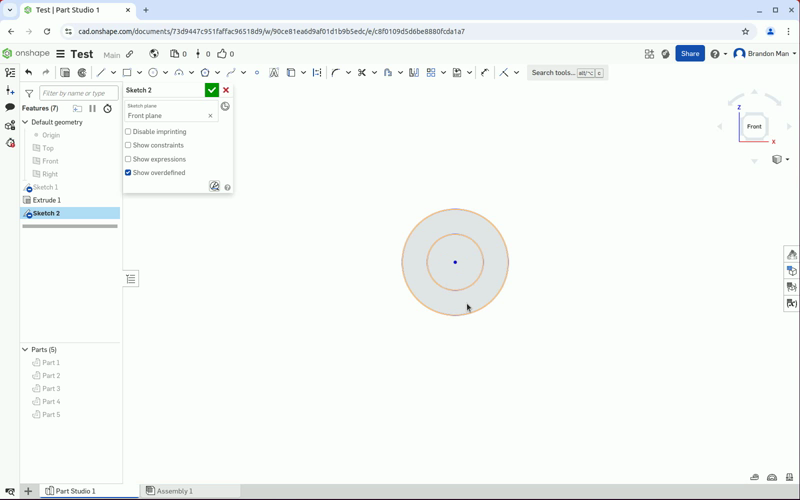
scroll(6)
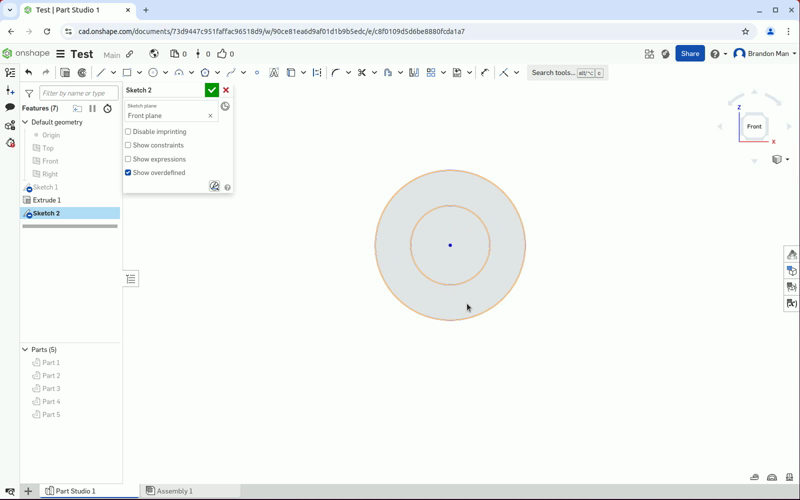
scroll(6)
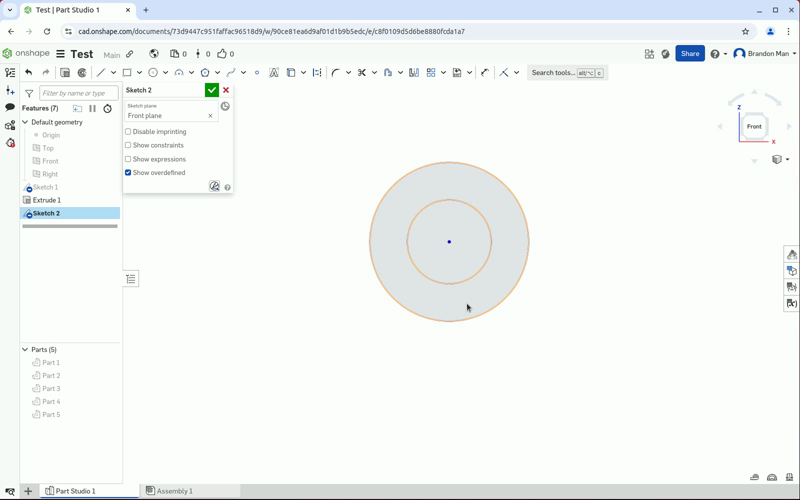
scroll(6)
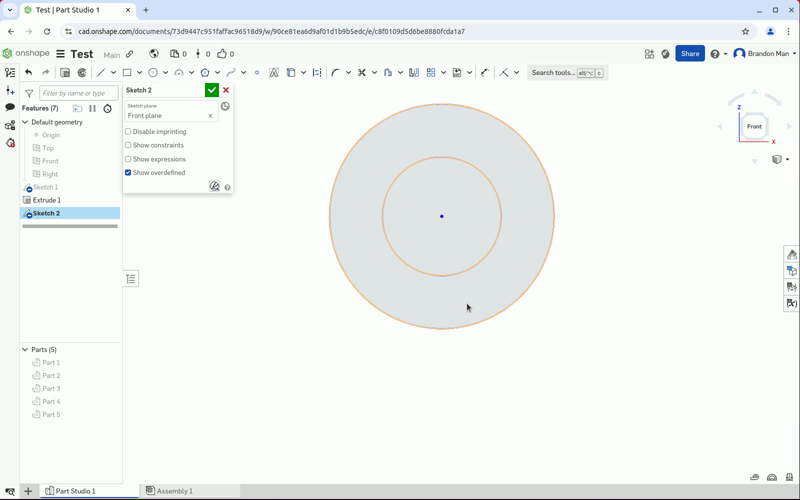
scroll(6)
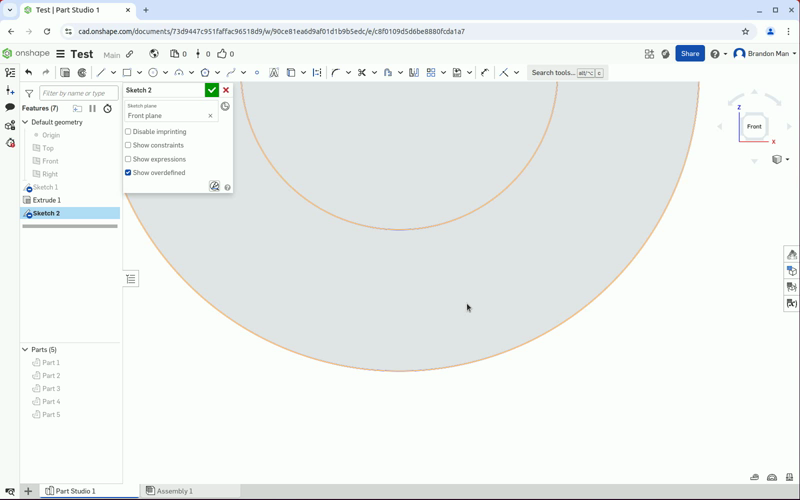
click(467, 303)
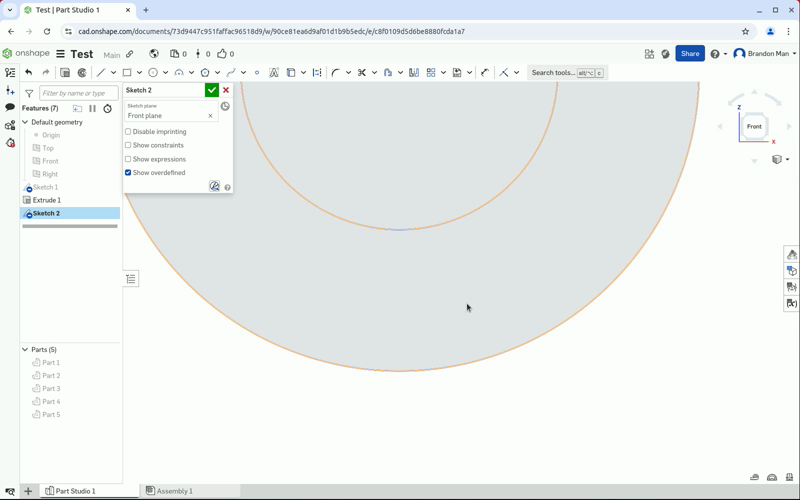
scroll(-6)
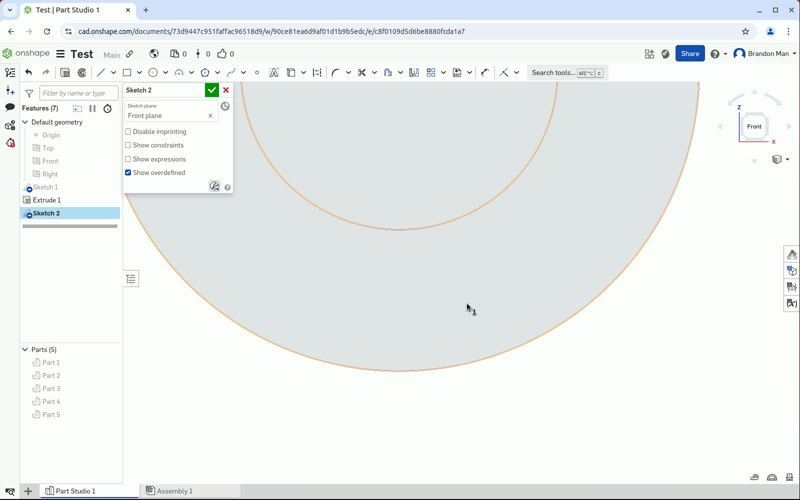
scroll(-6)
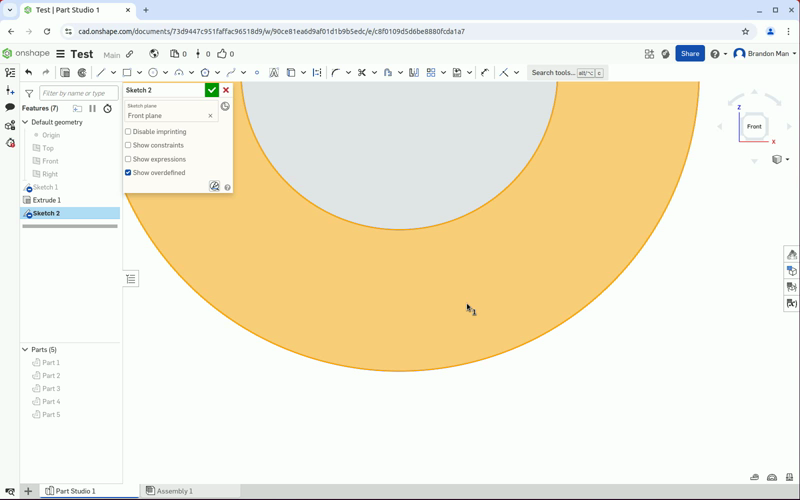
scroll(-6)
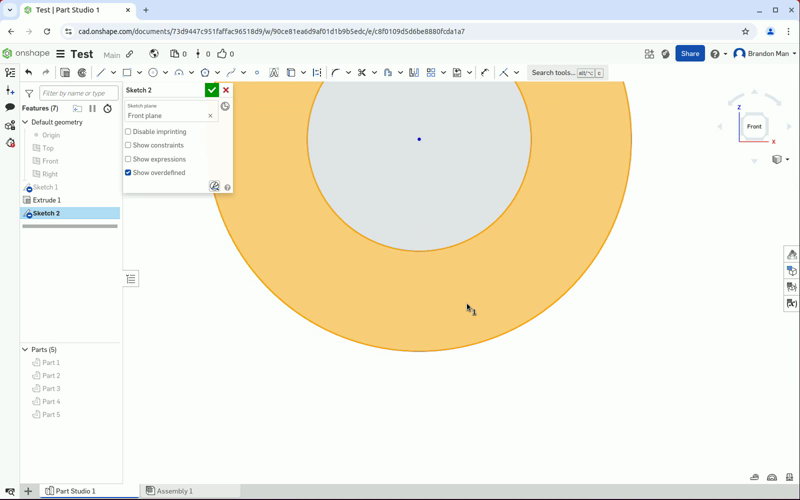
scroll(-6)
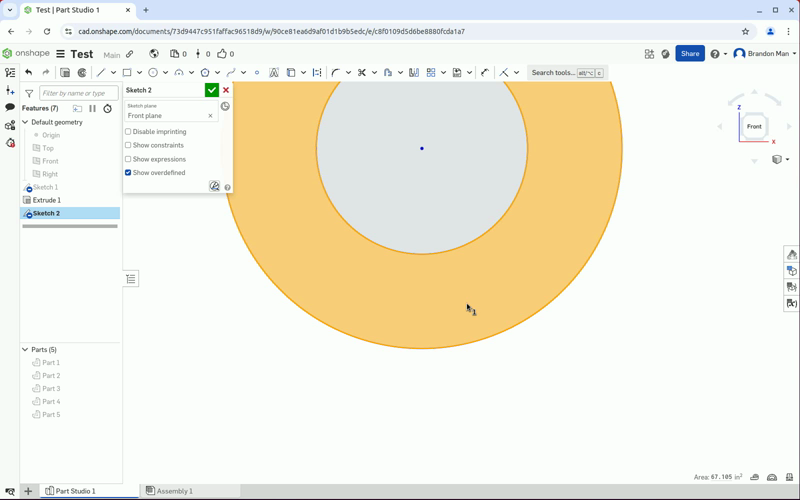
scroll(-6)
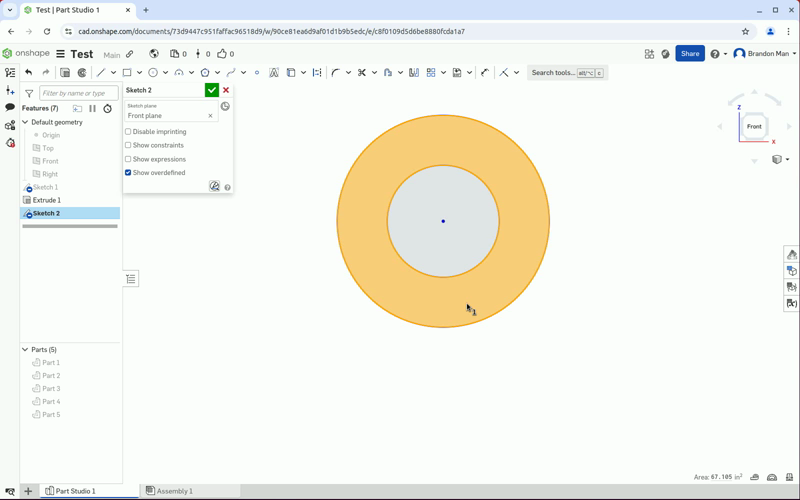
scroll(-6)
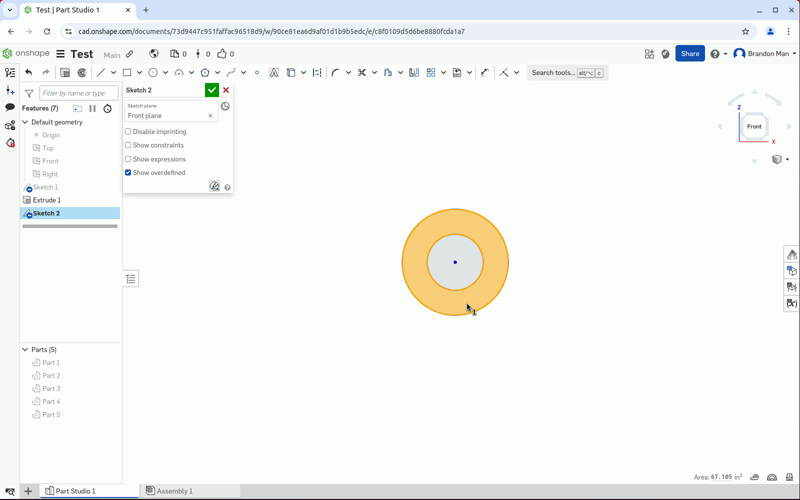
scroll(-6)
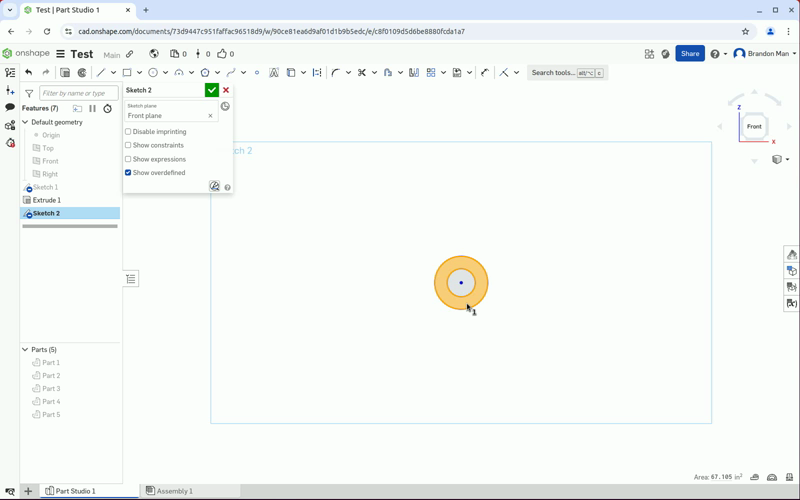
mouse_move(73, 352)
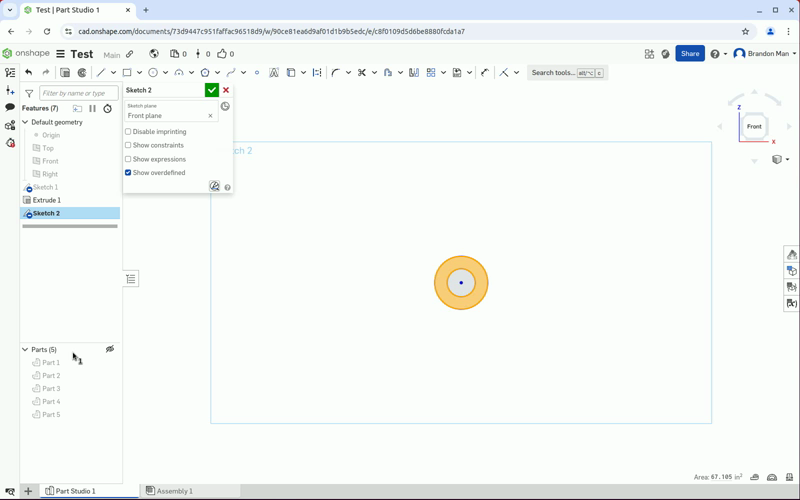
key(shift+y)
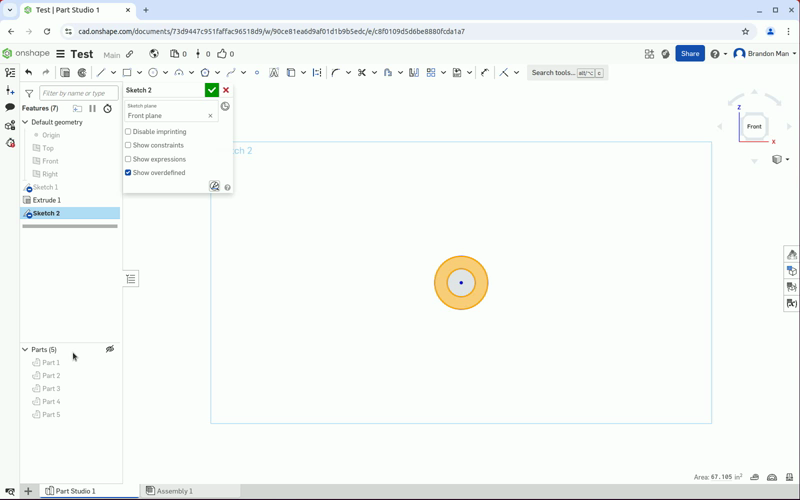
key(shift+e)
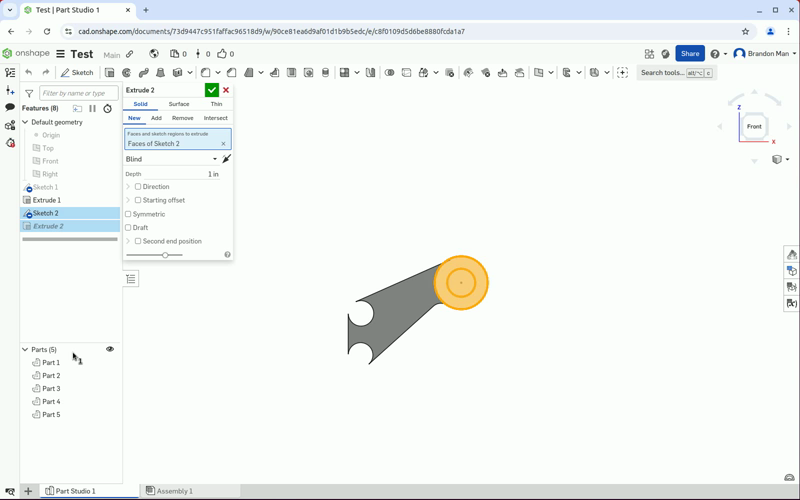
mouse_move(143, 106)
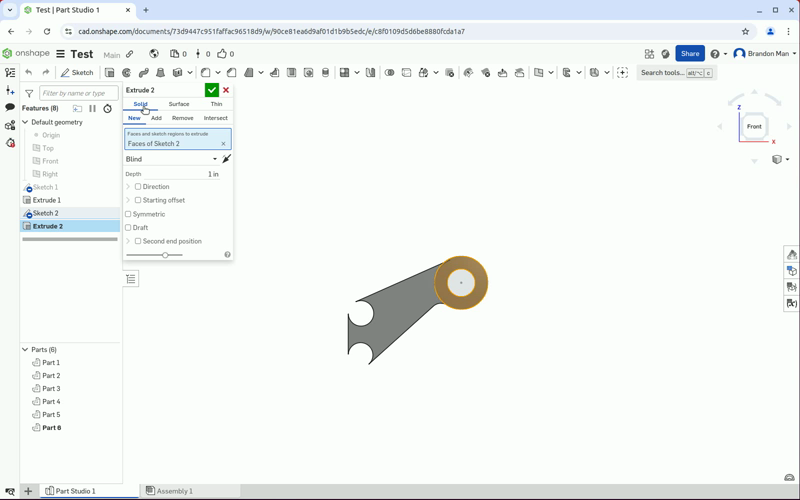
click(143, 106)
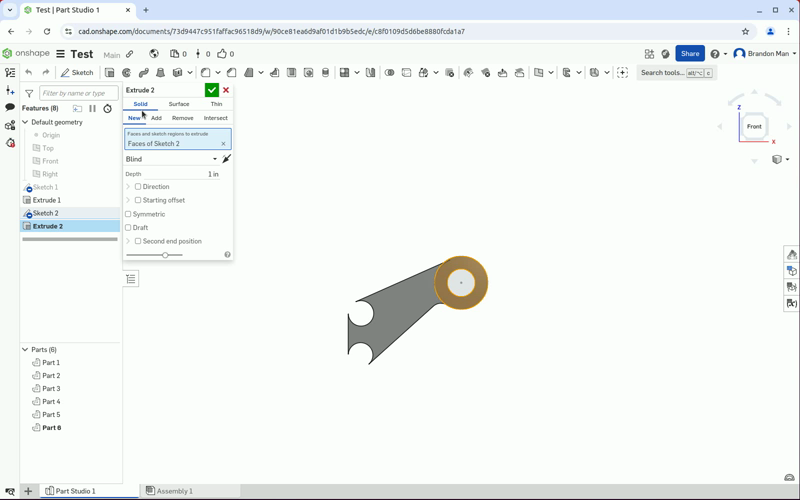
mouse_move(137, 120)
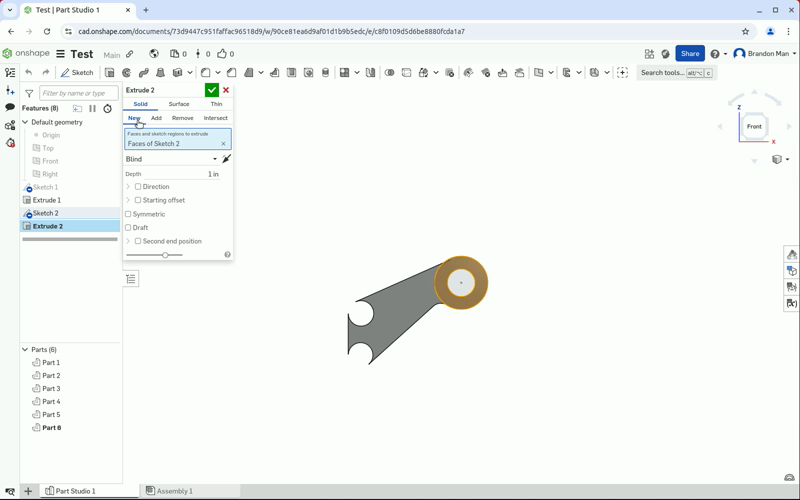
click(137, 120)
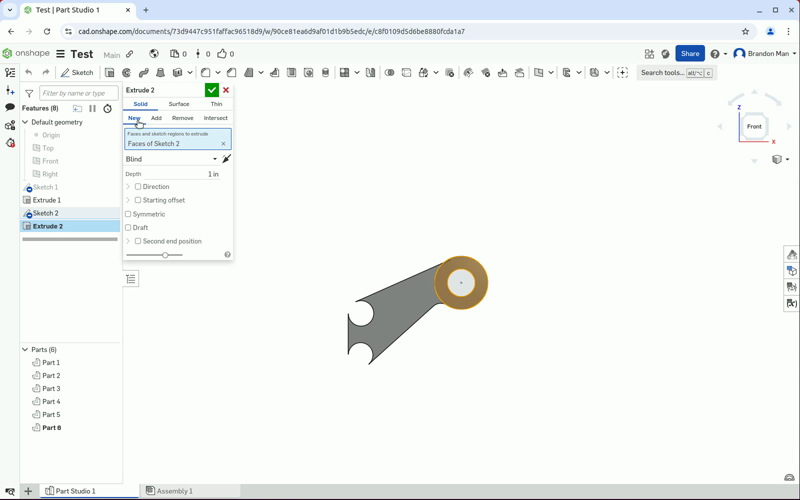
key(tab, 4)
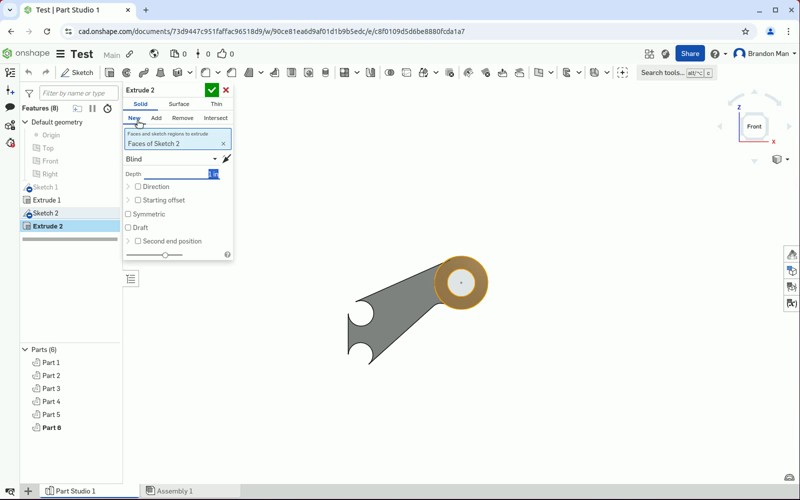
text(8.184)
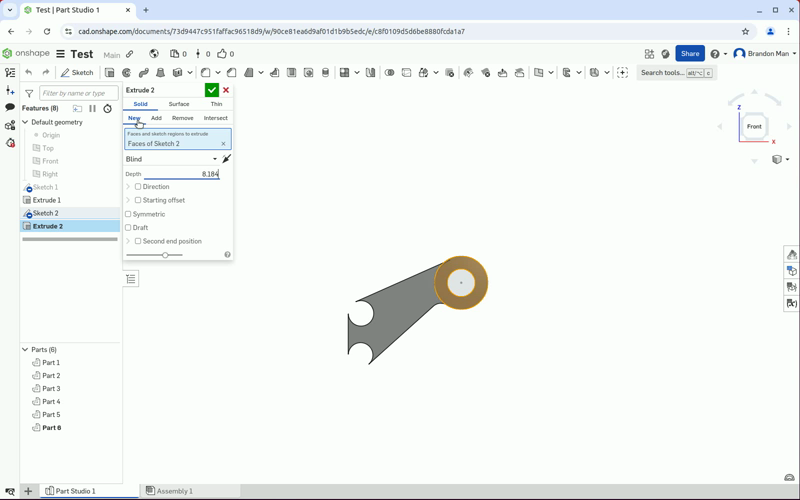
key(tab, 3)
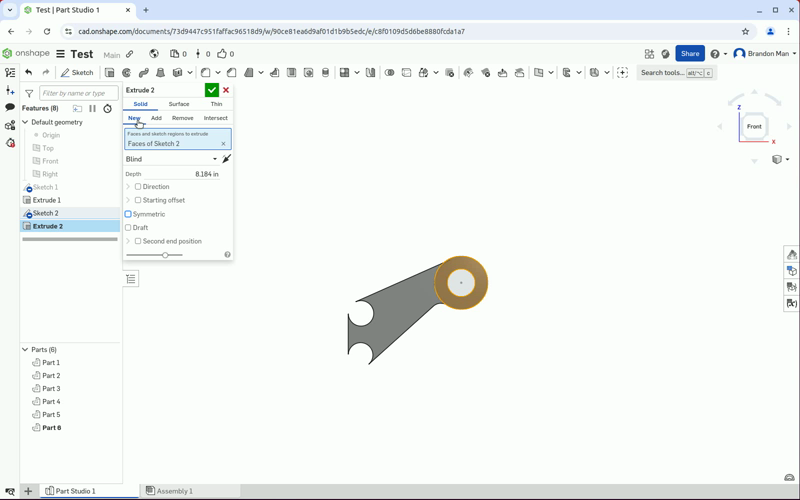
key(space)
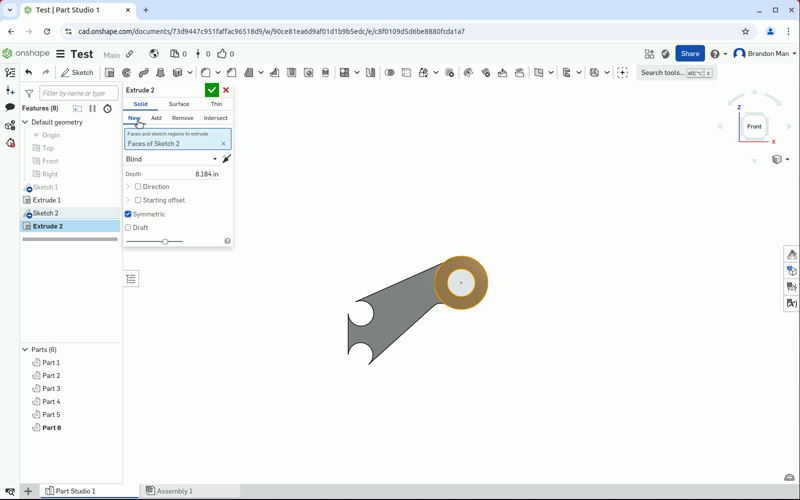
key(enter)
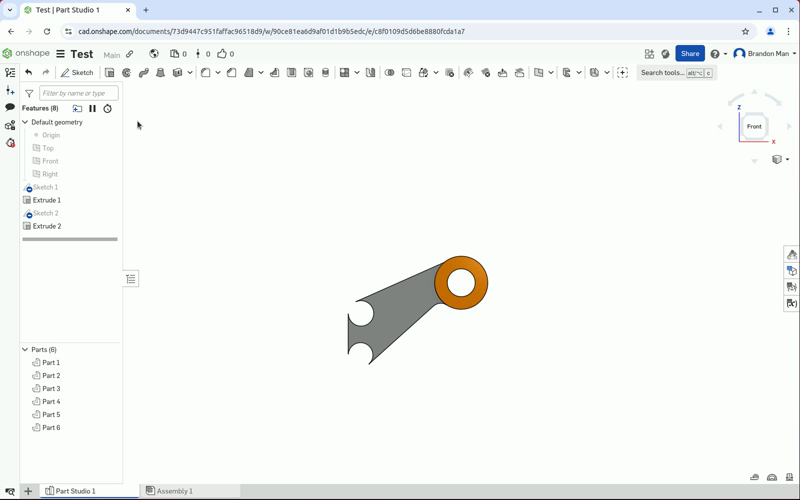
key(shift+h)
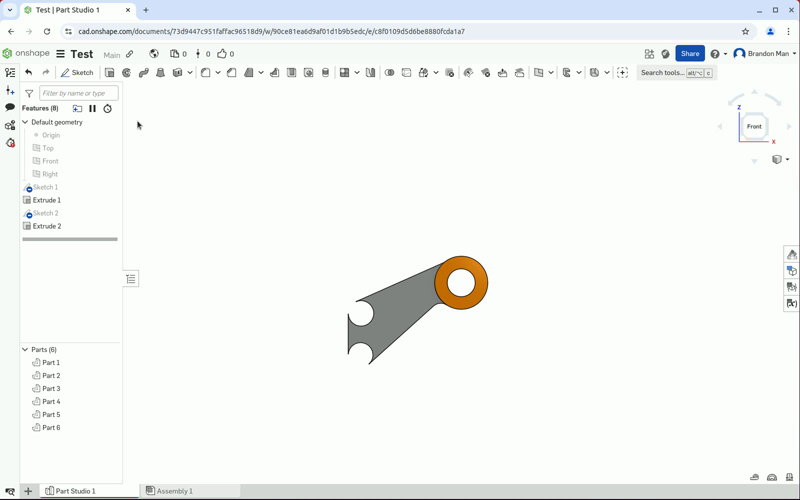
key(shift+h)
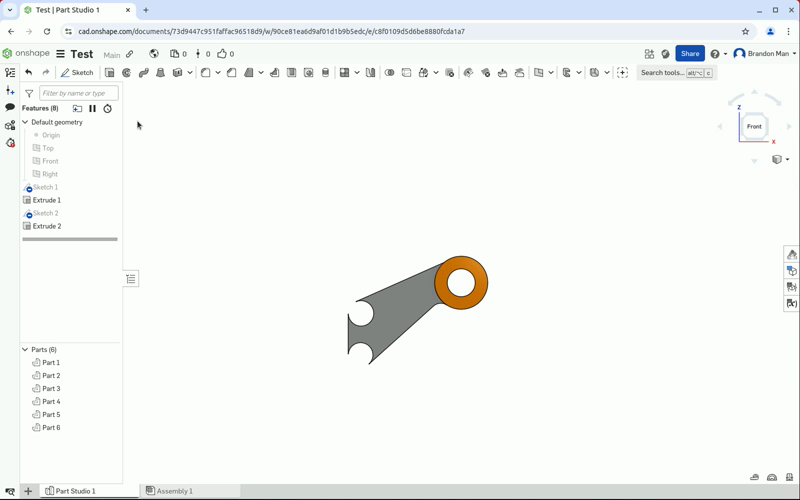
mouse_move(73, 189)
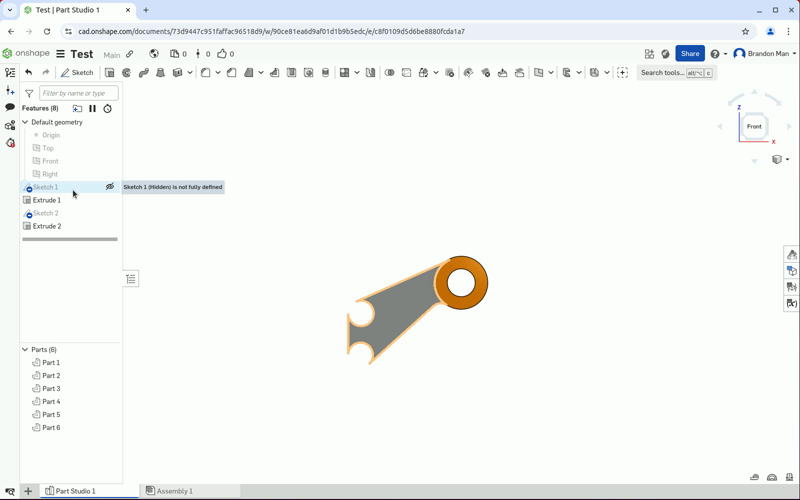
click(73, 189)
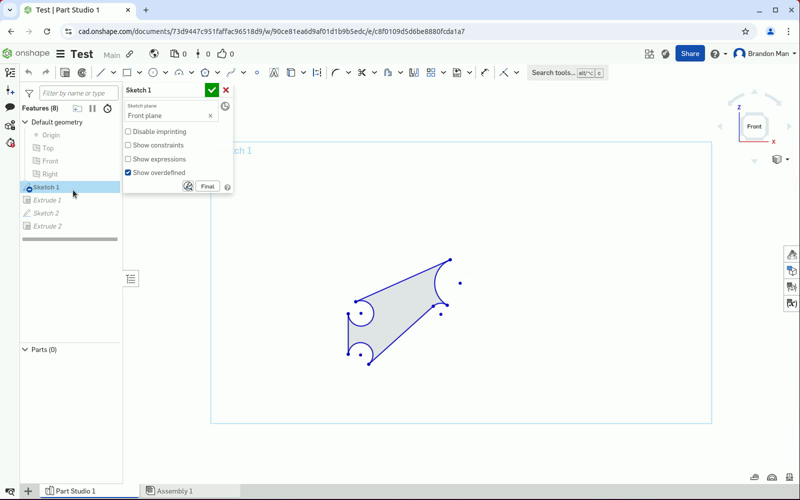
mouse_move(229, 92)
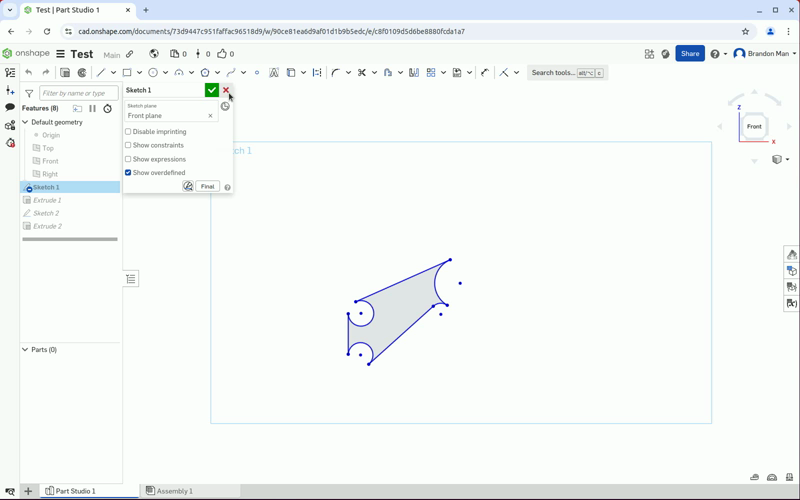
click(229, 92)
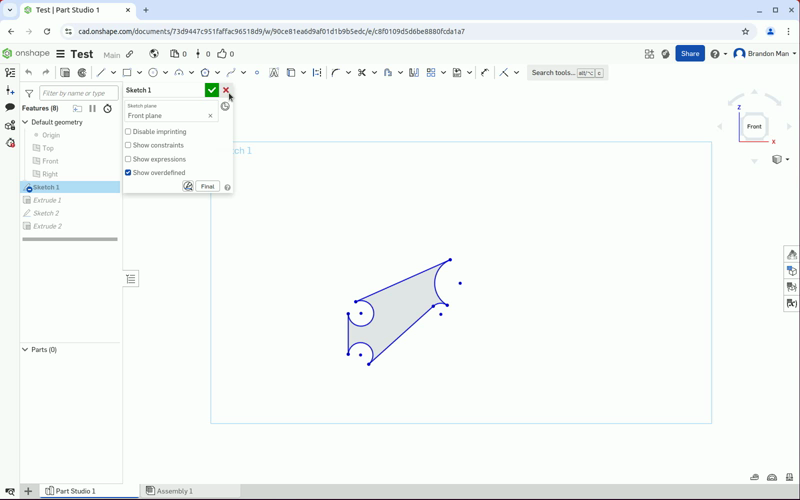
key(shift+s)
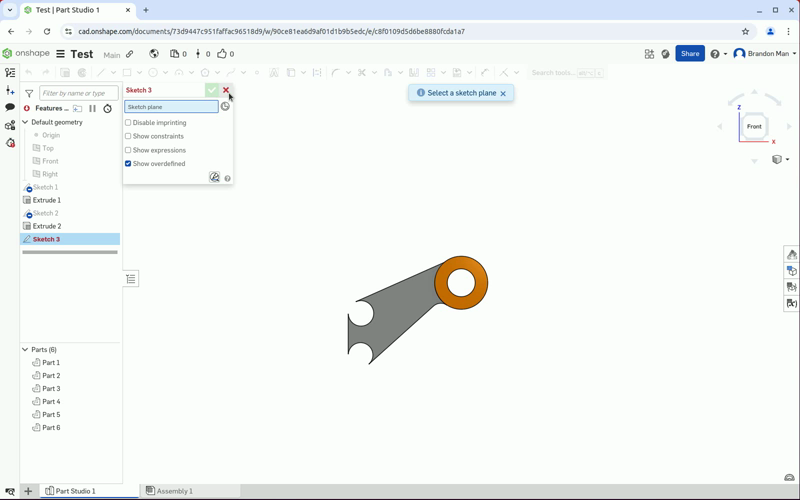
mouse_move(73, 163)
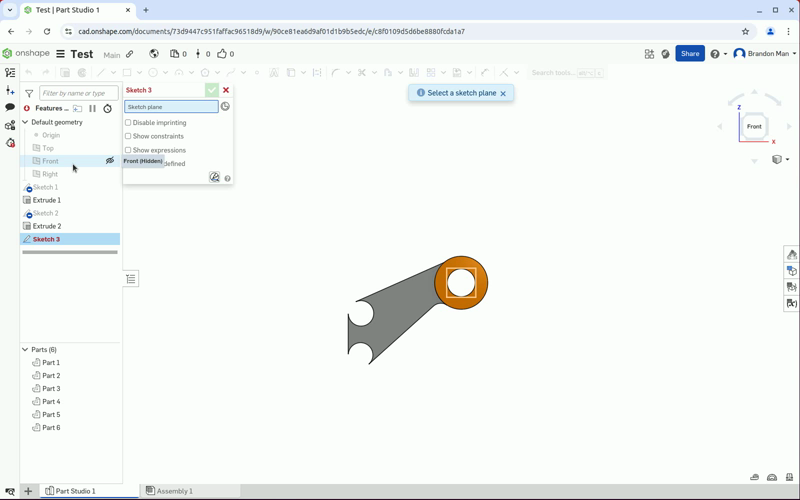
click(73, 163)
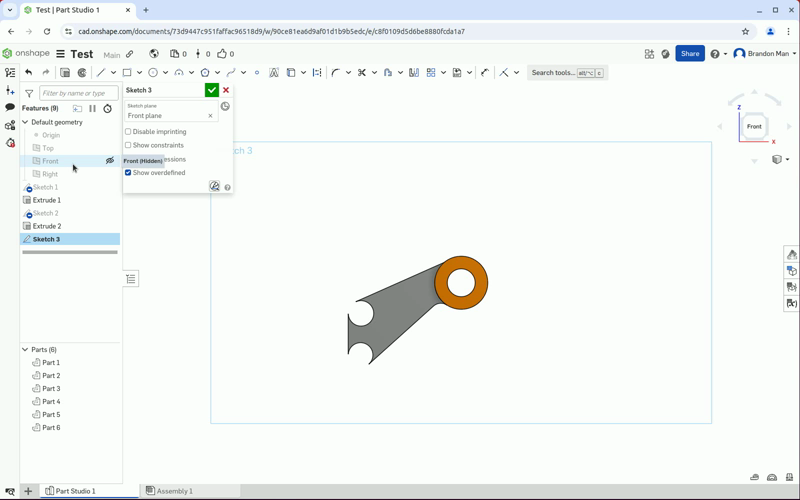
mouse_move(73, 352)
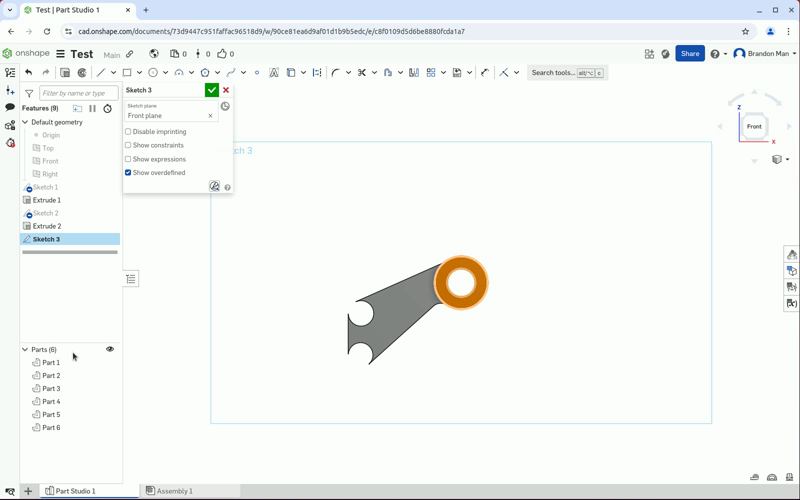
key(y)
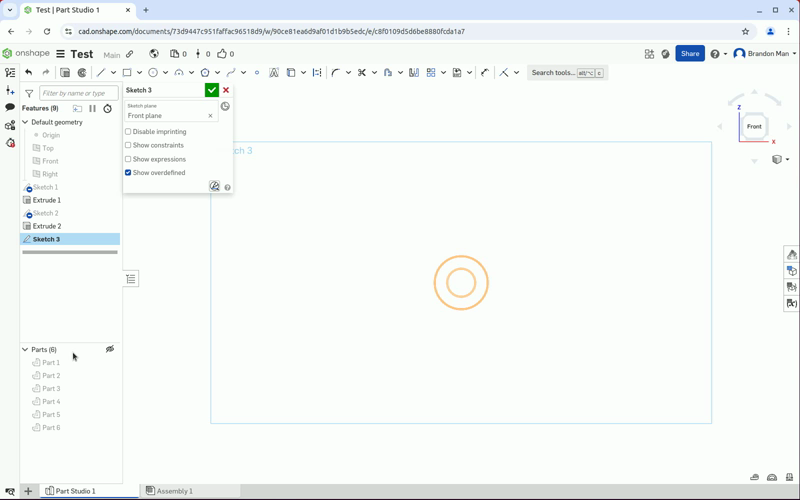
key(c)
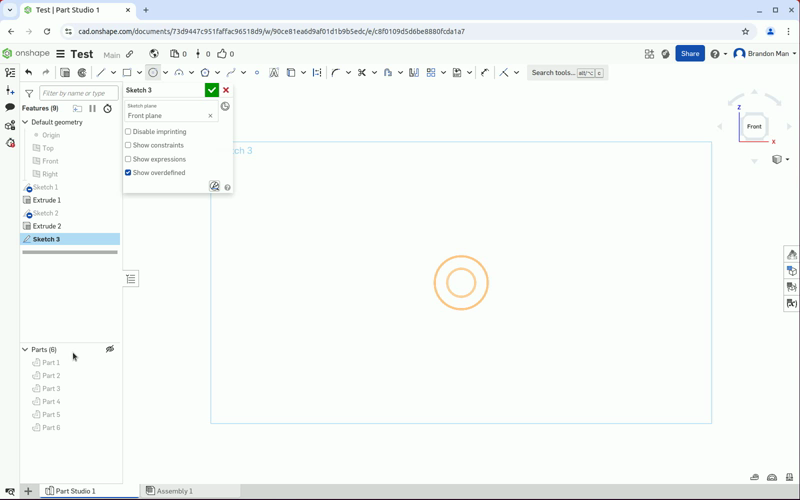
key_down(shift)
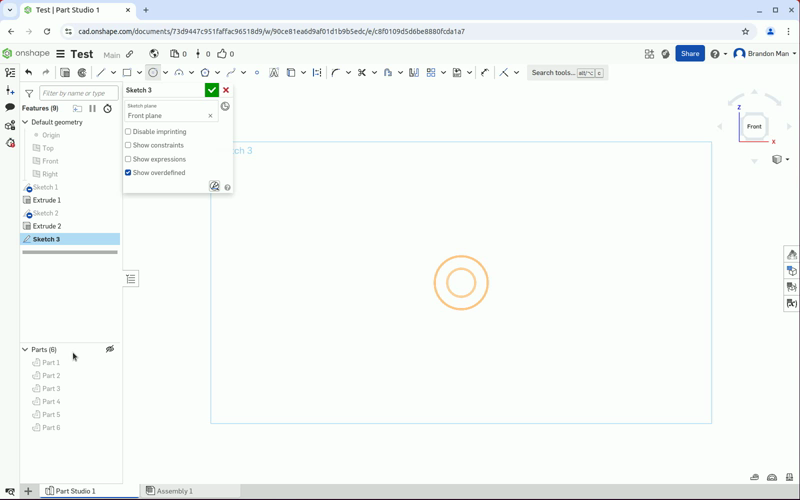
mouse_move(361, 313)
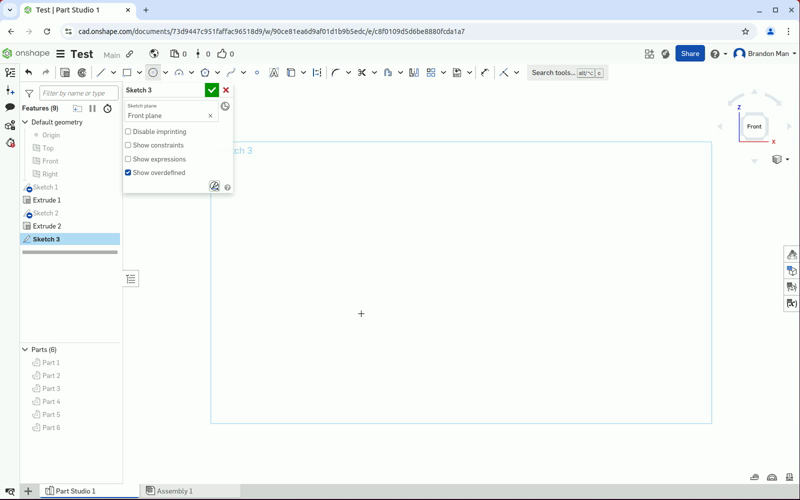
click(361, 313)
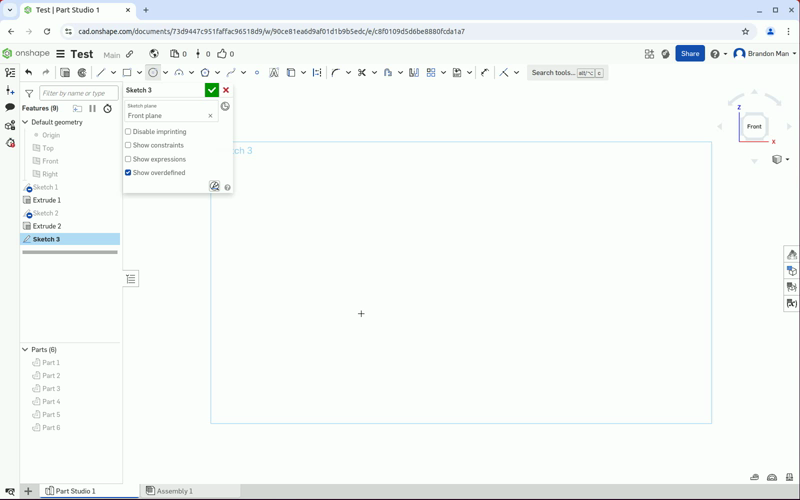
key_up(shift)
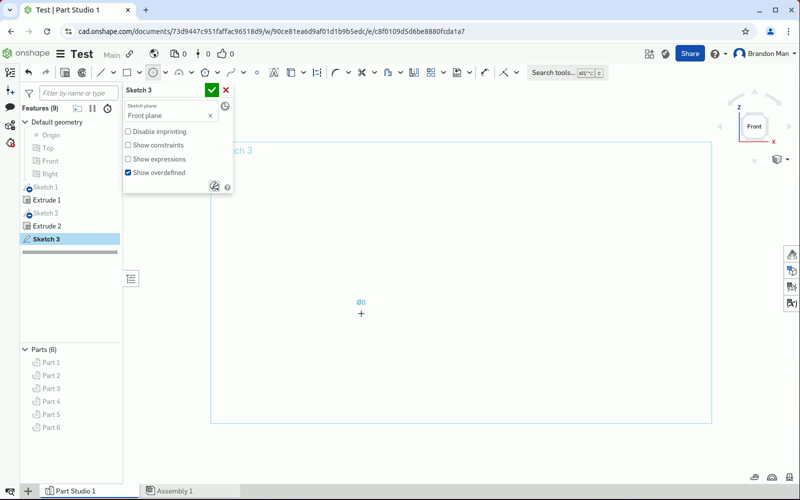
mouse_move(374, 313)
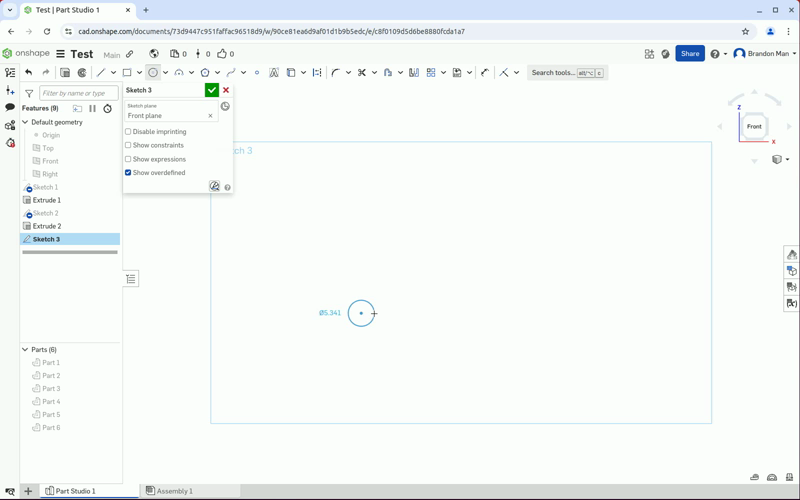
click(374, 313)
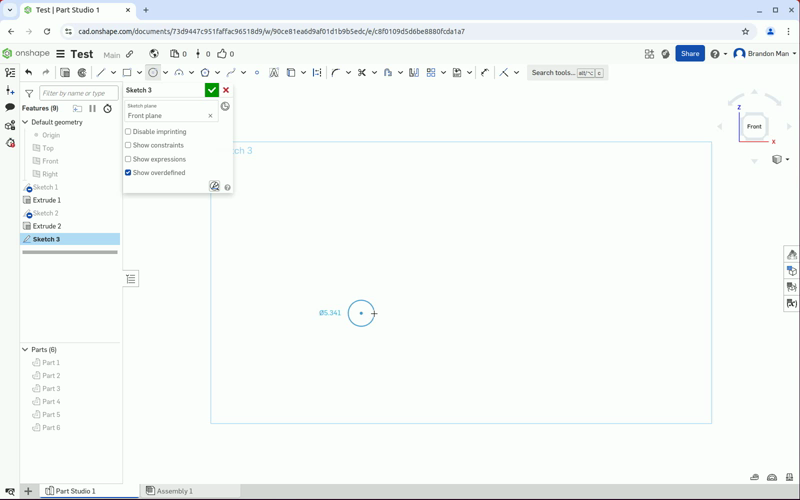
key(esc)
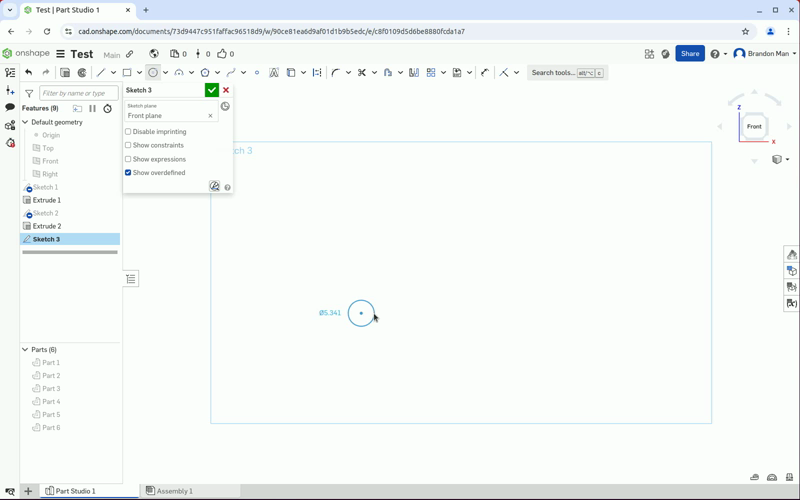
key(c)
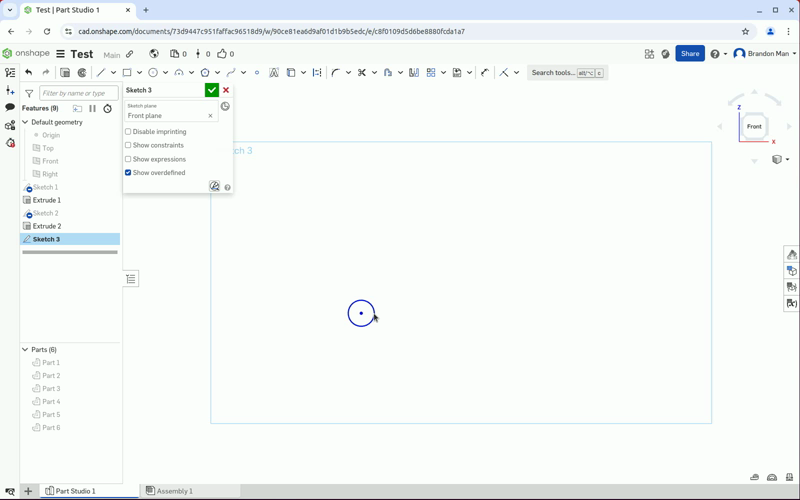
key_down(shift)
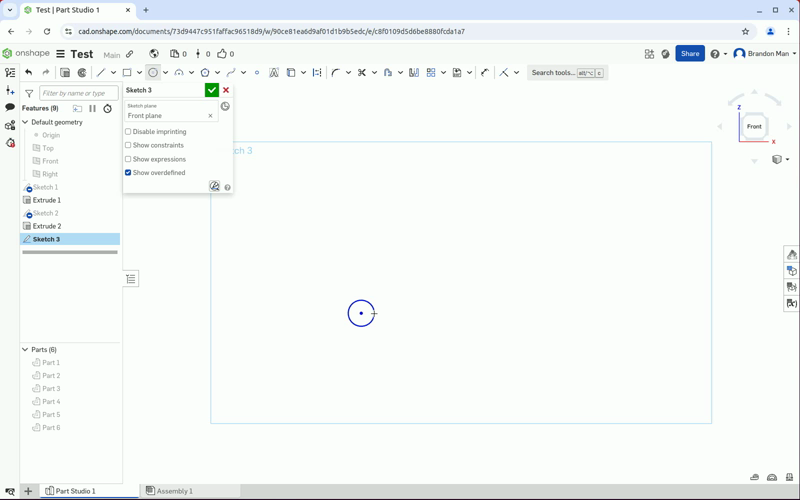
mouse_move(361, 313)
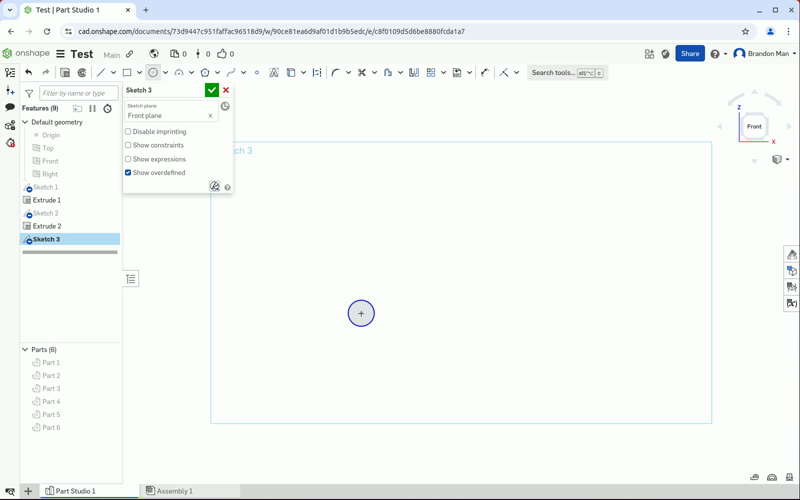
click(361, 313)
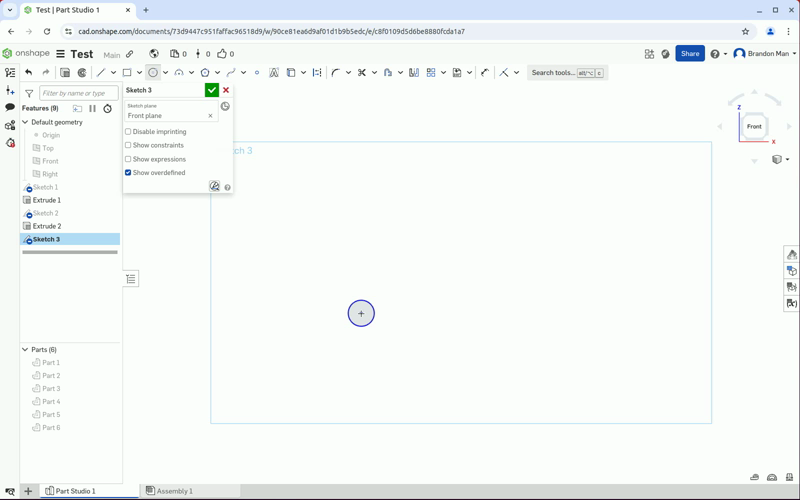
key_up(shift)
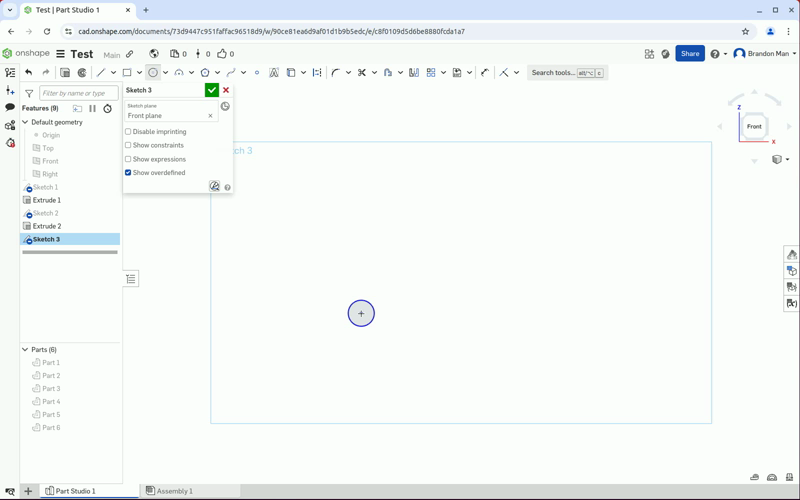
mouse_move(367, 313)
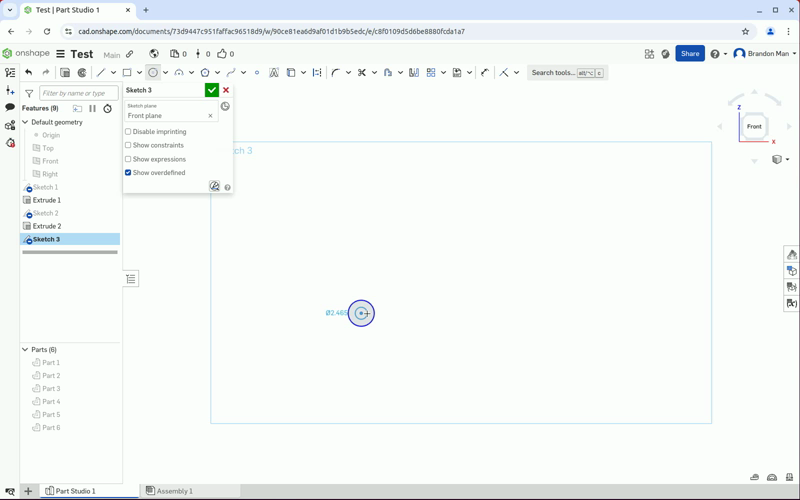
click(367, 313)
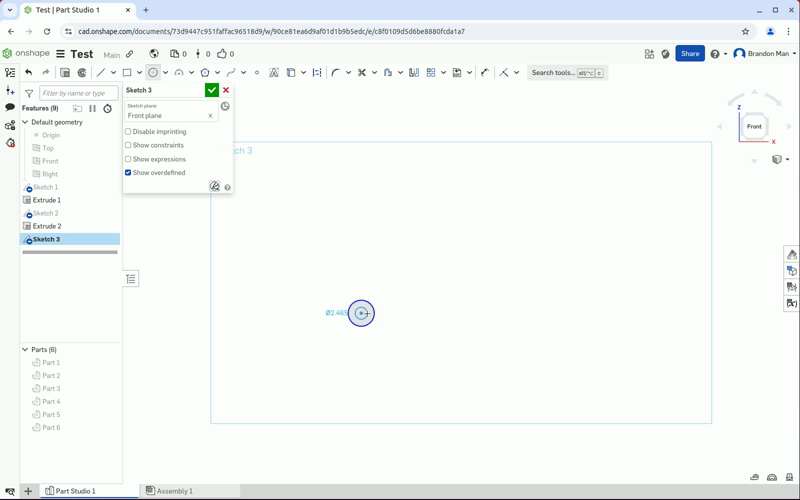
key(esc)
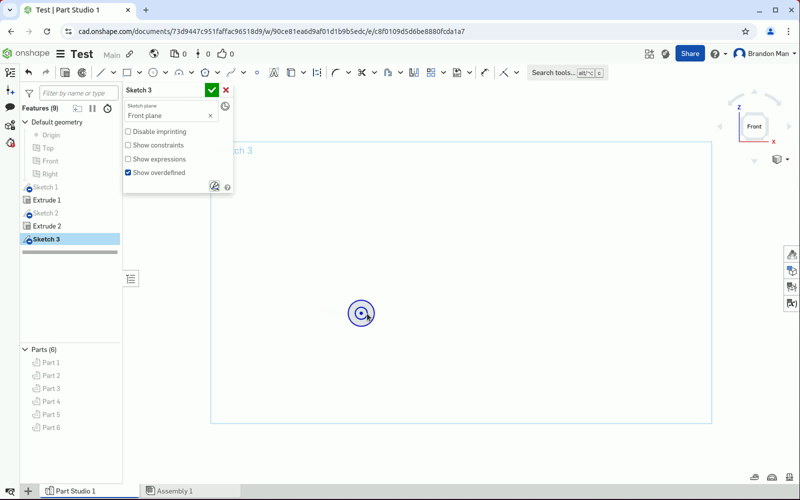
mouse_move(350, 316)
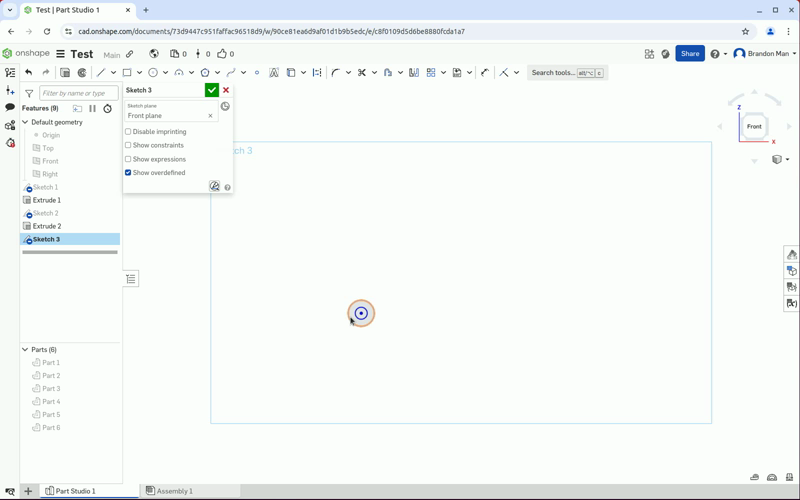
scroll(6)
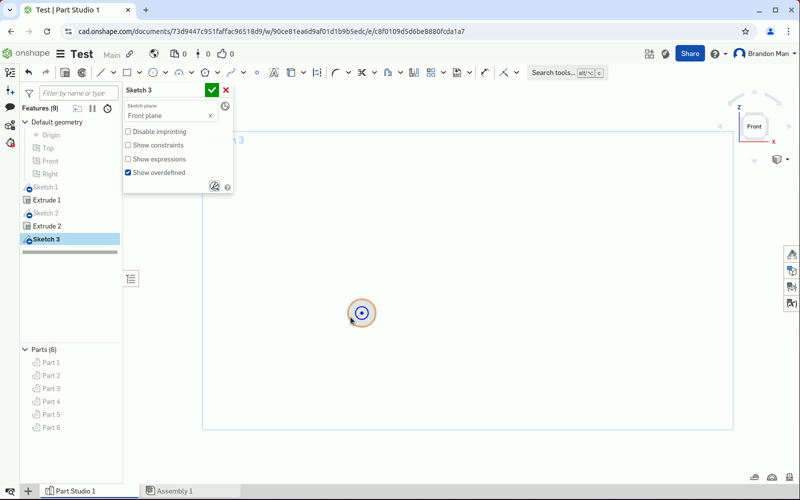
scroll(6)
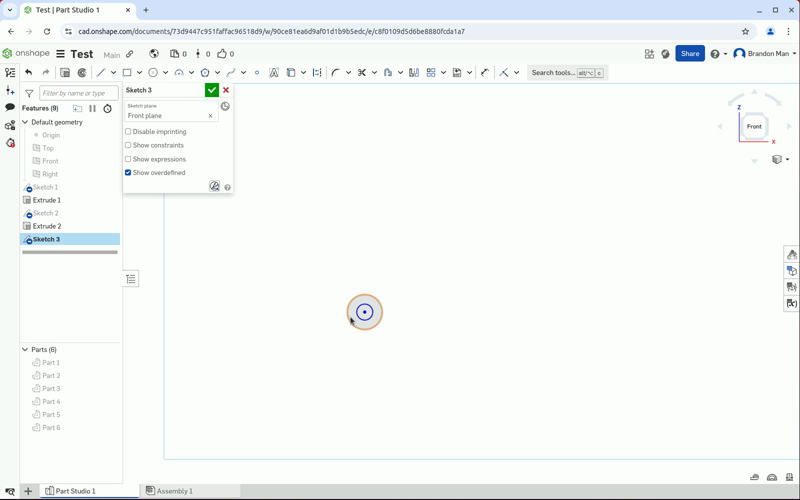
scroll(6)
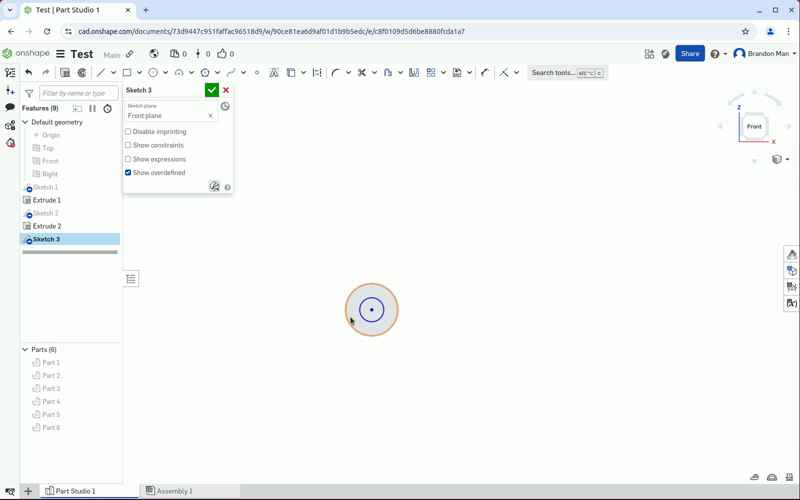
scroll(6)
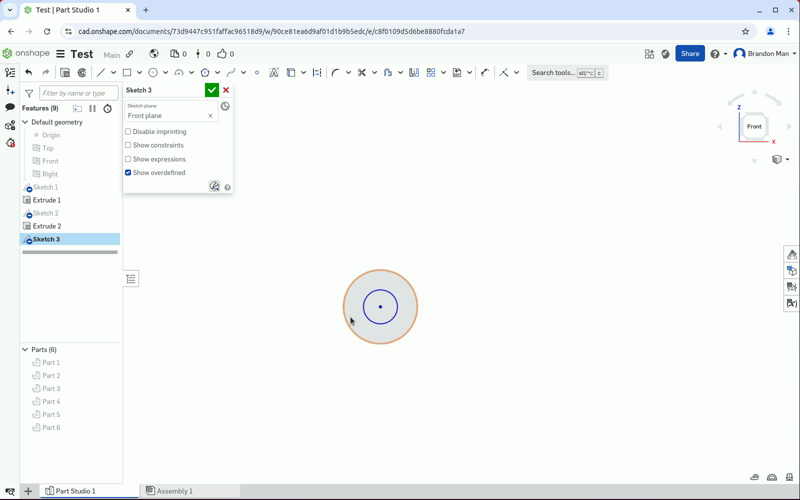
scroll(6)
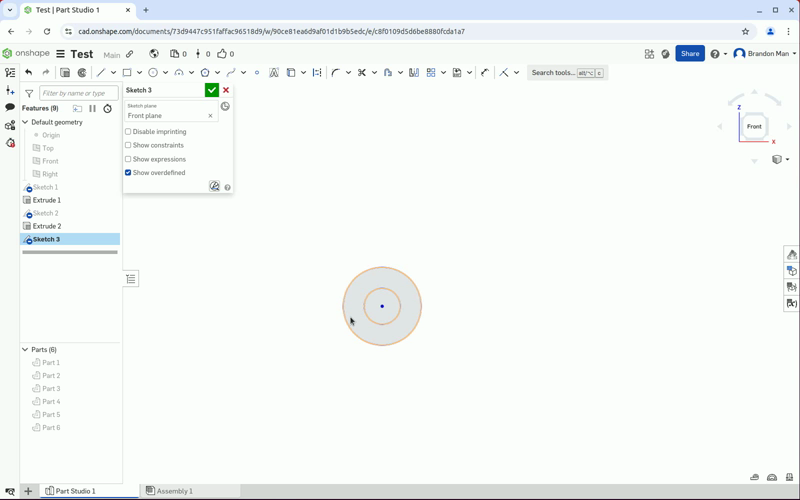
scroll(6)
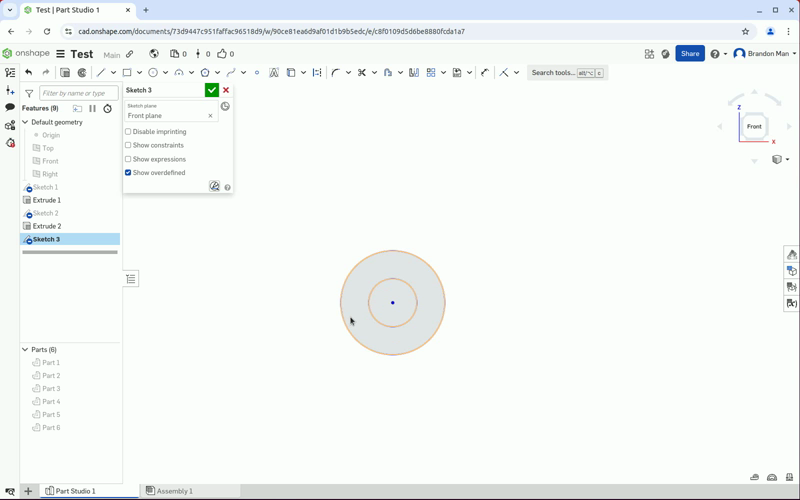
scroll(6)
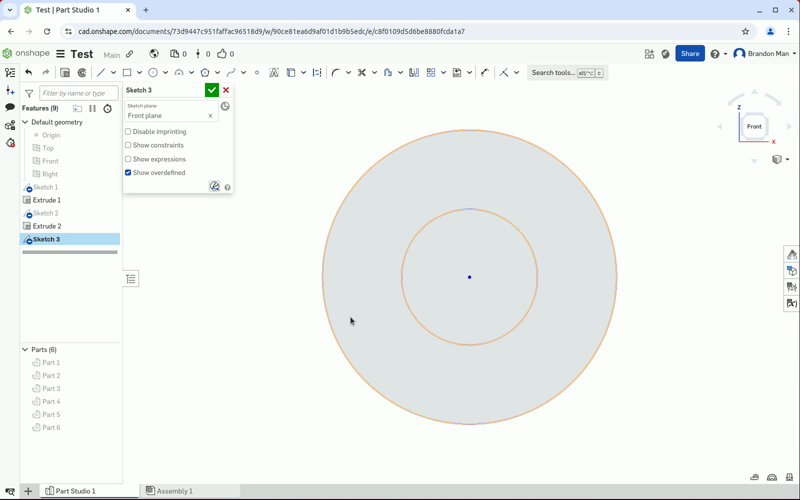
click(350, 316)
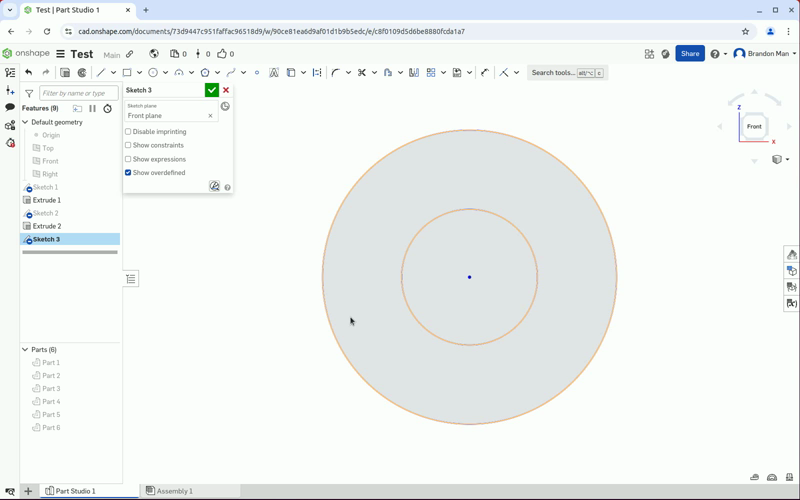
scroll(-6)
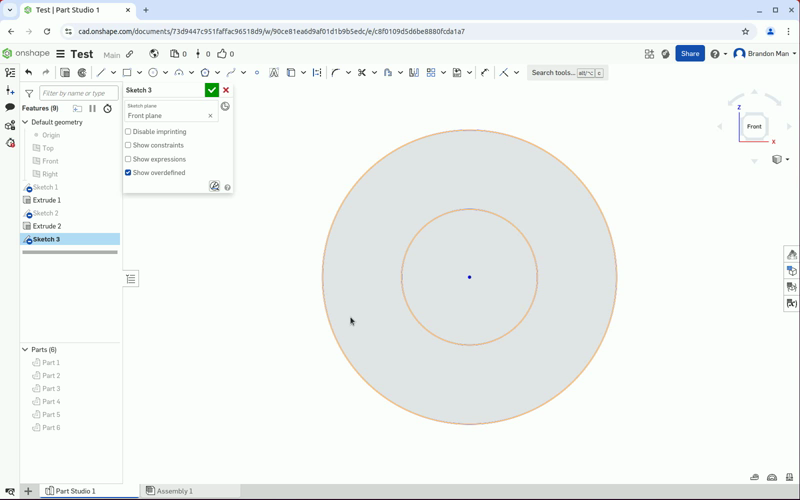
scroll(-6)
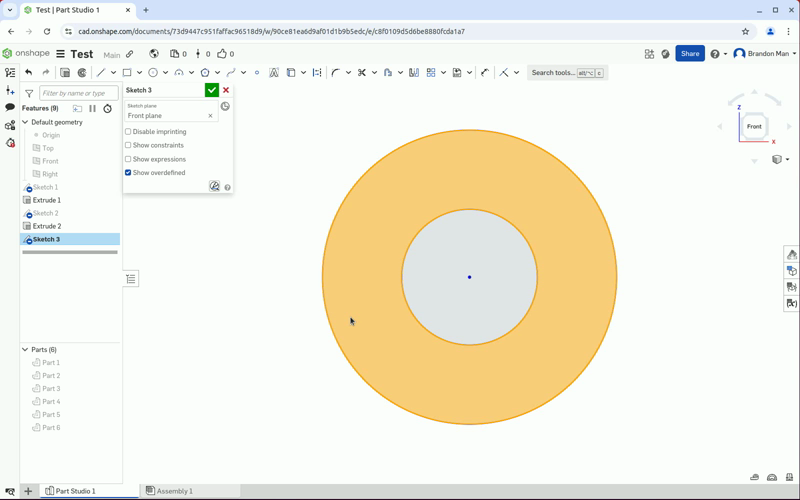
scroll(-6)
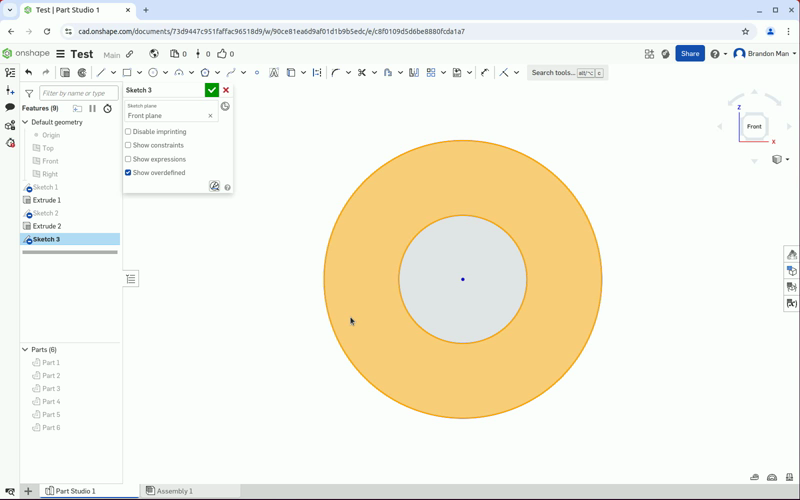
scroll(-6)
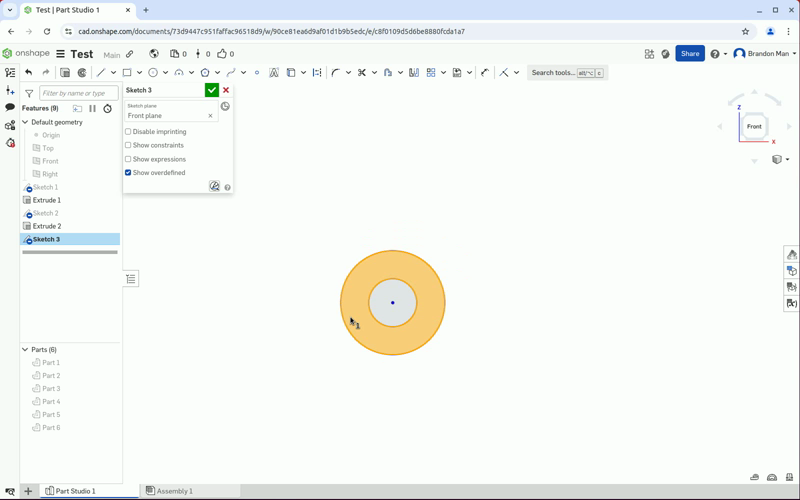
scroll(-6)
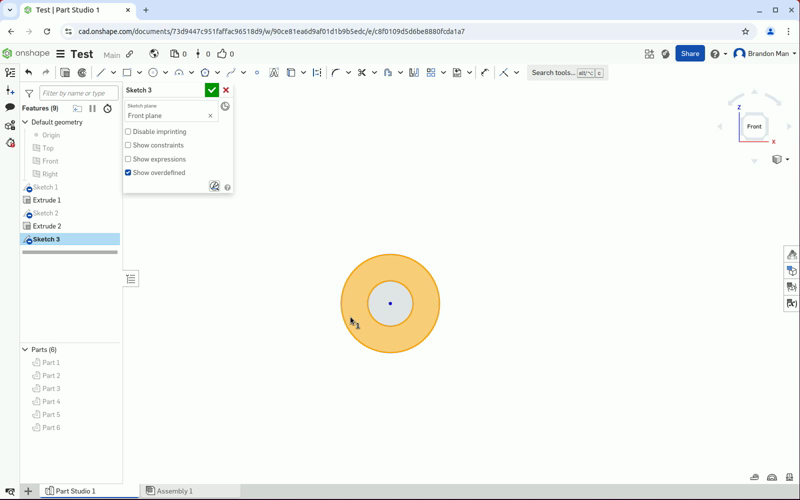
scroll(-6)
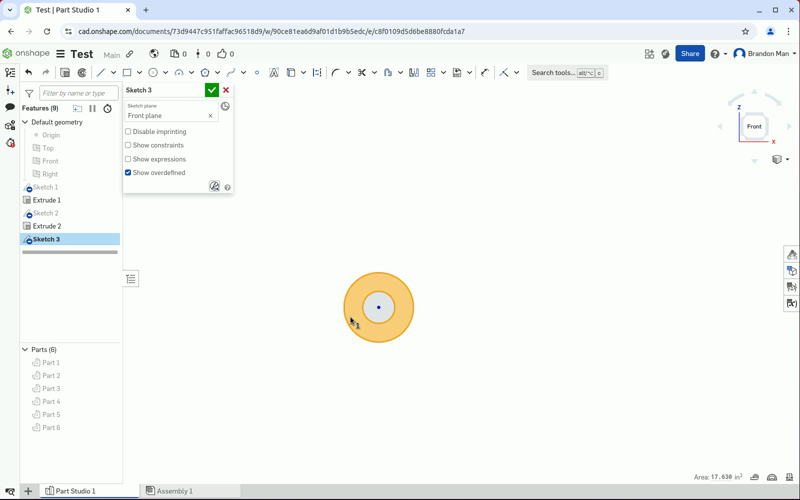
scroll(-6)
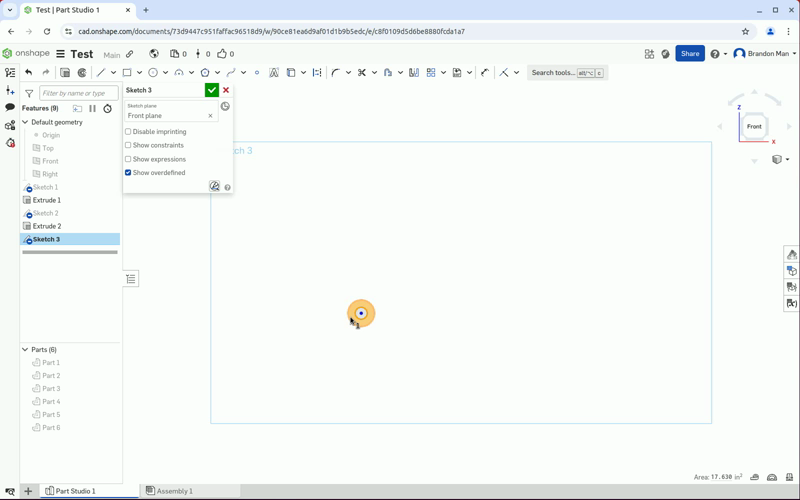
mouse_move(73, 352)
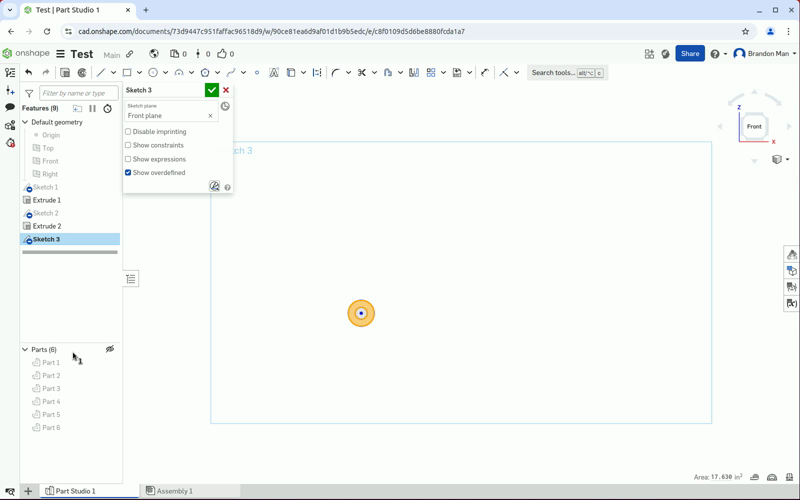
key(shift+y)
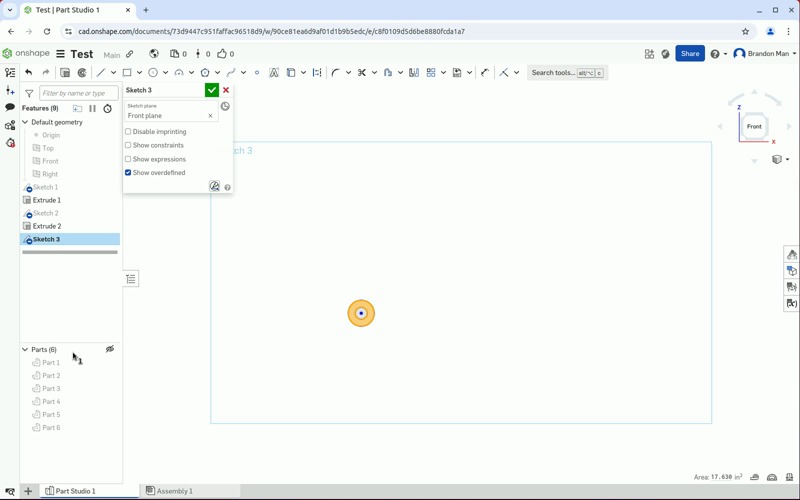
key(shift+e)
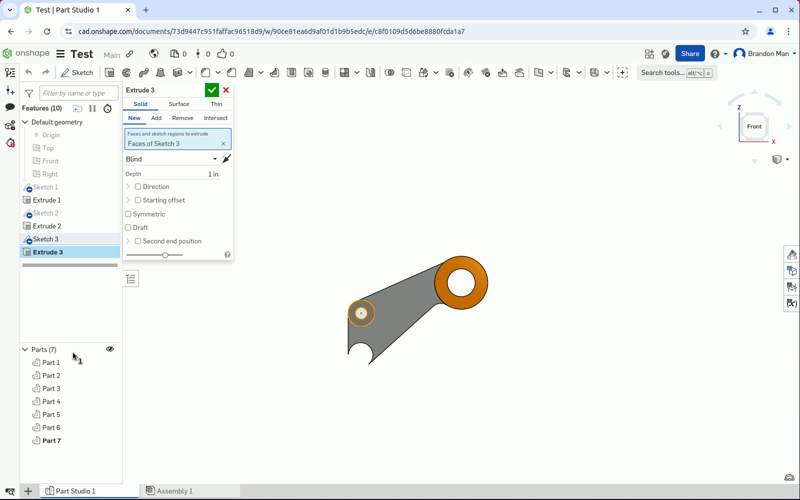
mouse_move(143, 106)
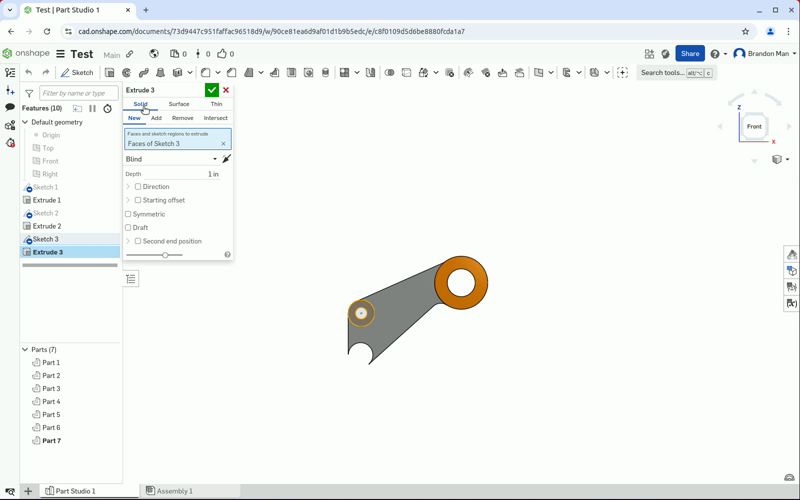
click(143, 106)
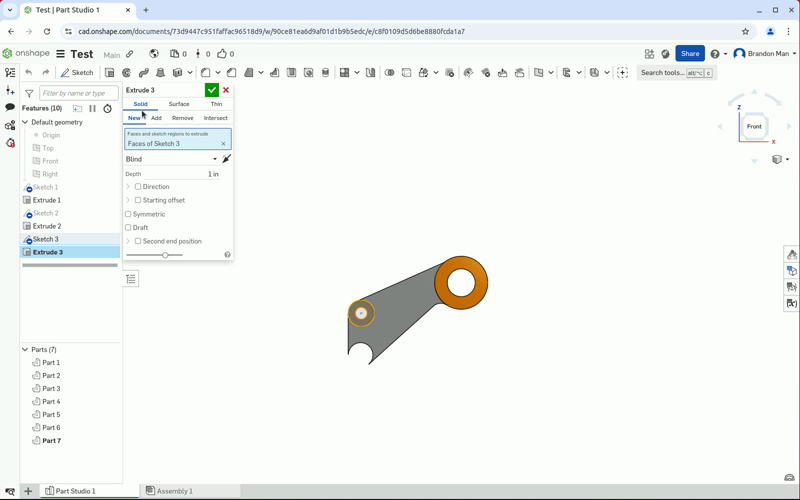
mouse_move(137, 120)
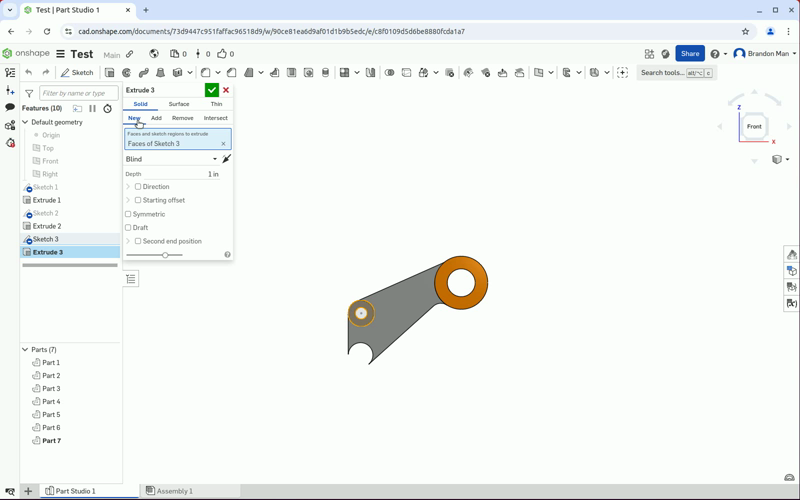
click(137, 120)
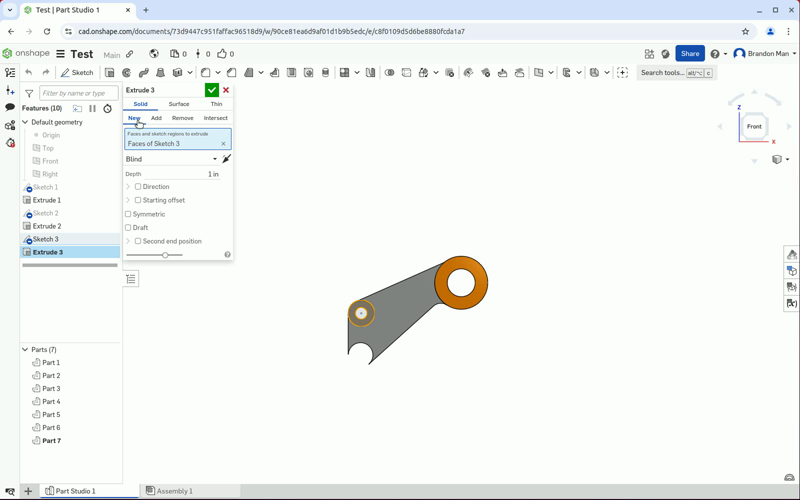
key(tab, 4)
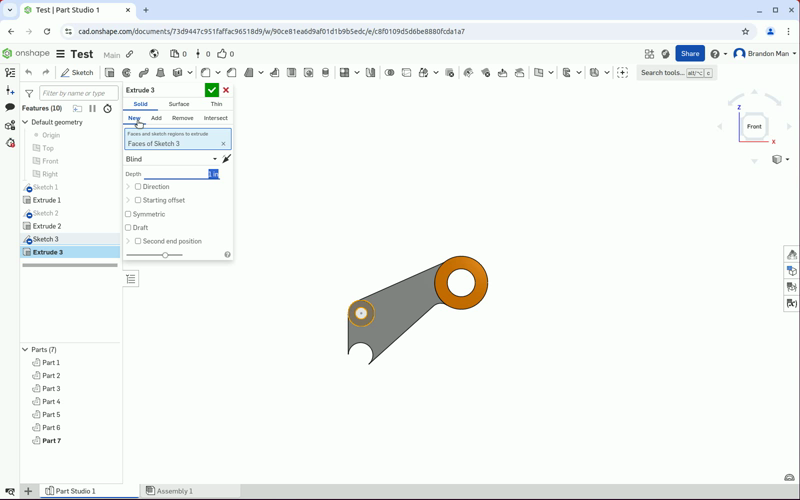
text(5.296)
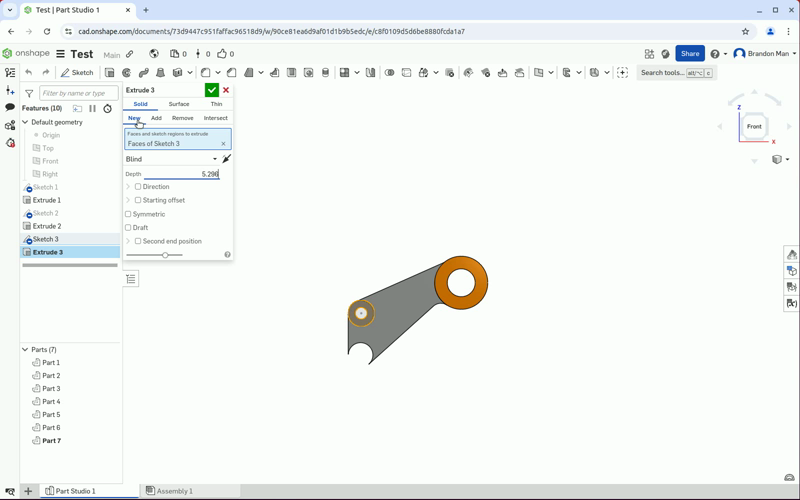
key(tab, 3)
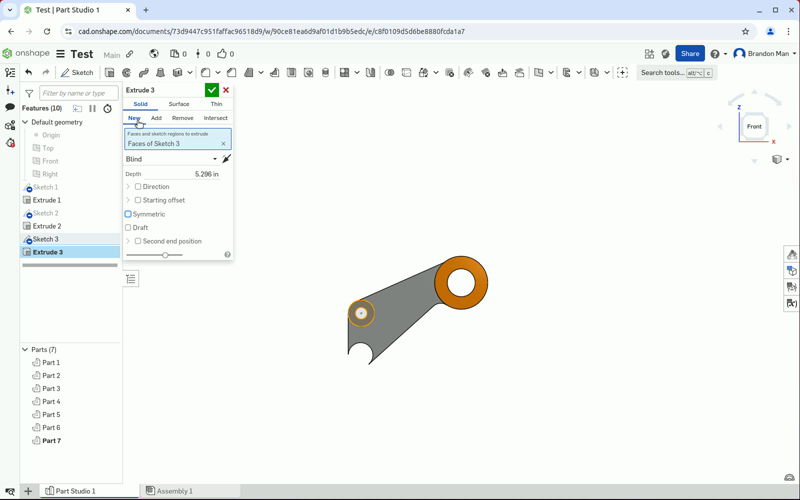
key(space)
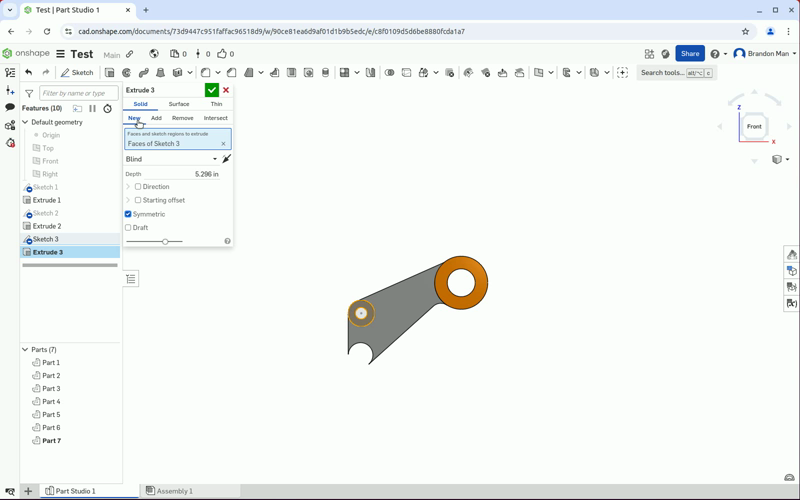
key(enter)
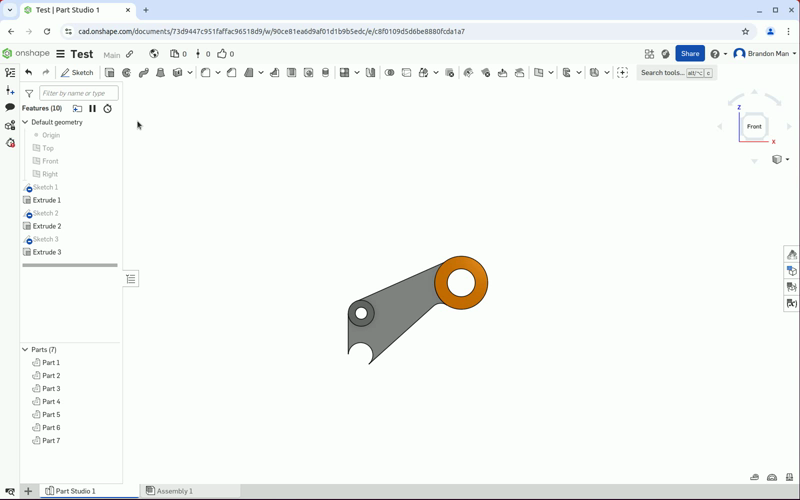
key(shift+h)
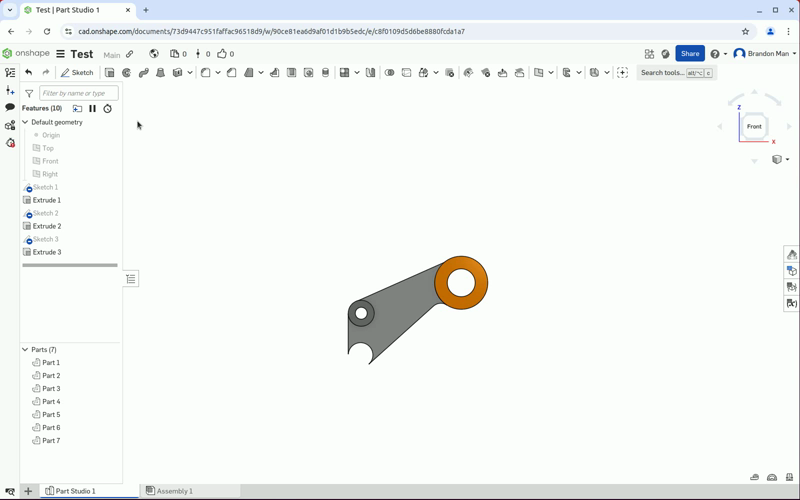
key(shift+h)
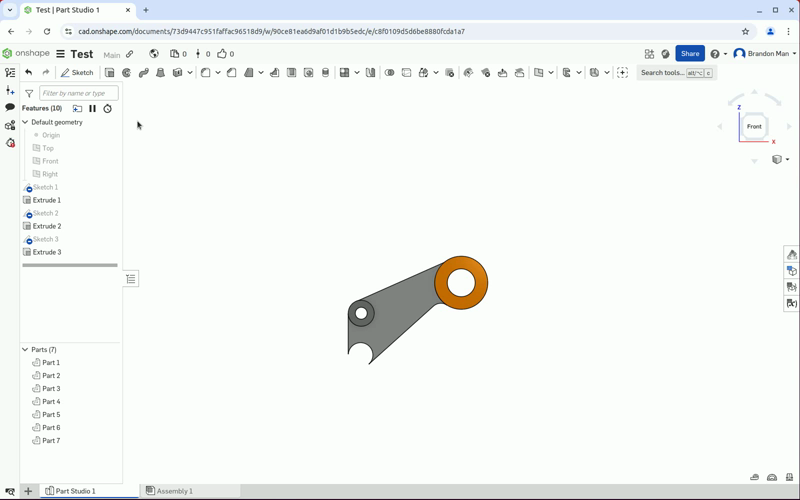
mouse_move(73, 189)
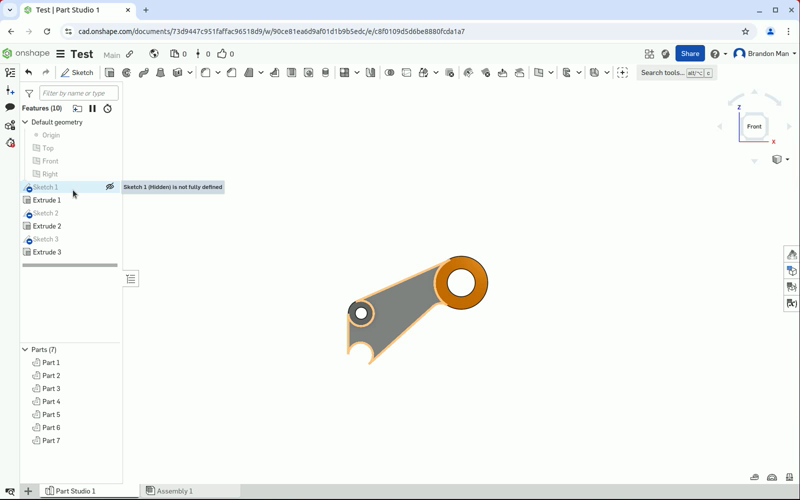
click(73, 189)
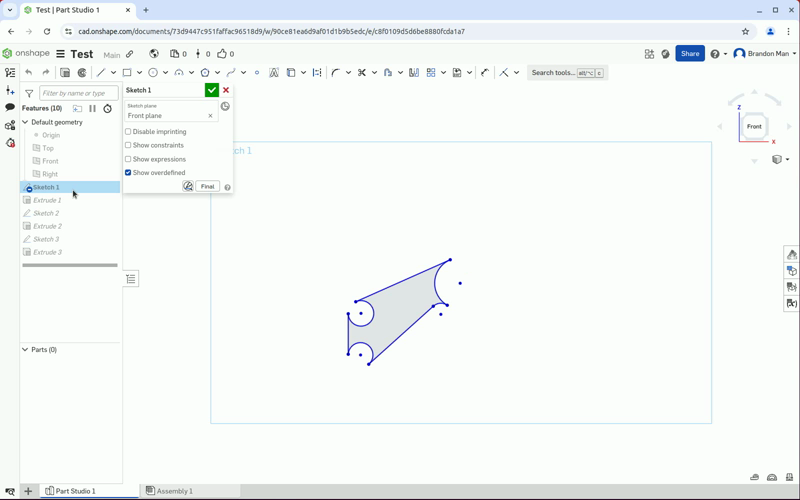
mouse_move(229, 92)
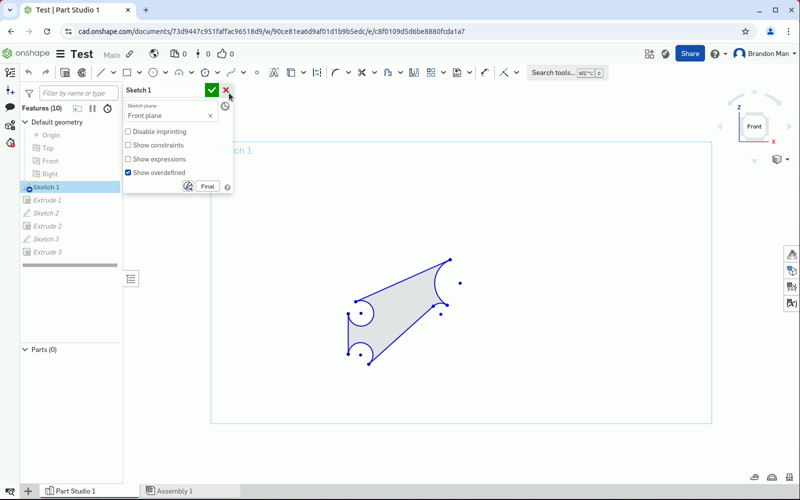
click(229, 92)
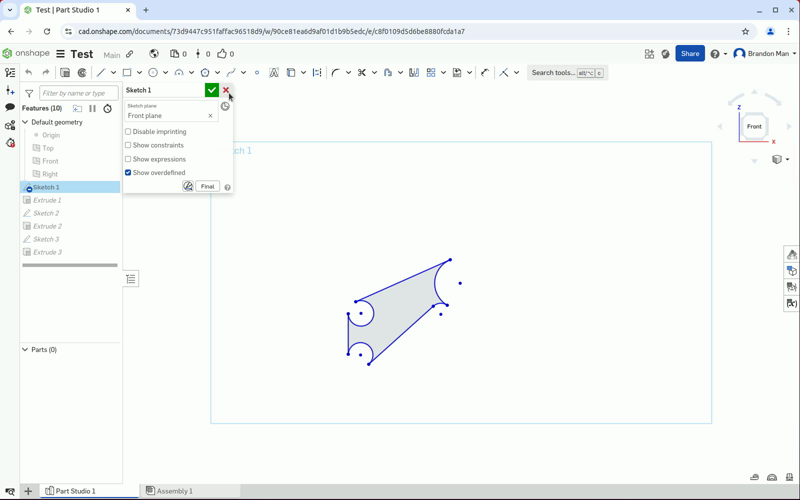
key(shift+s)
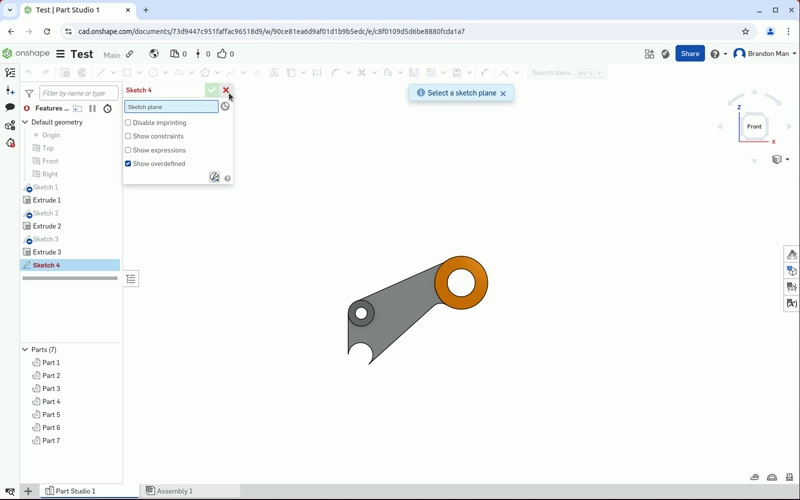
mouse_move(73, 163)
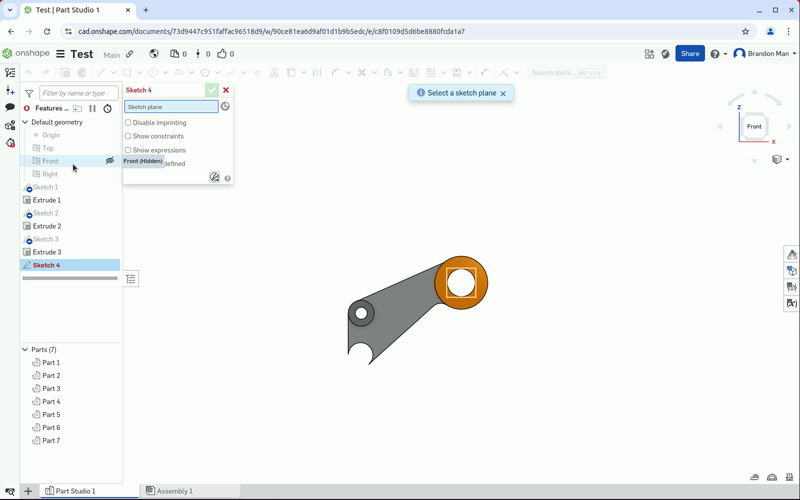
click(73, 163)
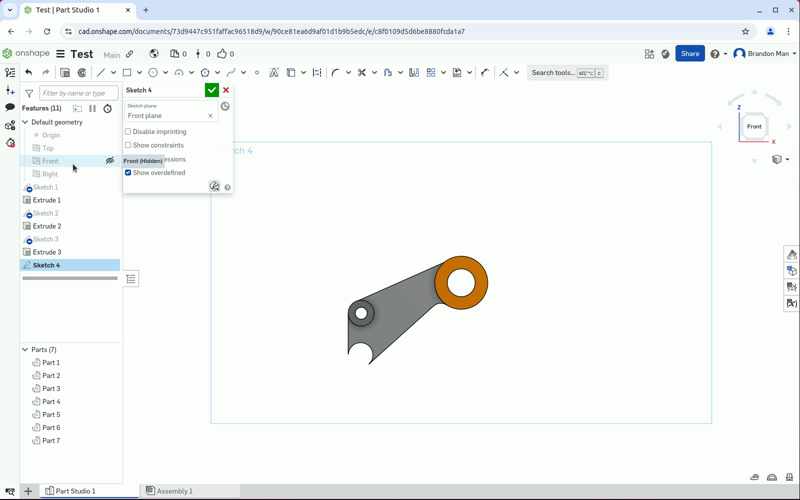
mouse_move(73, 352)
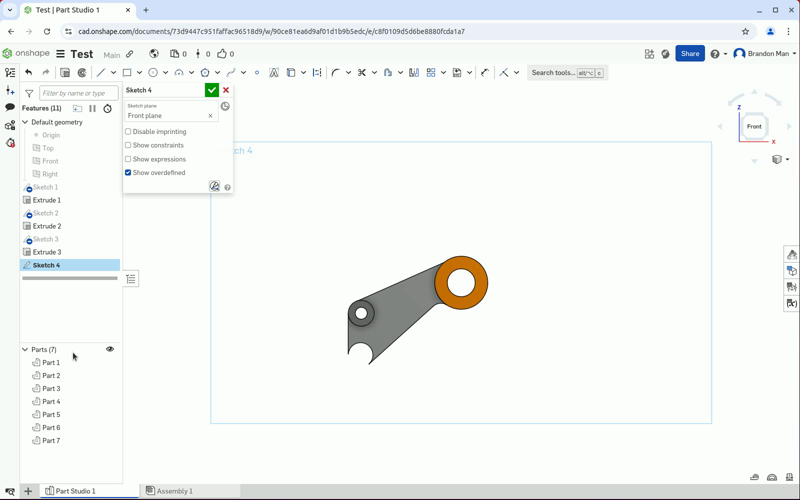
key(y)
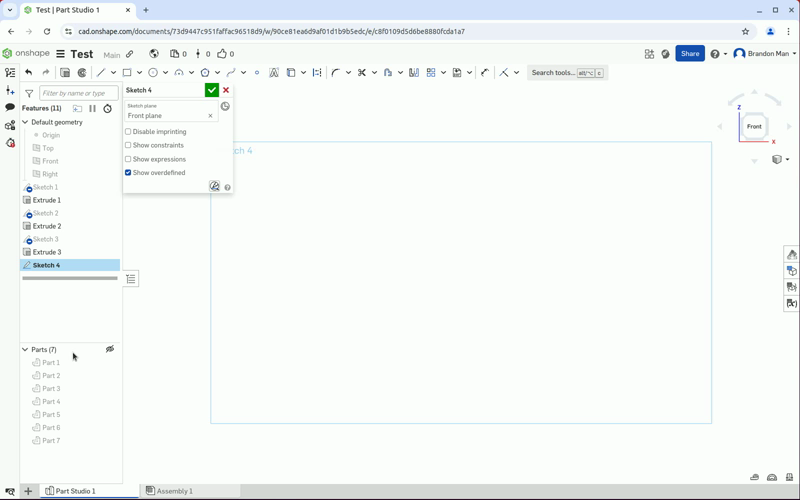
key(c)
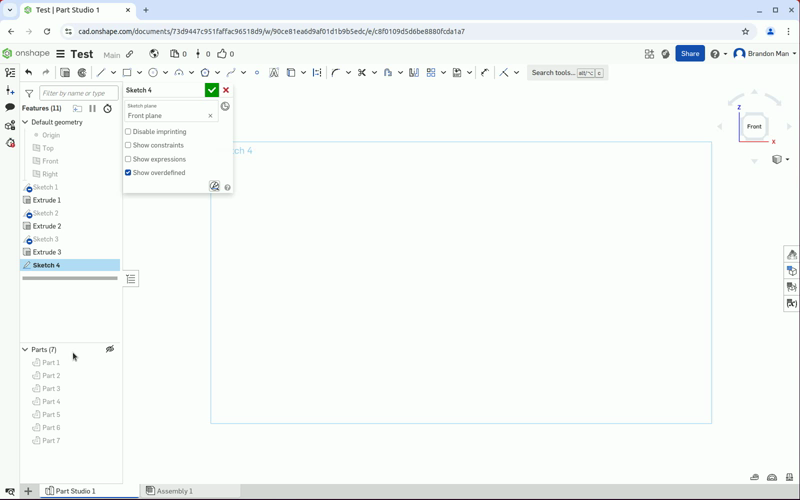
key_down(shift)
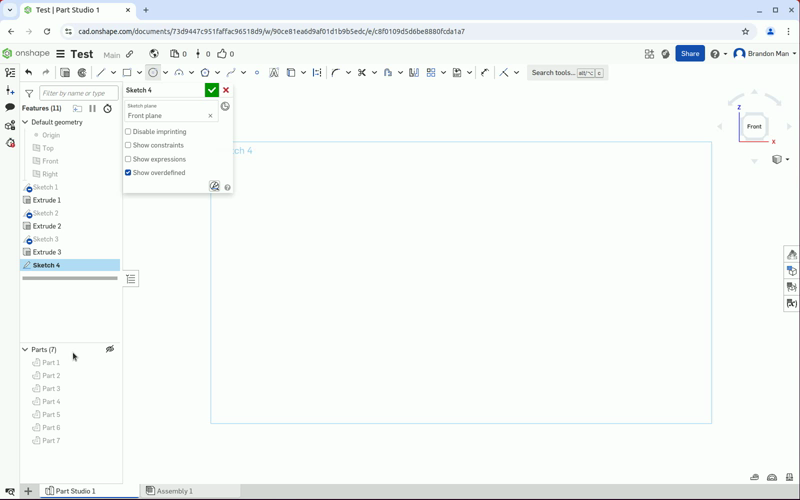
mouse_move(361, 354)
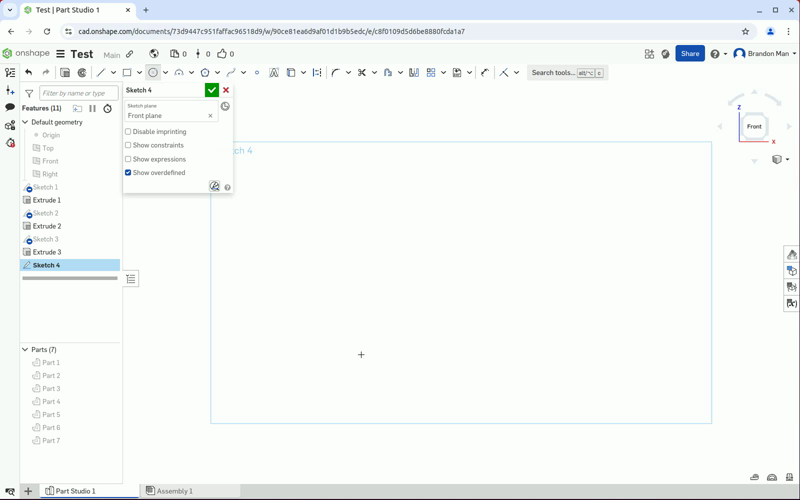
click(361, 354)
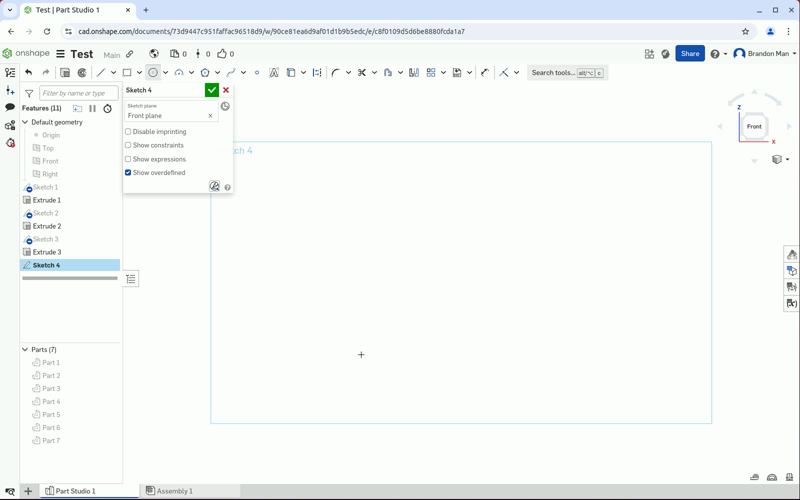
key_up(shift)
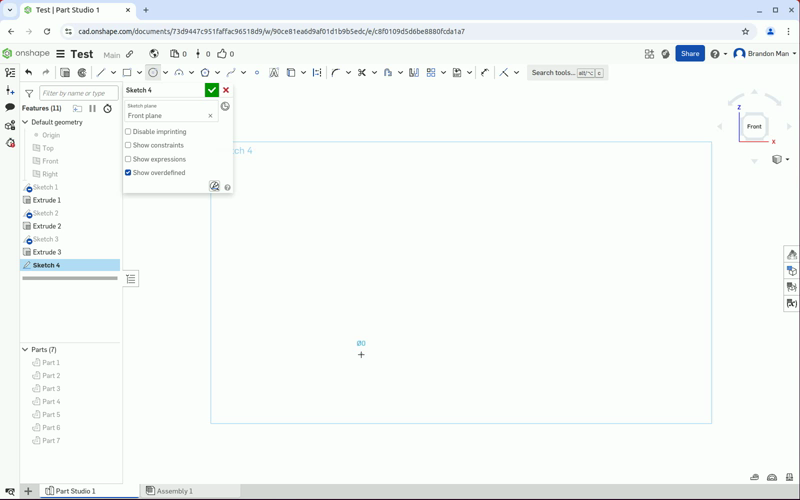
mouse_move(374, 354)
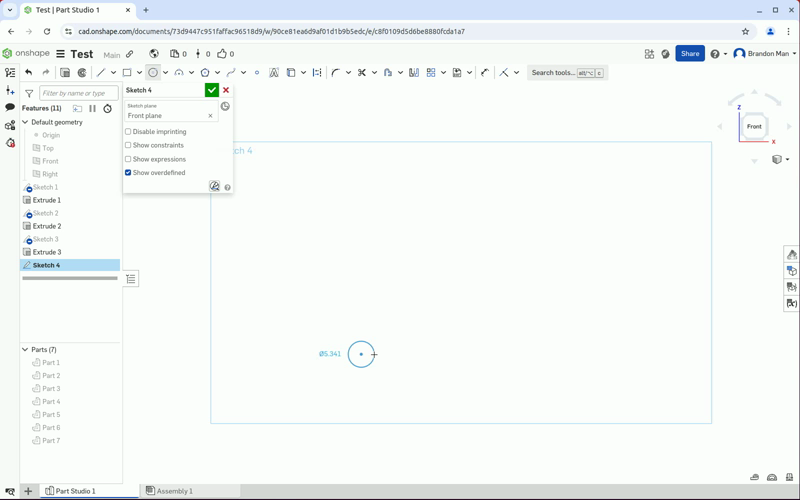
click(374, 354)
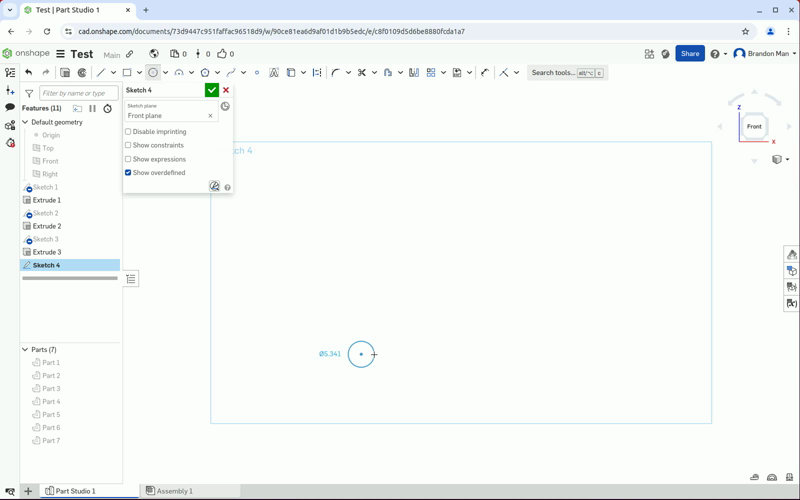
key(esc)
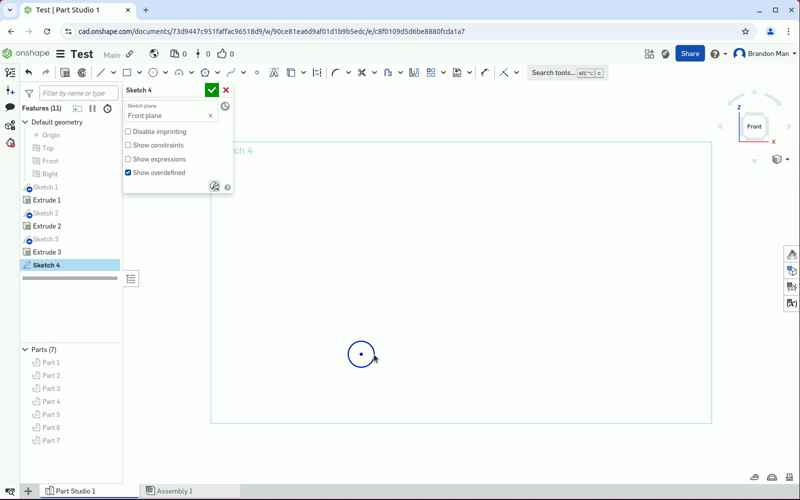
key(c)
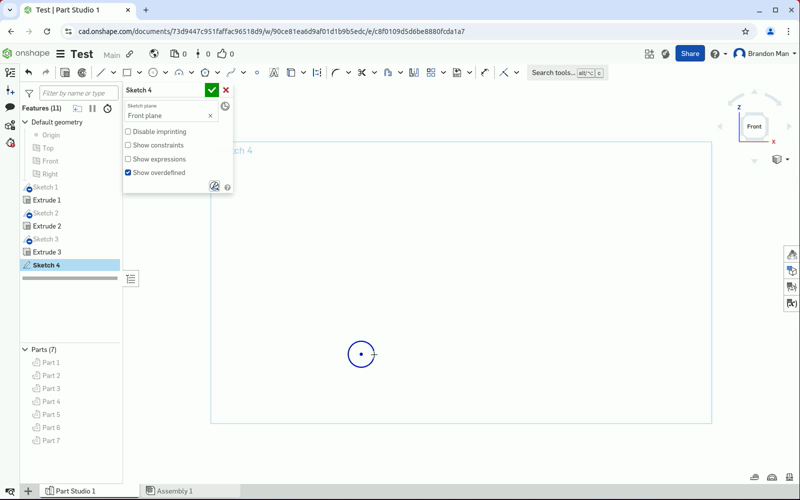
key_down(shift)
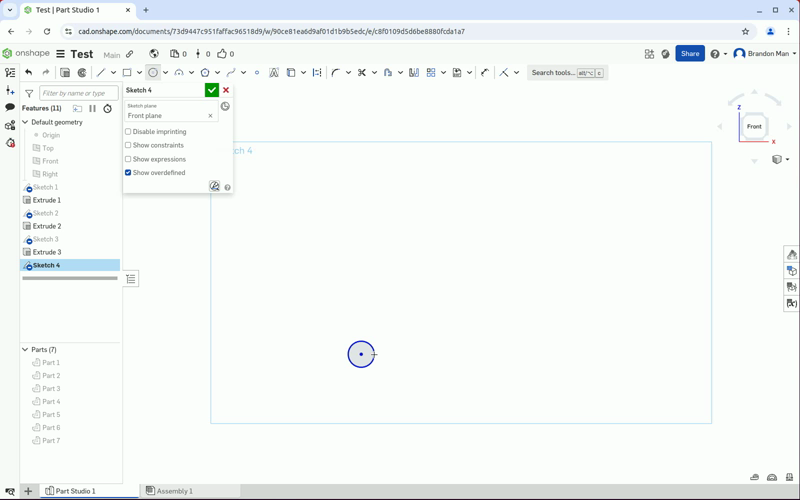
mouse_move(361, 354)
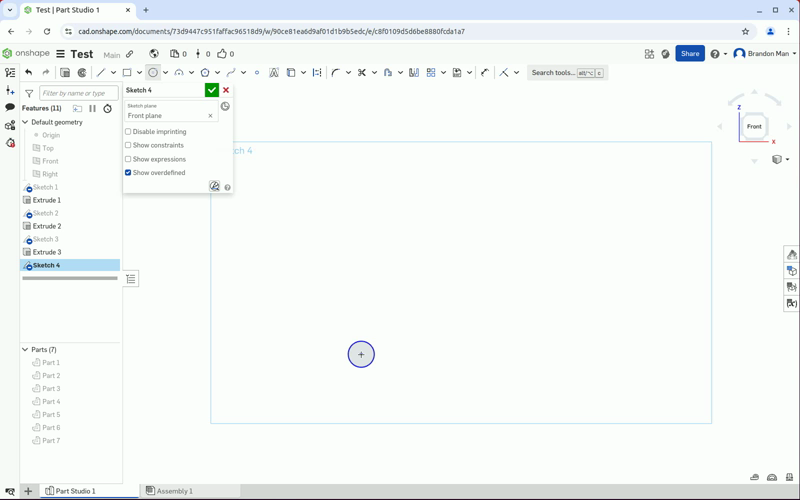
click(361, 354)
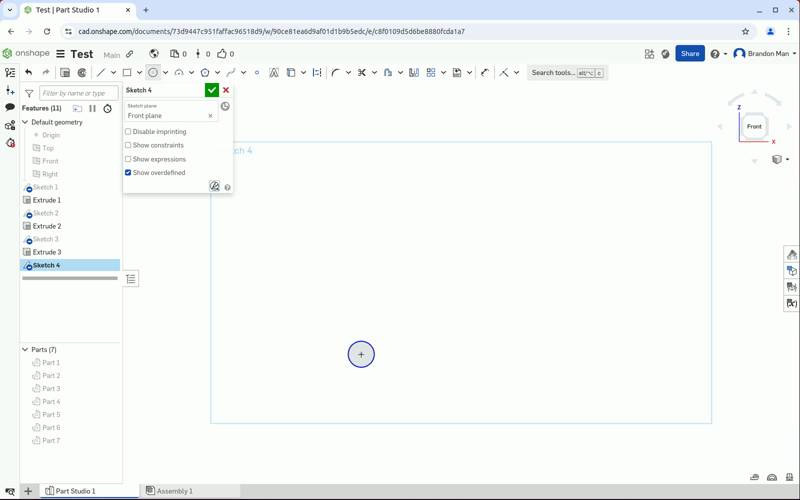
key_up(shift)
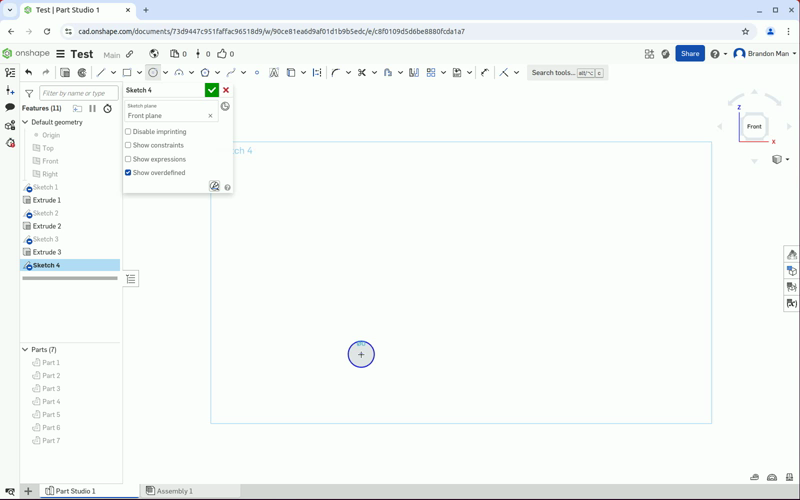
mouse_move(367, 354)
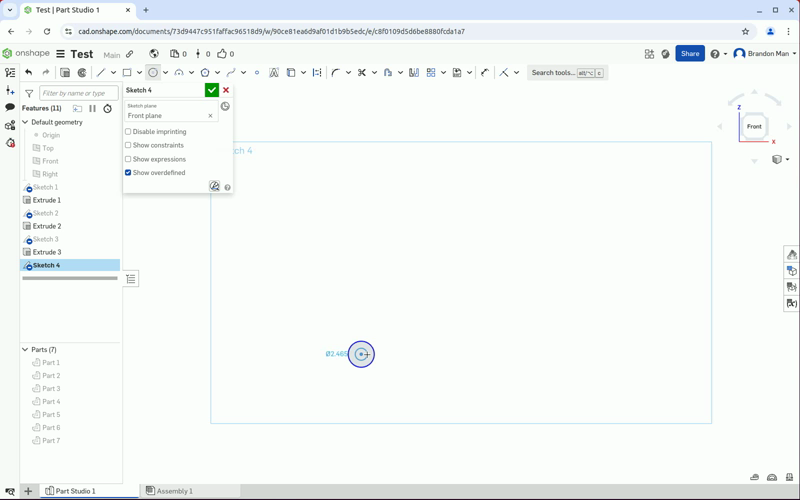
click(367, 354)
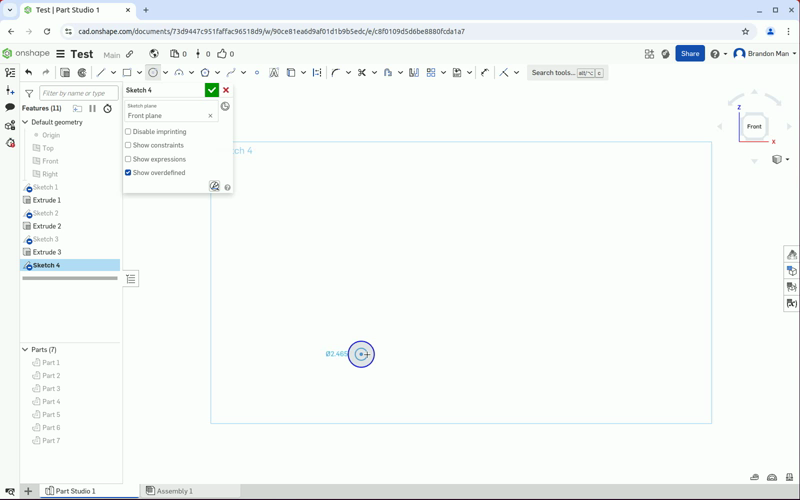
key(esc)
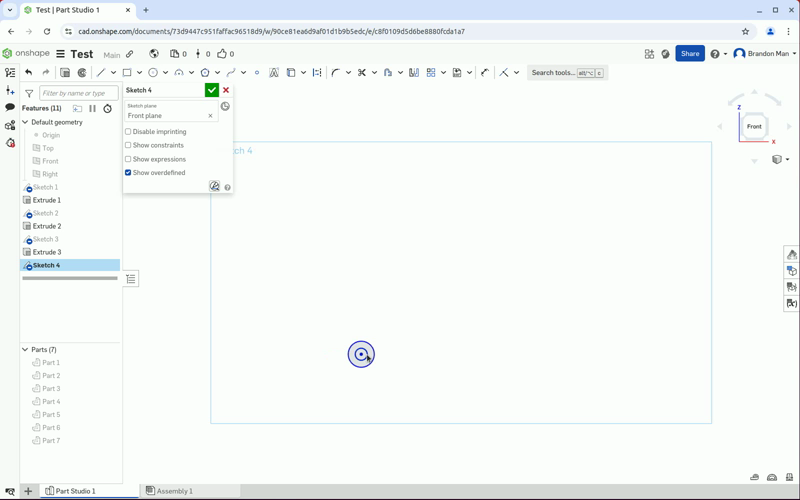
mouse_move(366, 347)
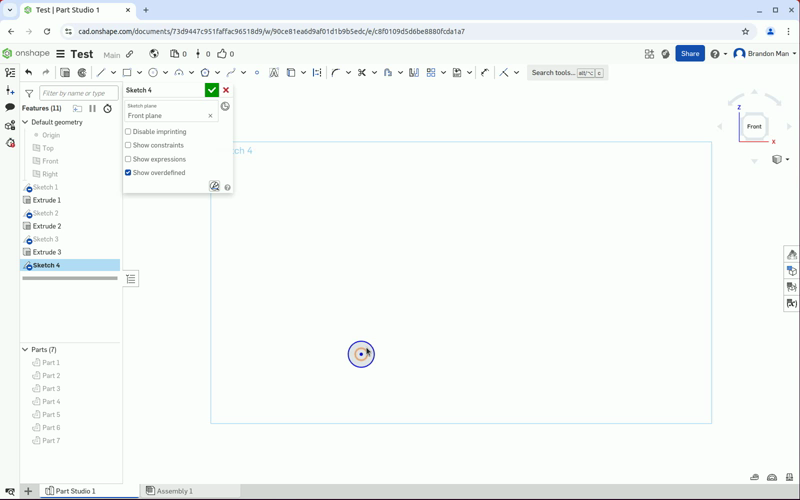
scroll(6)
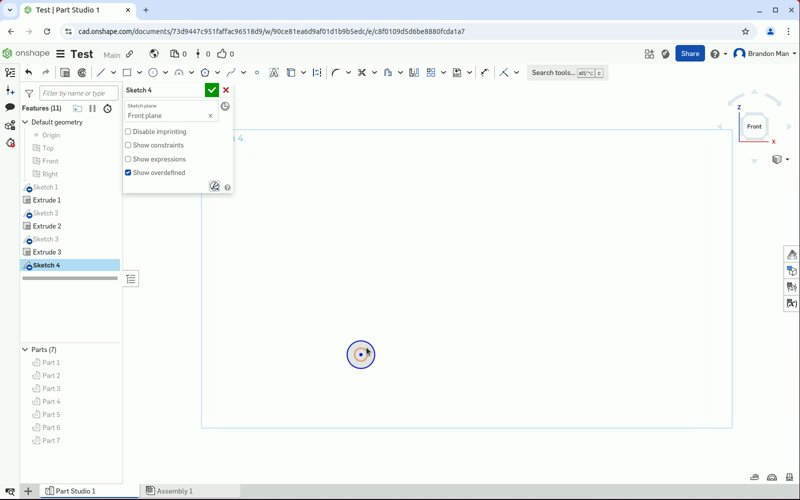
scroll(6)
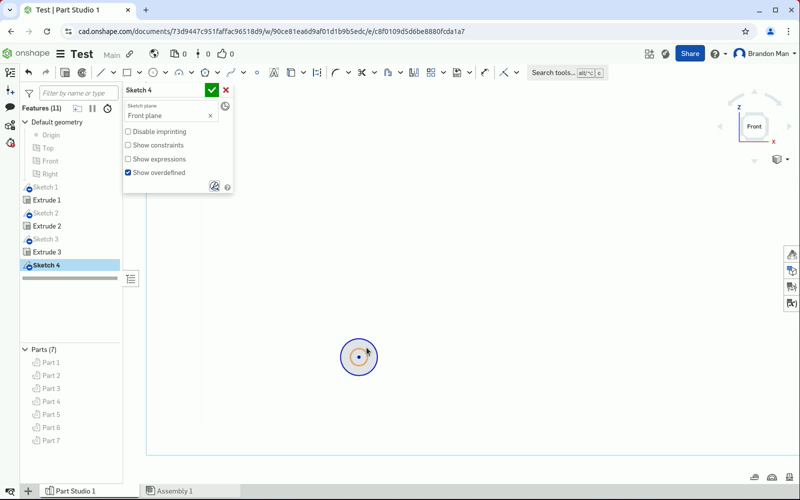
scroll(6)
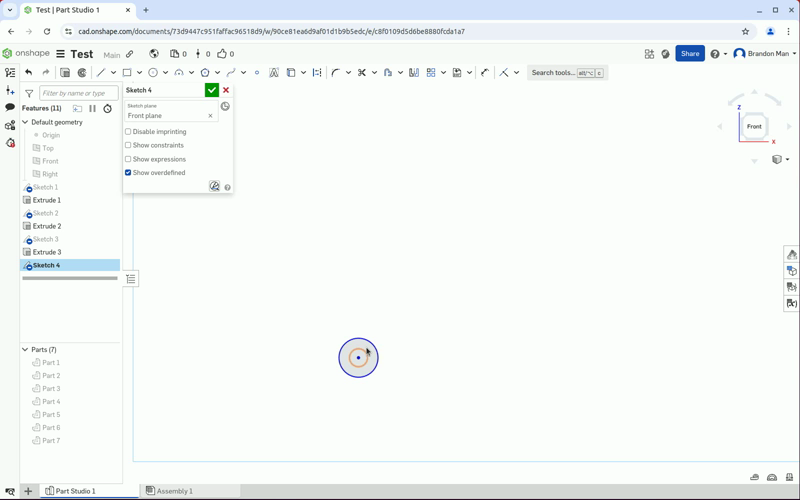
scroll(6)
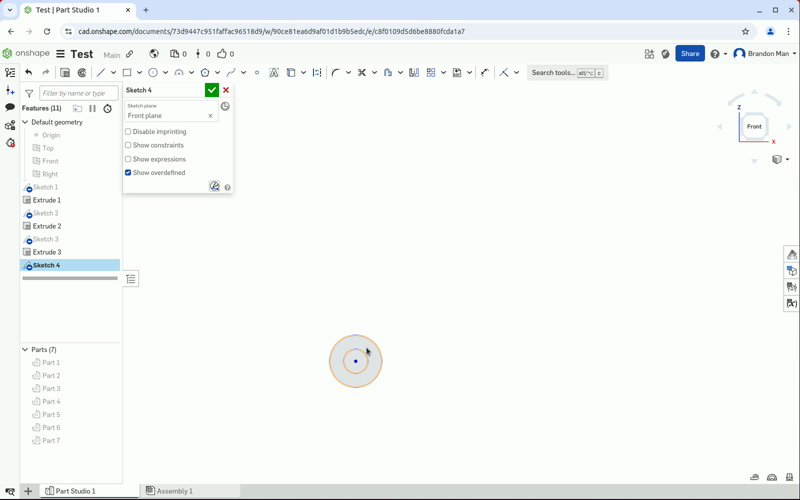
scroll(6)
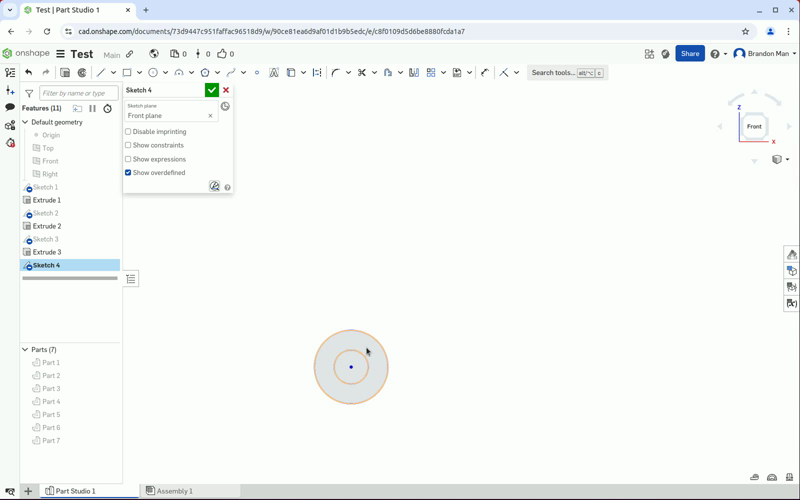
scroll(6)
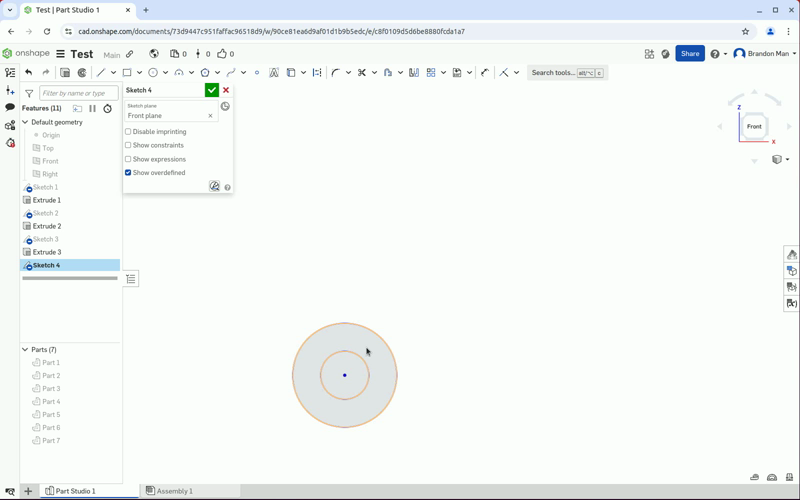
scroll(6)
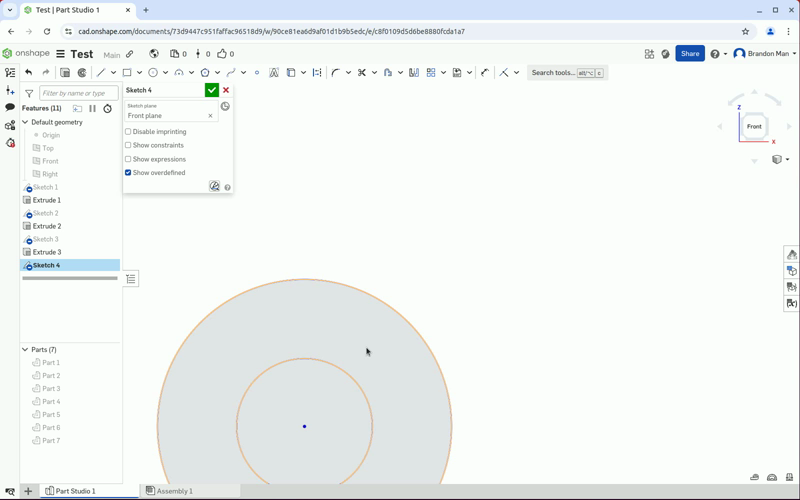
click(366, 347)
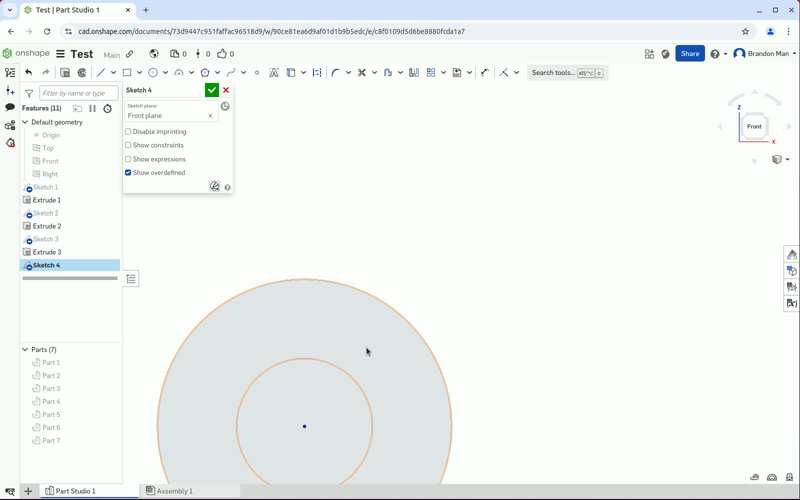
scroll(-6)
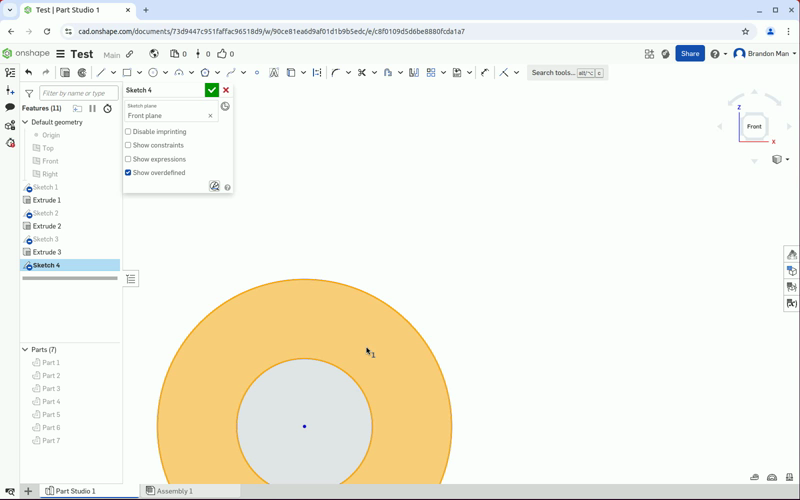
scroll(-6)
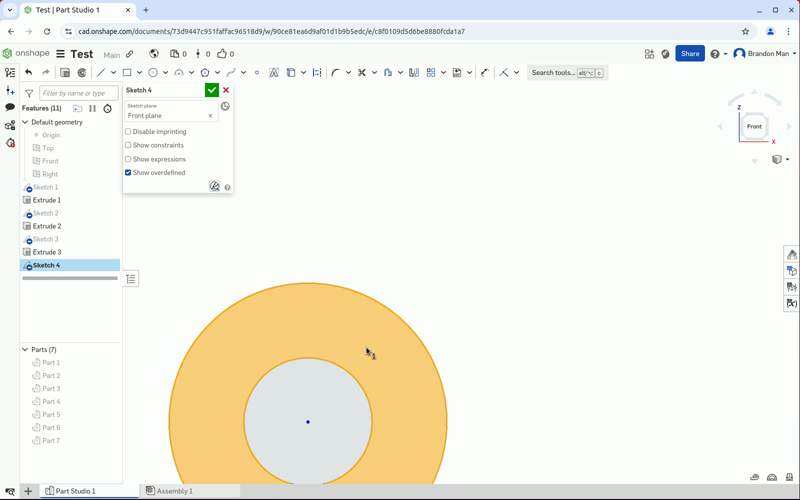
scroll(-6)
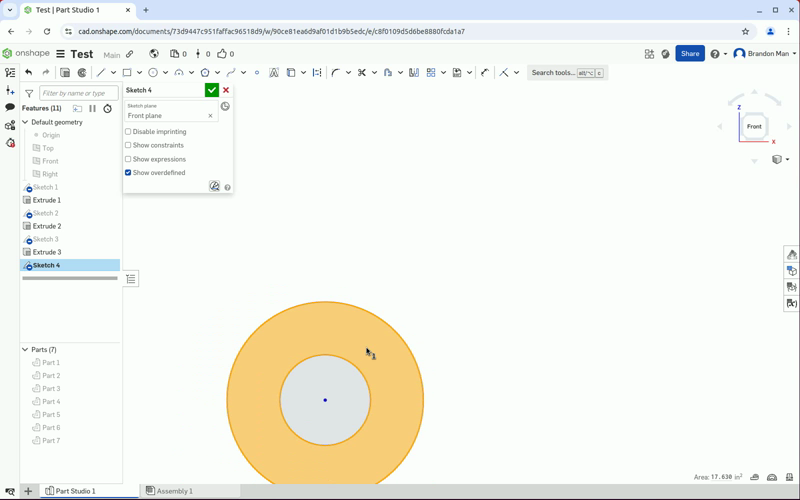
scroll(-6)
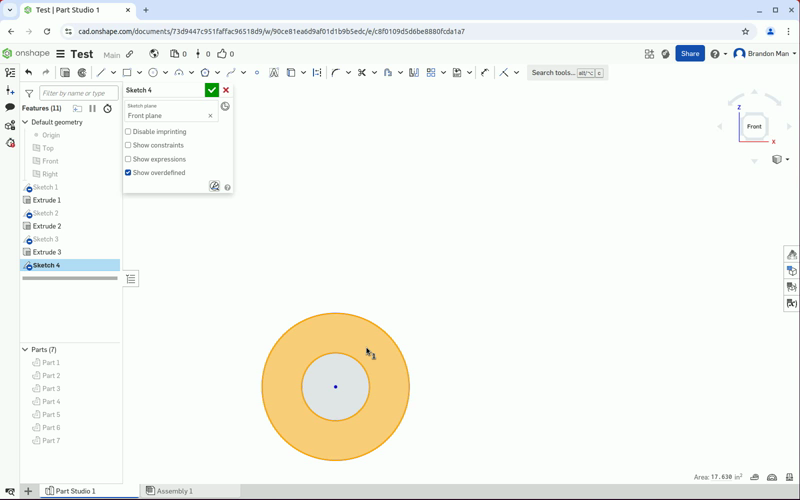
scroll(-6)
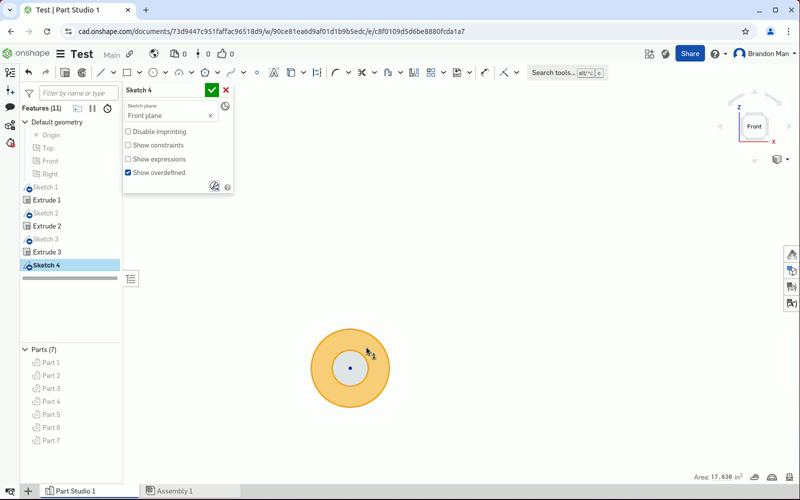
scroll(-6)
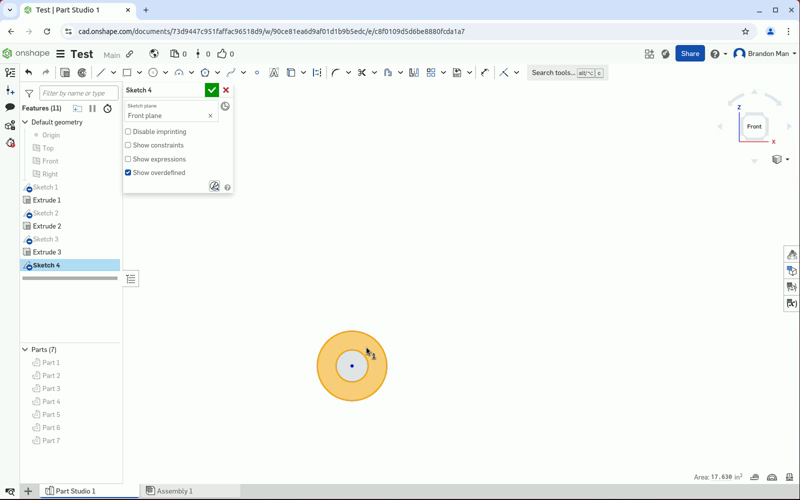
scroll(-6)
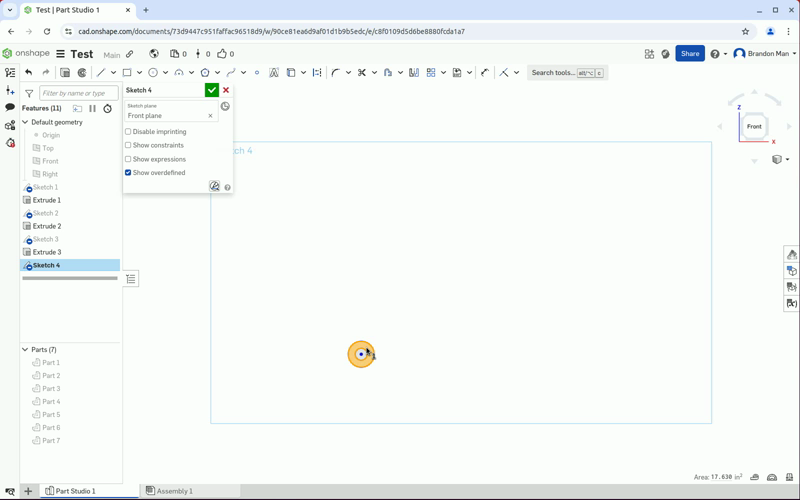
mouse_move(73, 352)
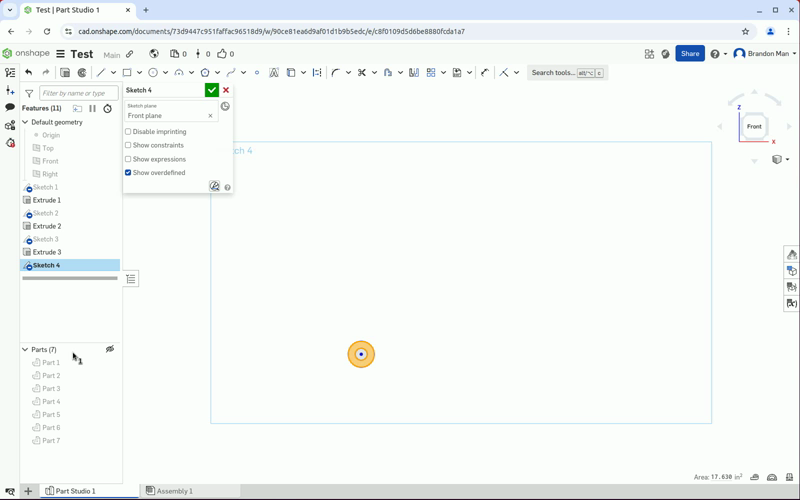
key(shift+y)
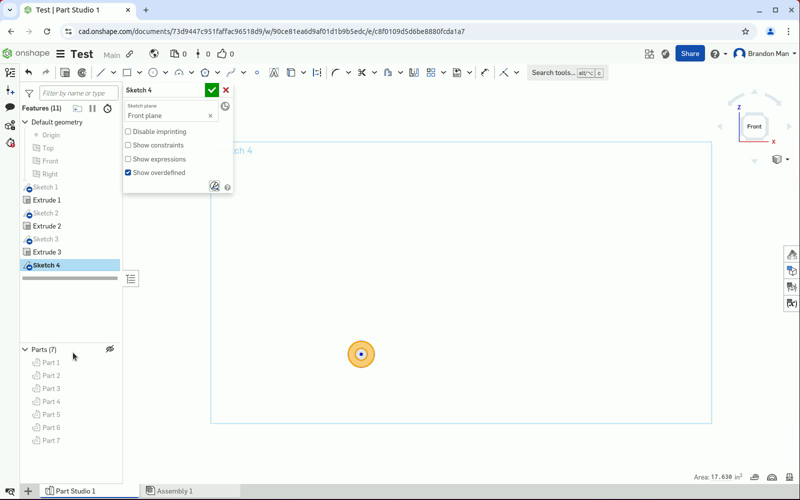
key(shift+e)
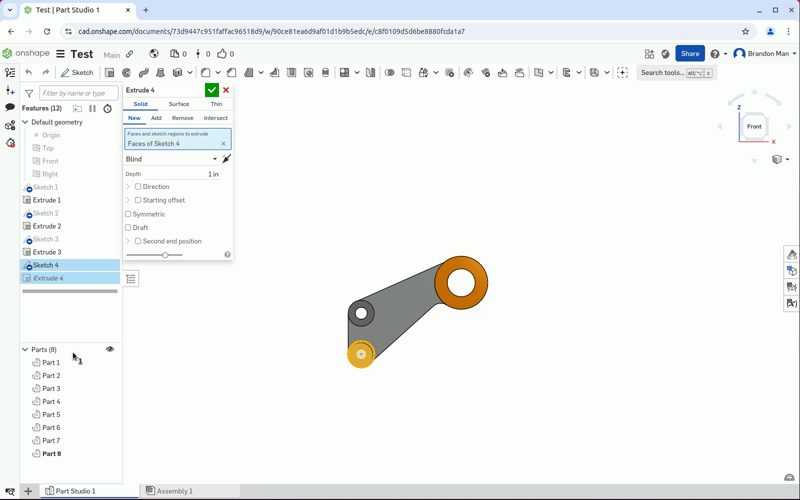
mouse_move(143, 106)
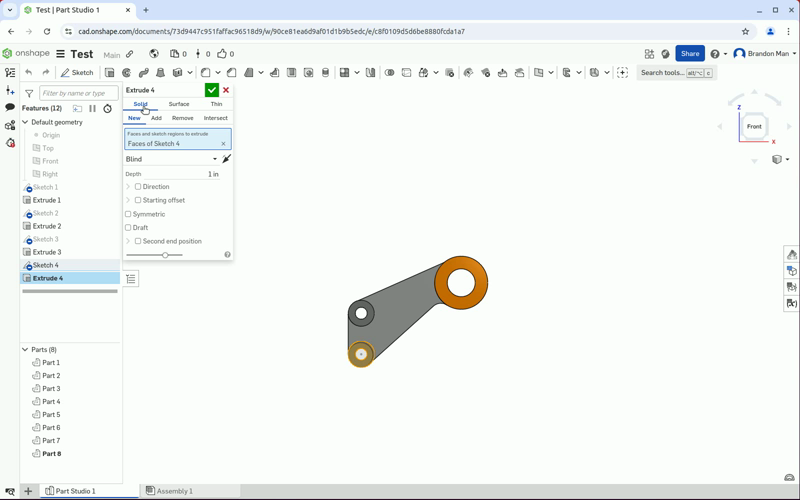
click(143, 106)
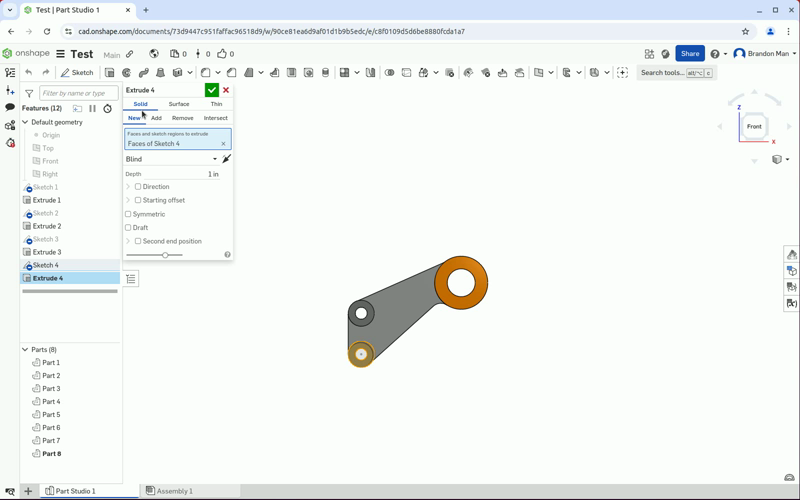
mouse_move(137, 120)
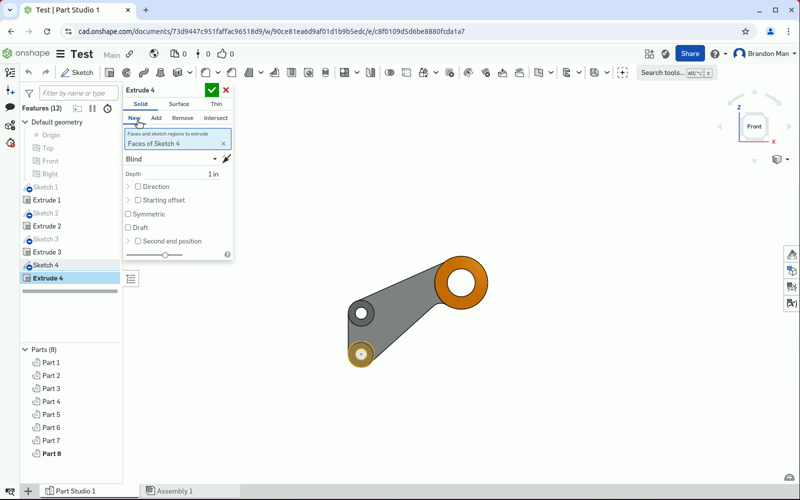
click(137, 120)
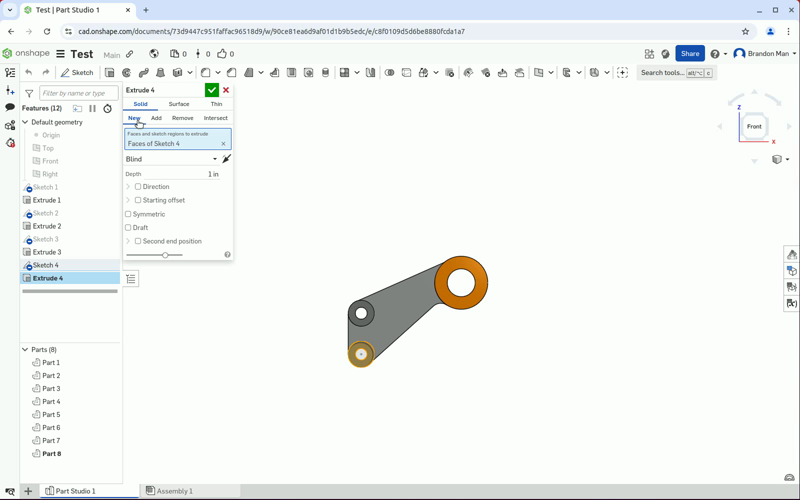
key(tab, 4)
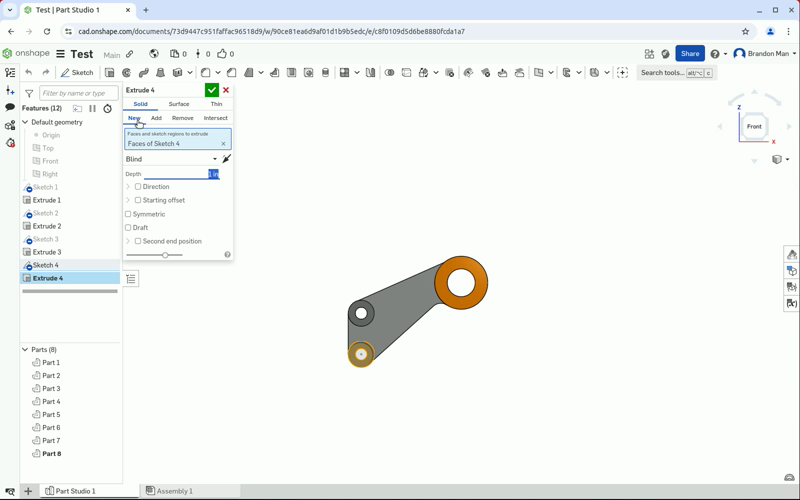
text(5.296)
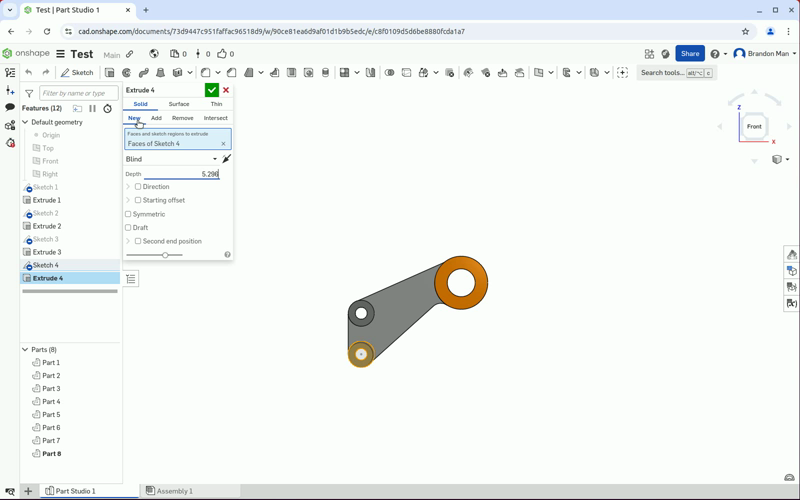
key(tab, 3)
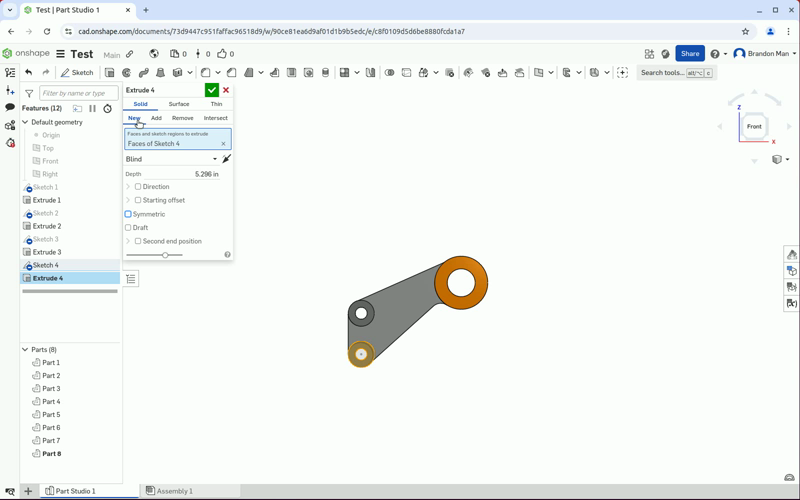
key(space)
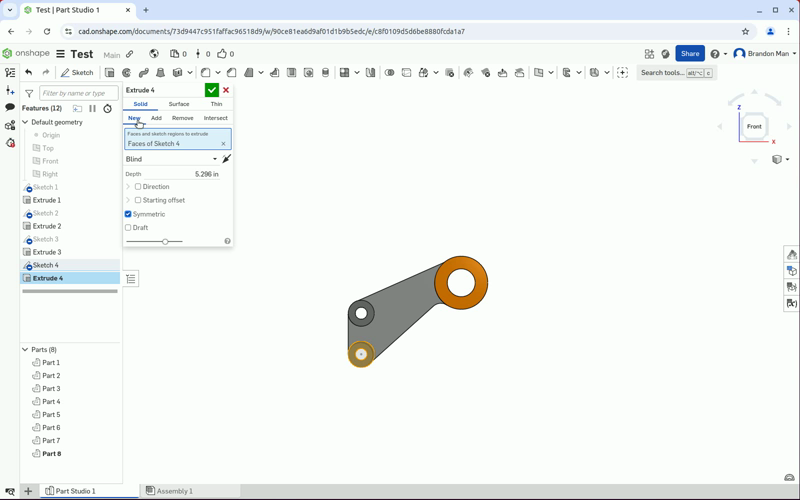
key(enter)
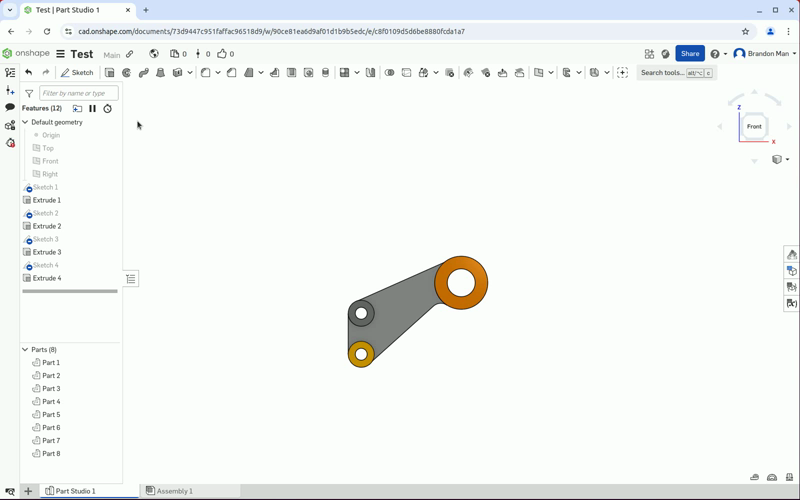
key(shift+h)
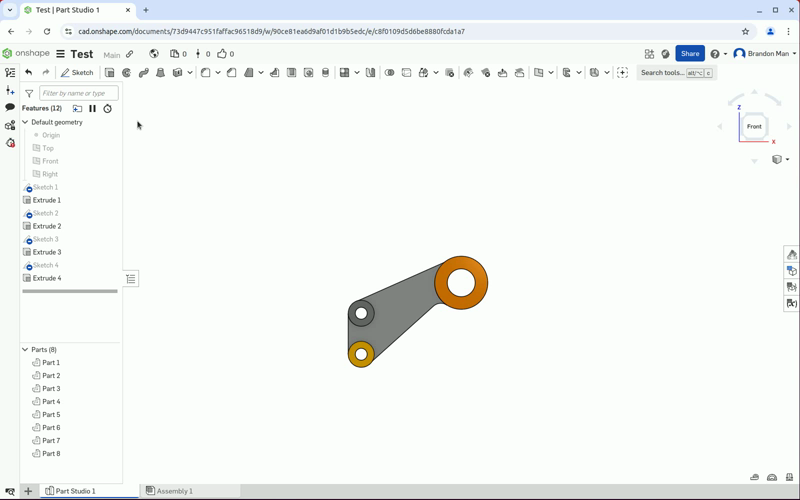
key(shift+h)
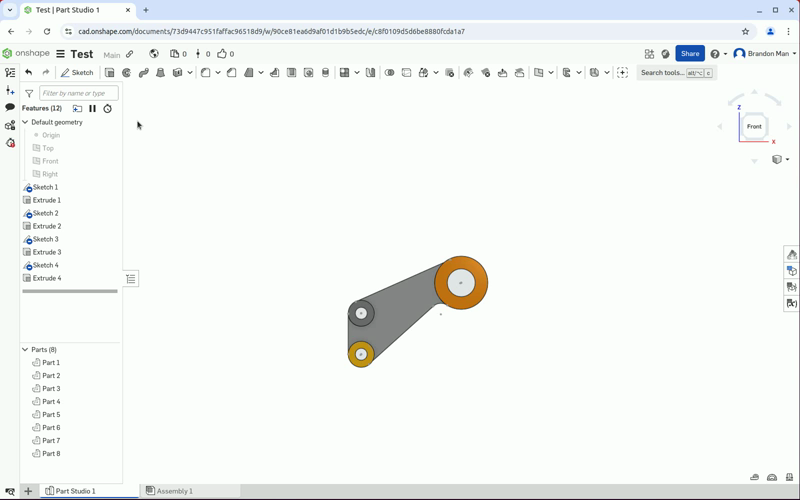
key(shift+7)
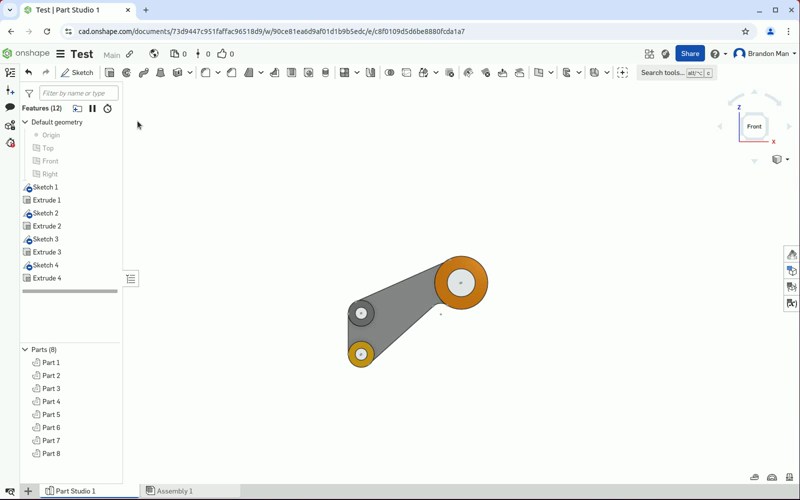
key(left, 2)
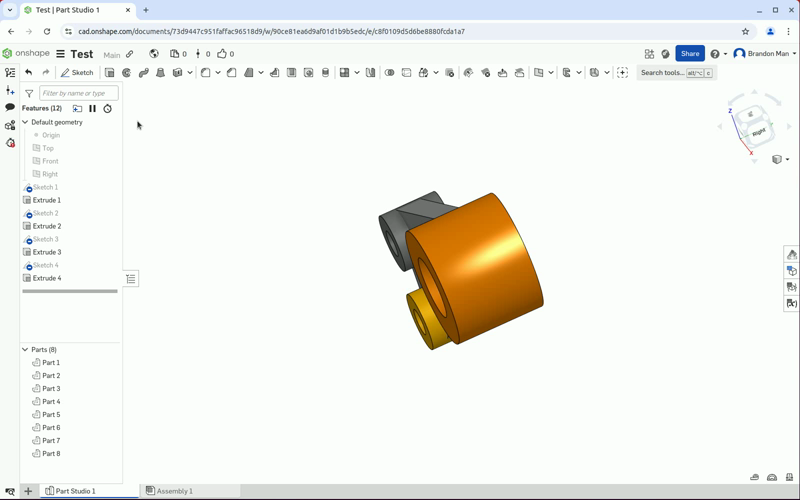
key(down, 2)
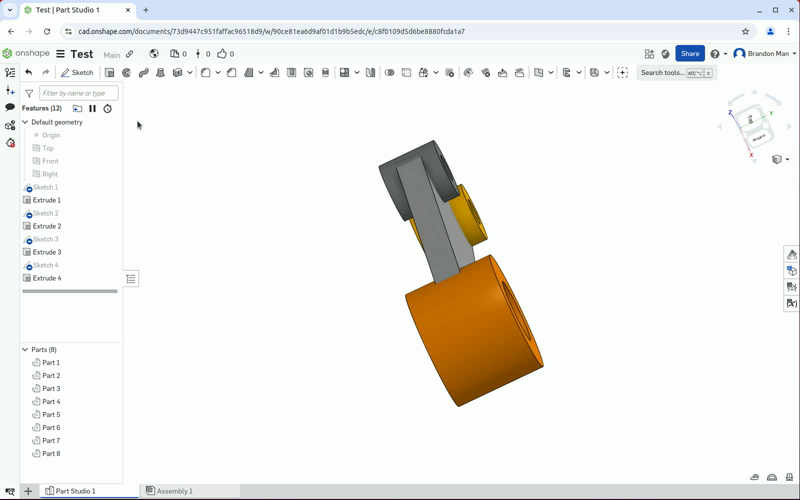
key(up, 2)
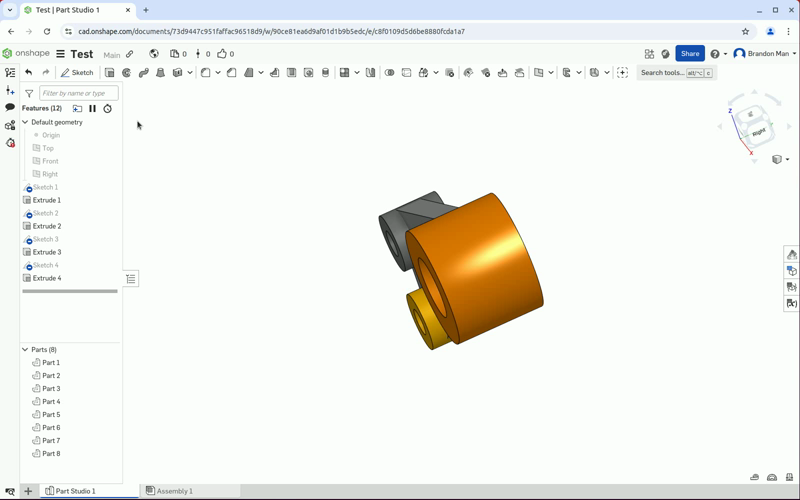
key(right, 2)
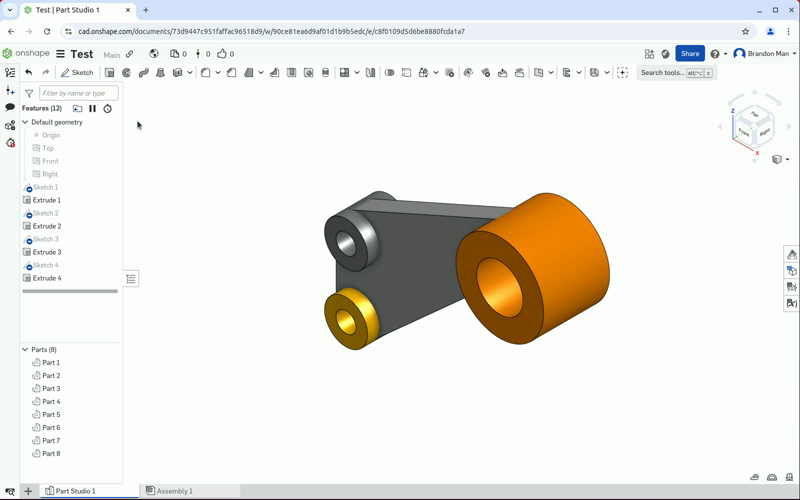
mouse_move(73, 189)
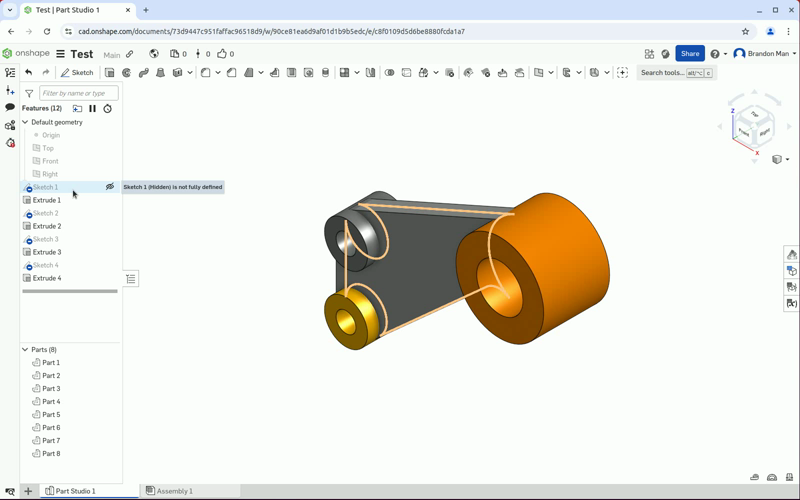
click(73, 189)